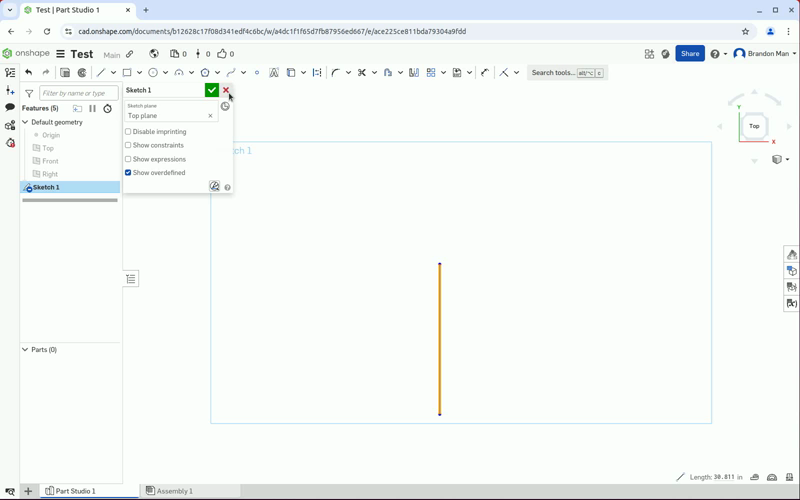
key(shift+h)
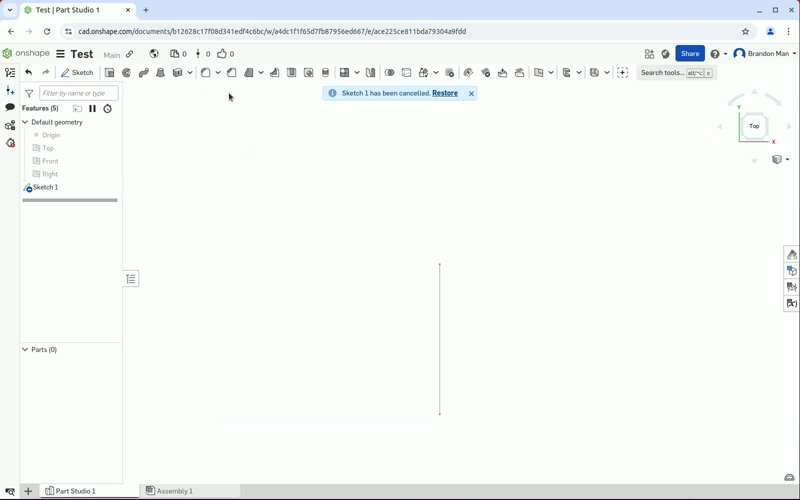
key(shift+s)
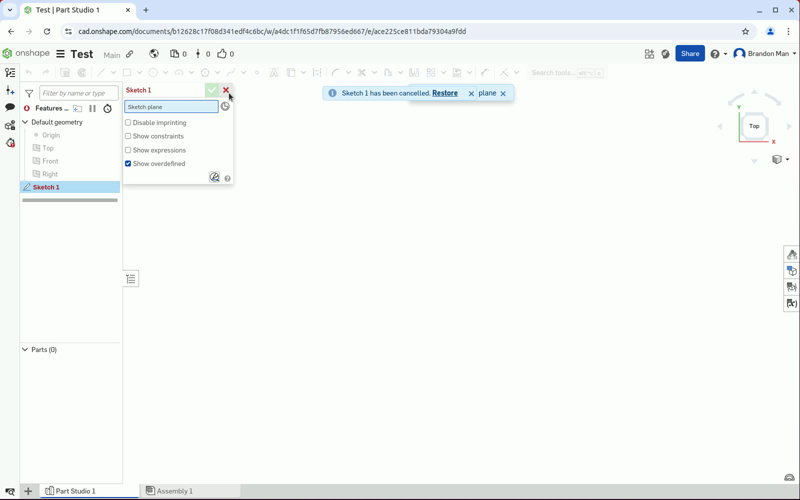
mouse_move(73, 150)
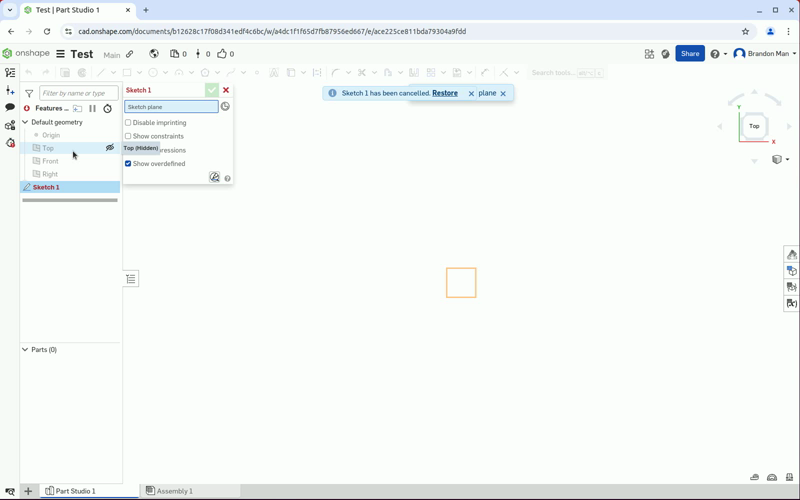
click(73, 150)
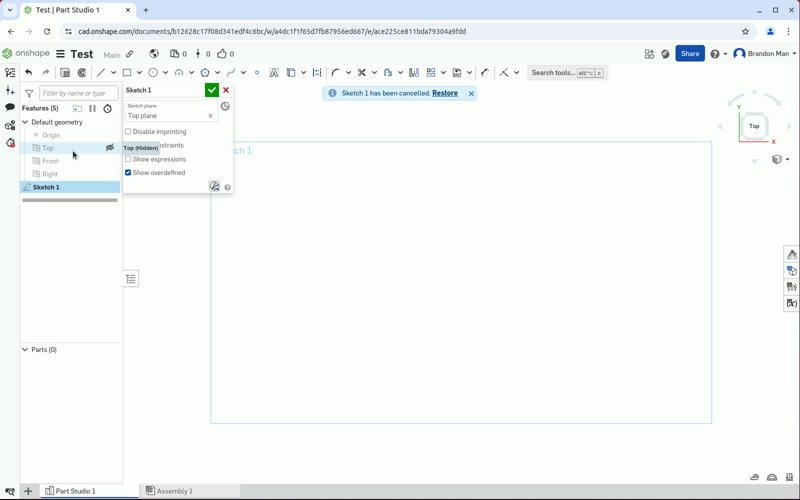
mouse_move(73, 352)
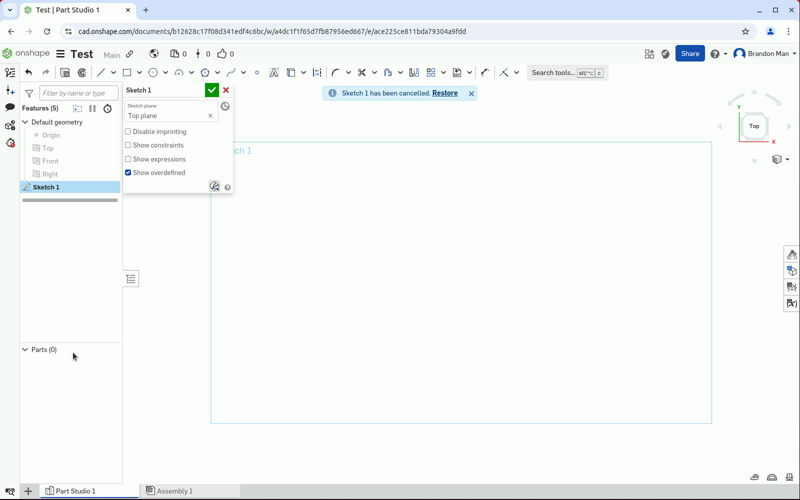
key(y)
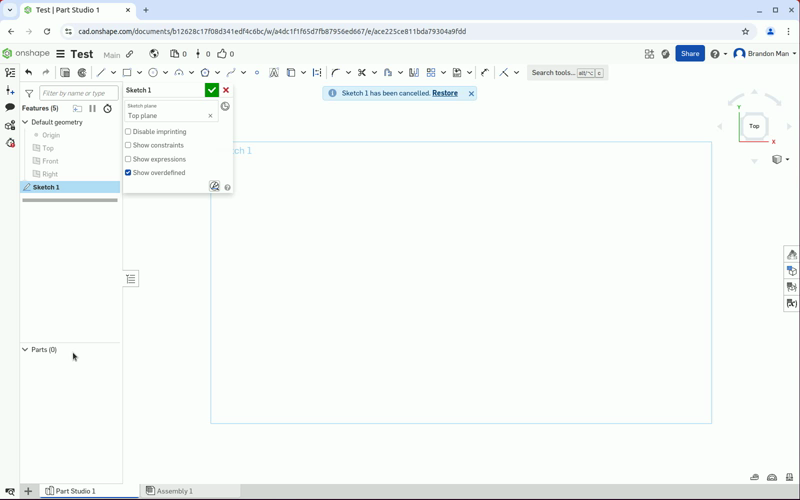
key(l)
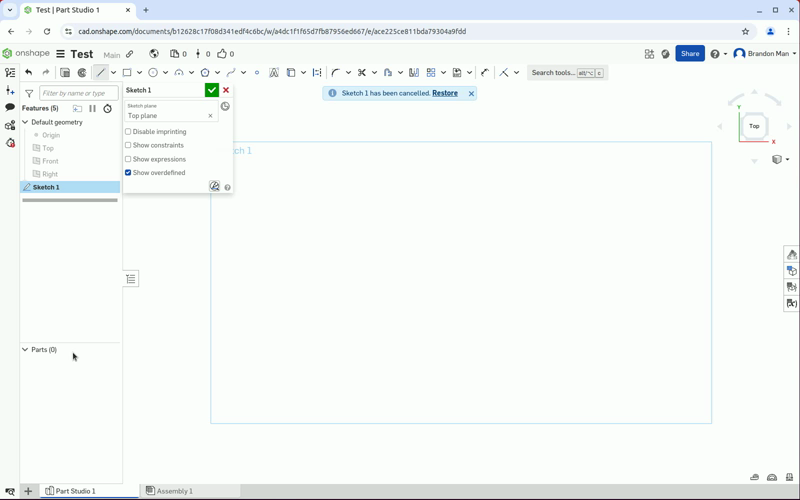
key_down(shift)
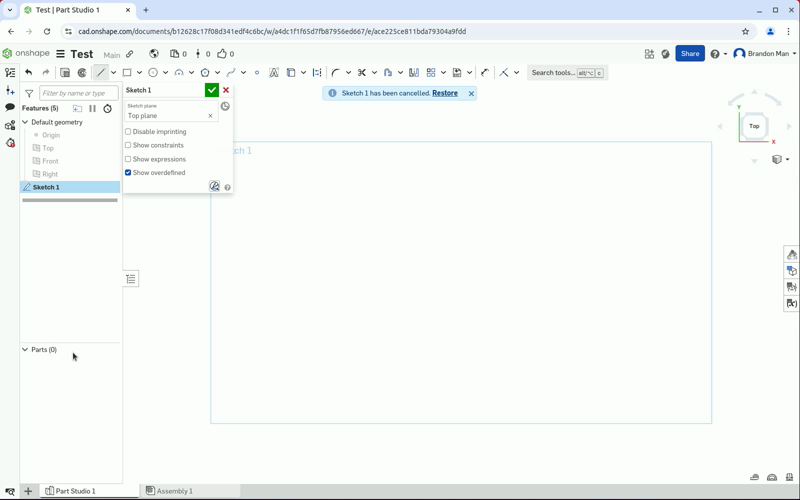
mouse_move(391, 334)
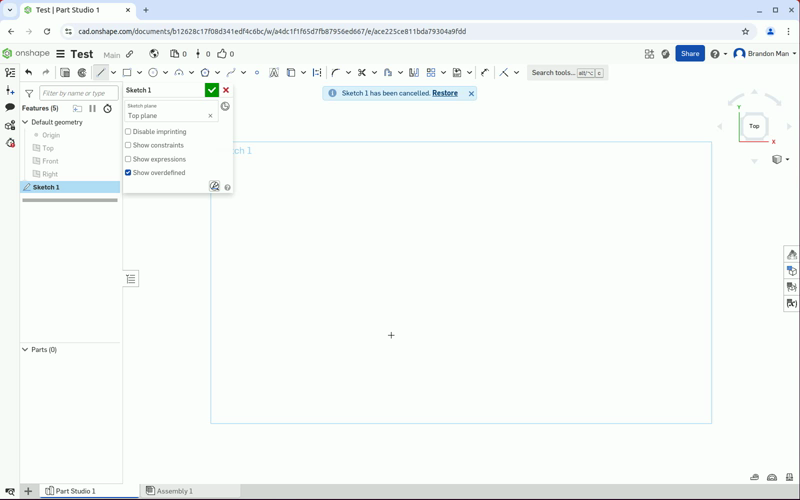
click(391, 334)
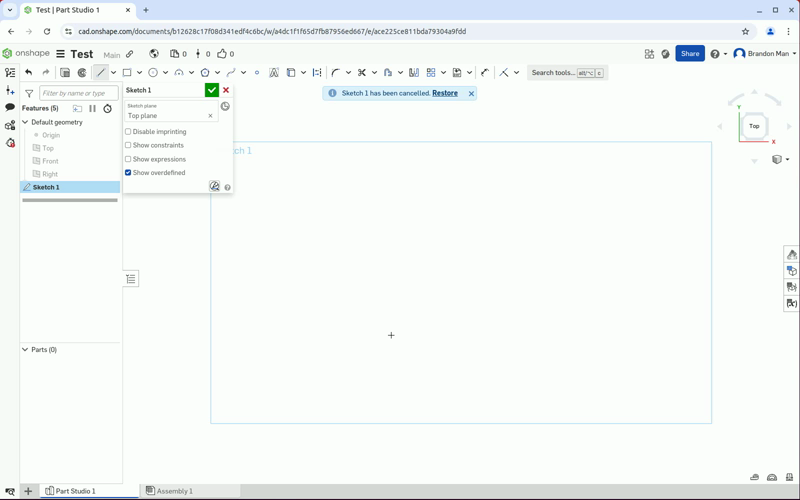
key_up(shift)
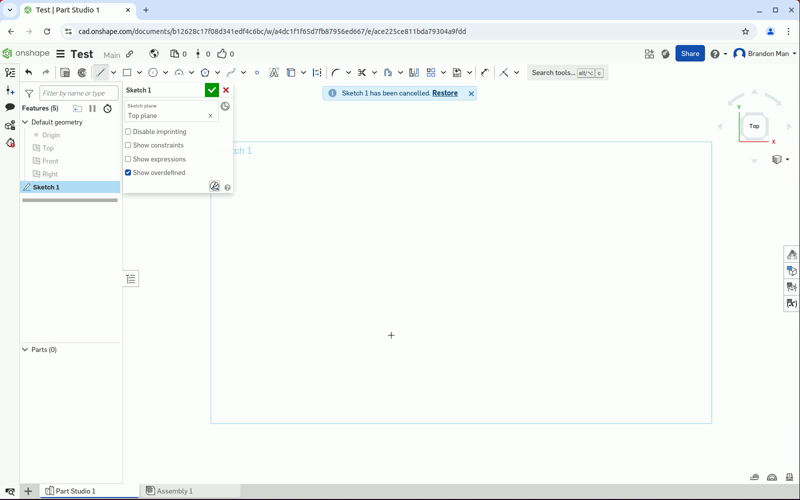
key_down(shift)
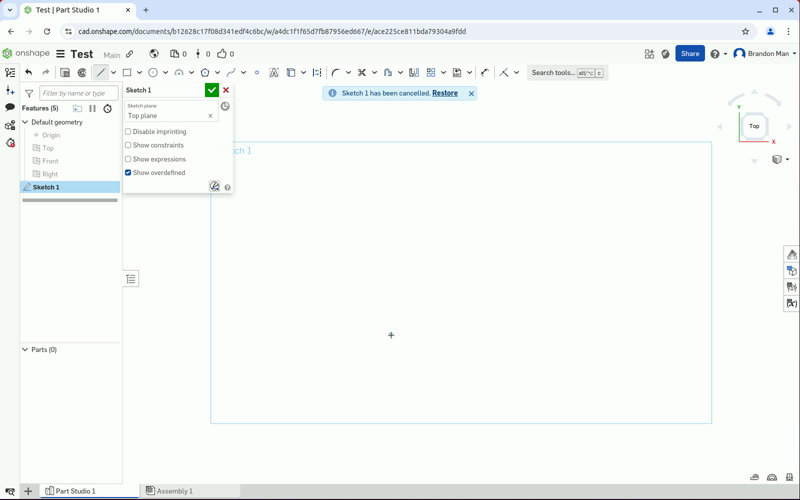
mouse_move(529, 334)
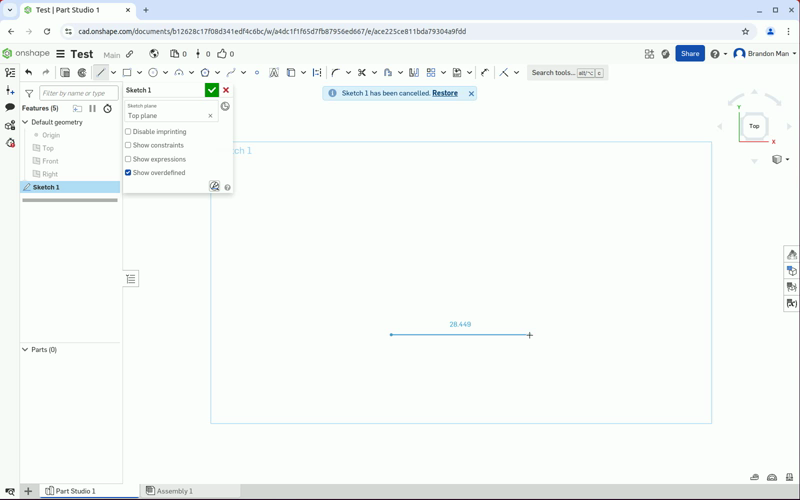
click(529, 334)
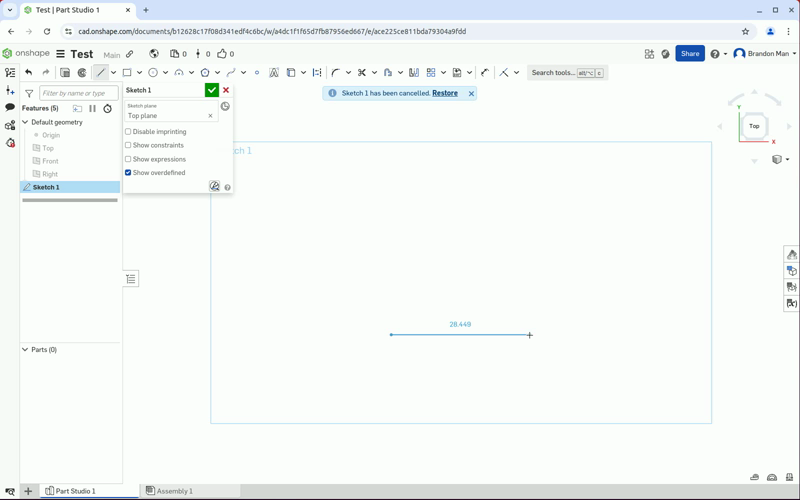
key_up(shift)
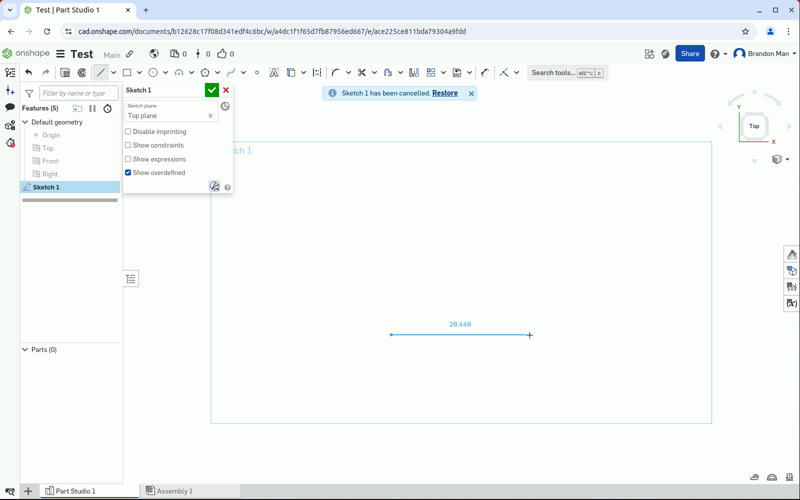
key_down(shift)
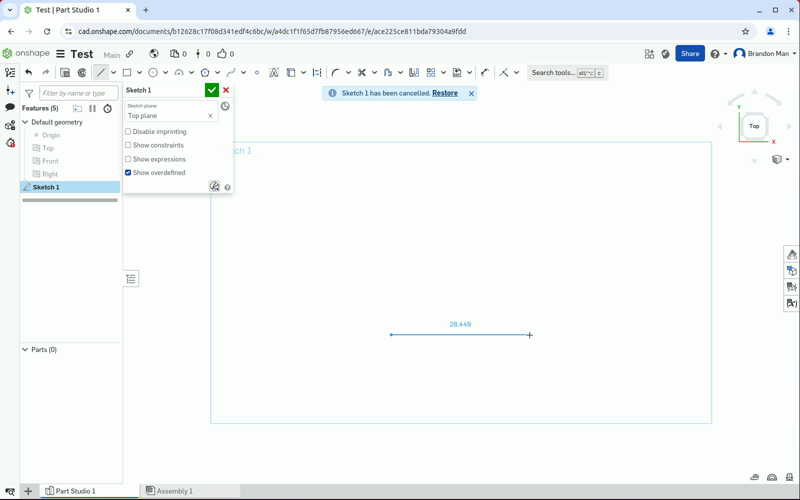
mouse_move(529, 231)
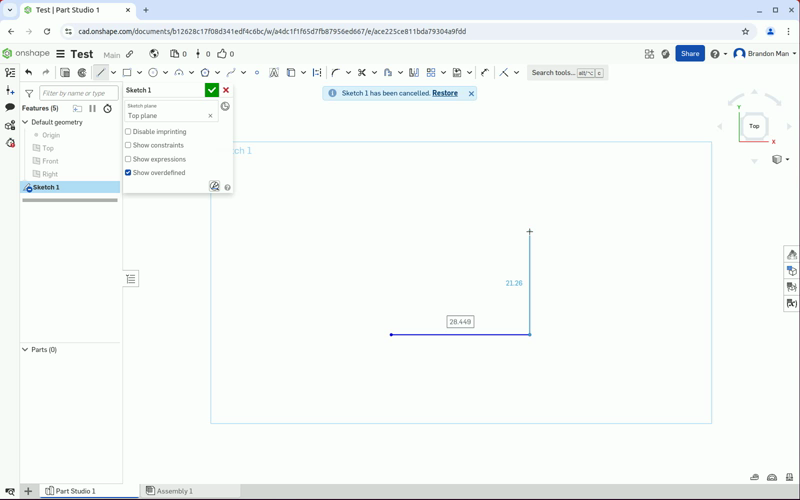
click(529, 231)
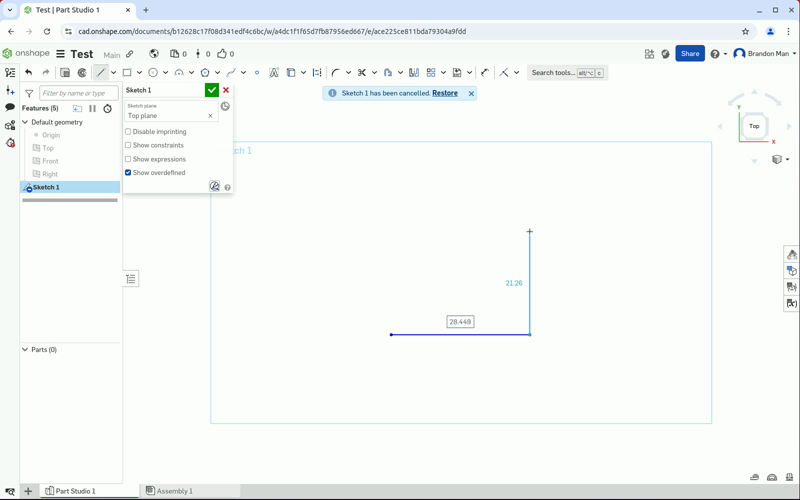
key_up(shift)
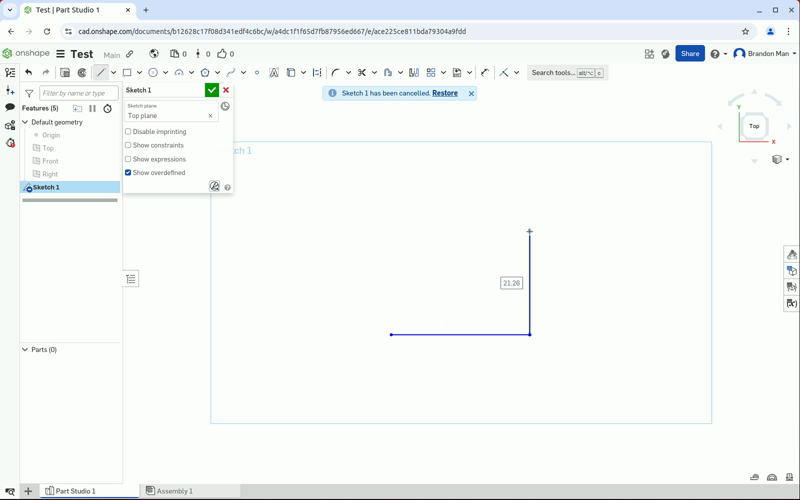
key_down(shift)
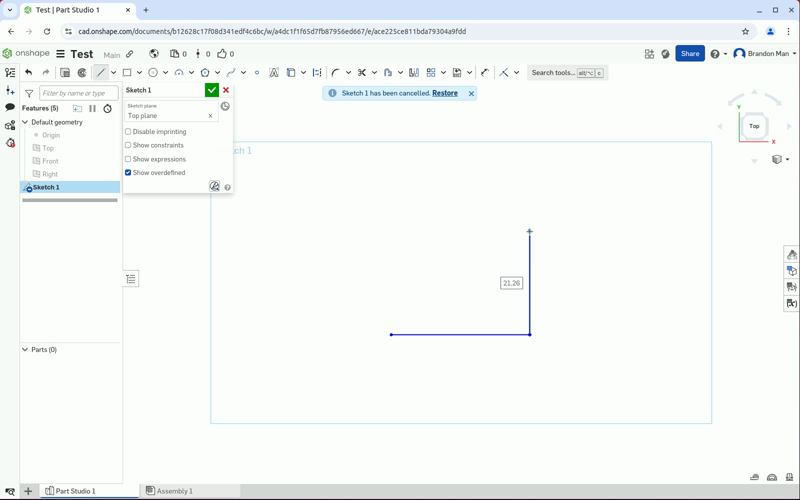
mouse_move(391, 231)
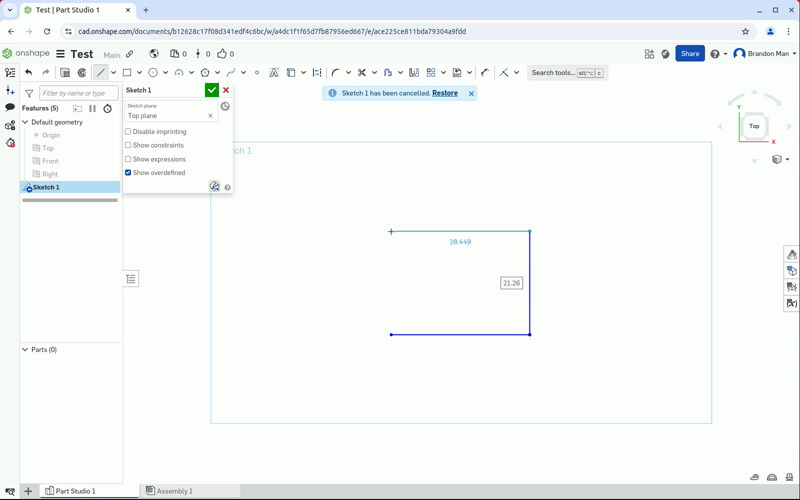
click(391, 231)
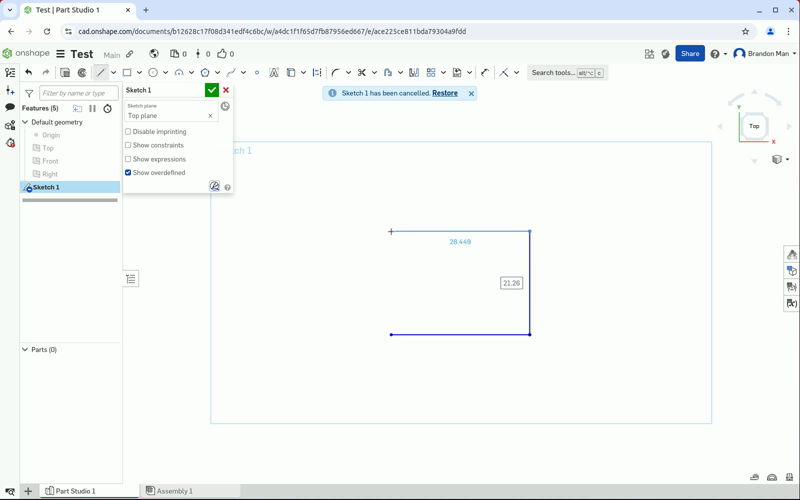
key_up(shift)
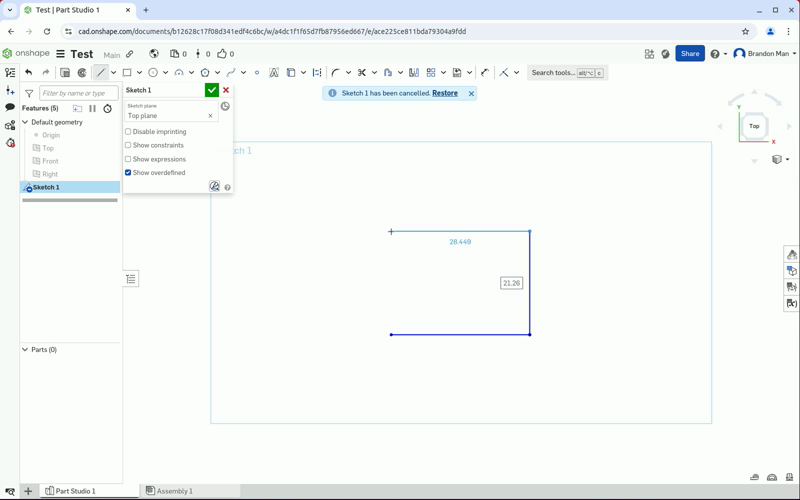
key_down(shift)
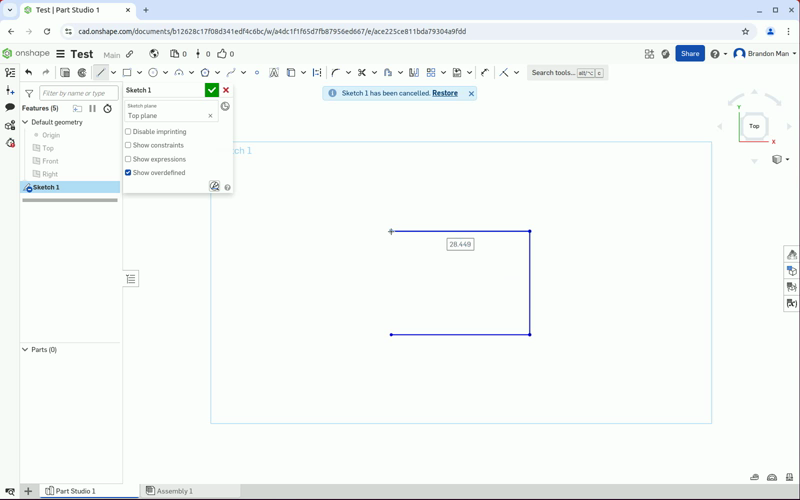
mouse_move(391, 334)
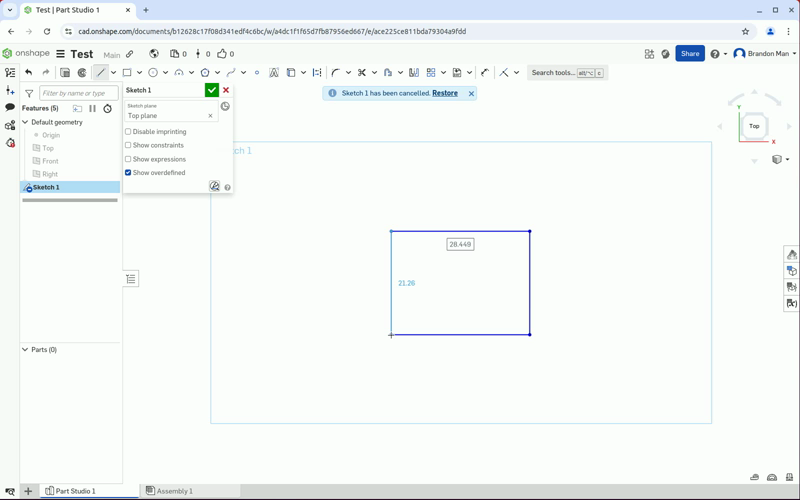
key_up(shift)
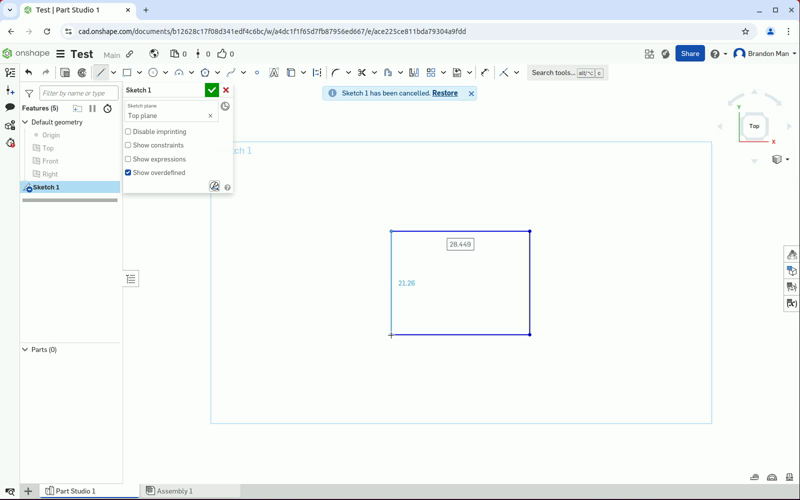
click(391, 334)
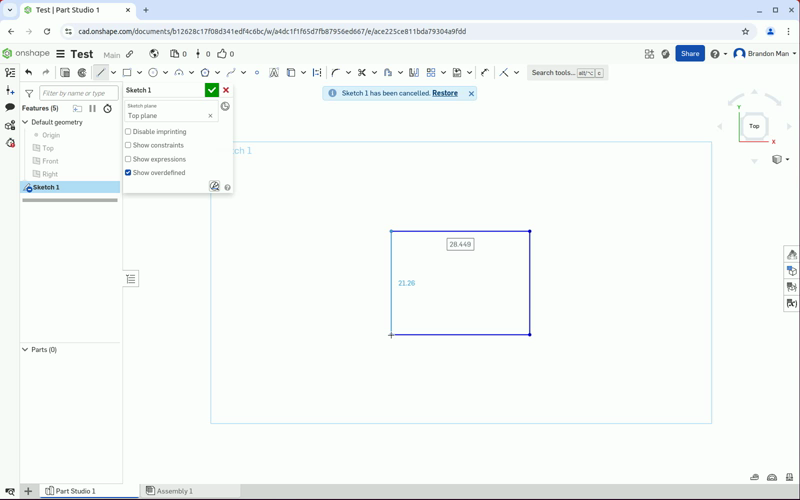
key(esc)
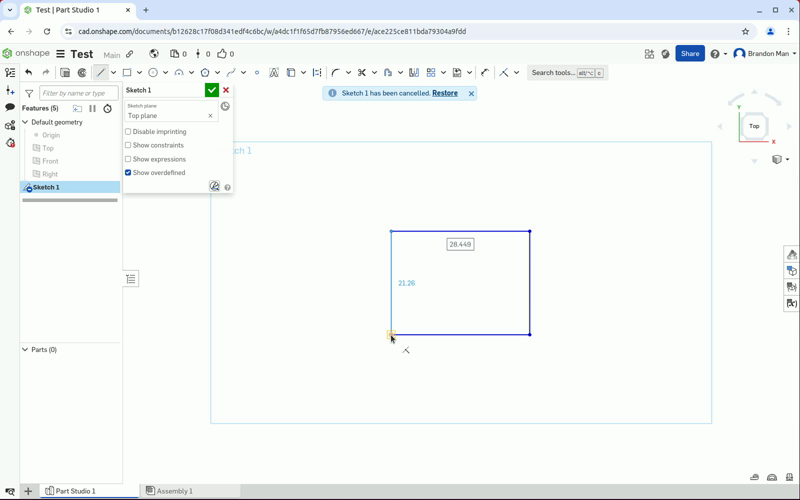
mouse_move(472, 285)
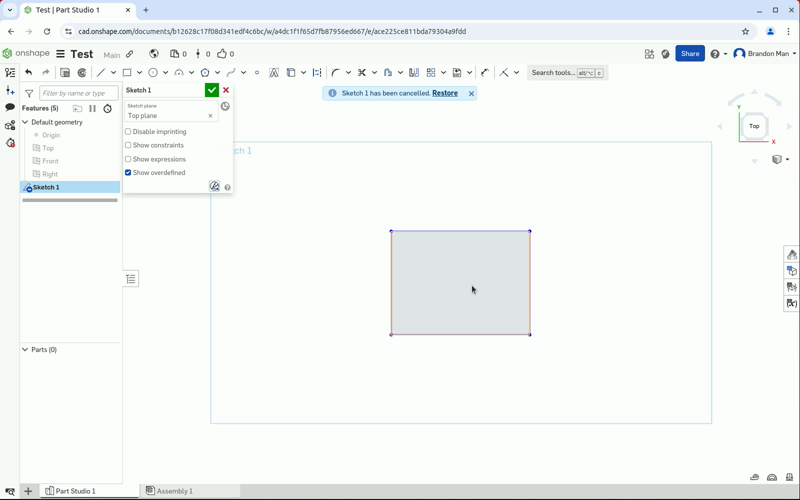
click(472, 285)
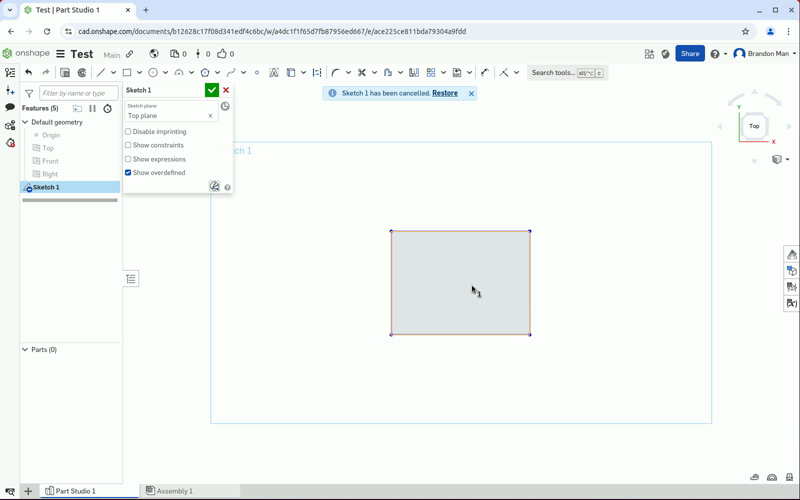
mouse_move(73, 352)
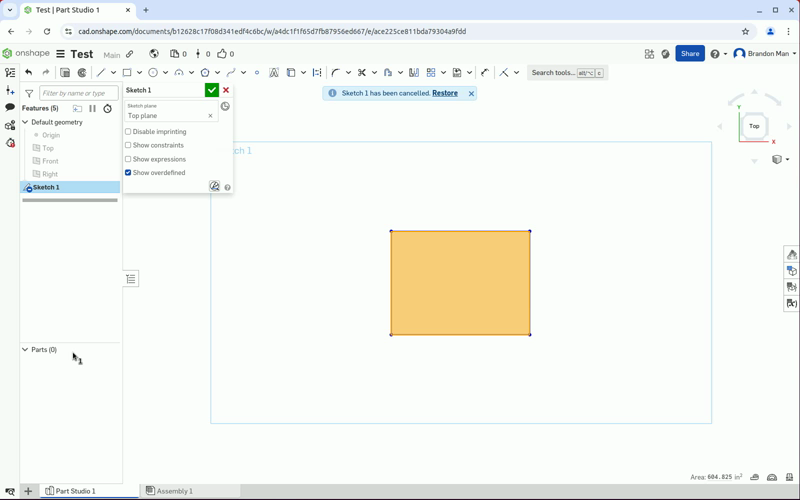
key(shift+y)
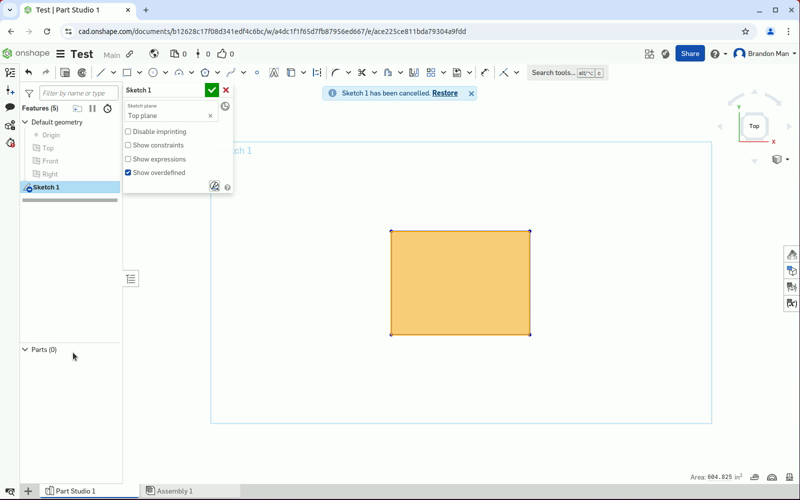
key(shift+e)
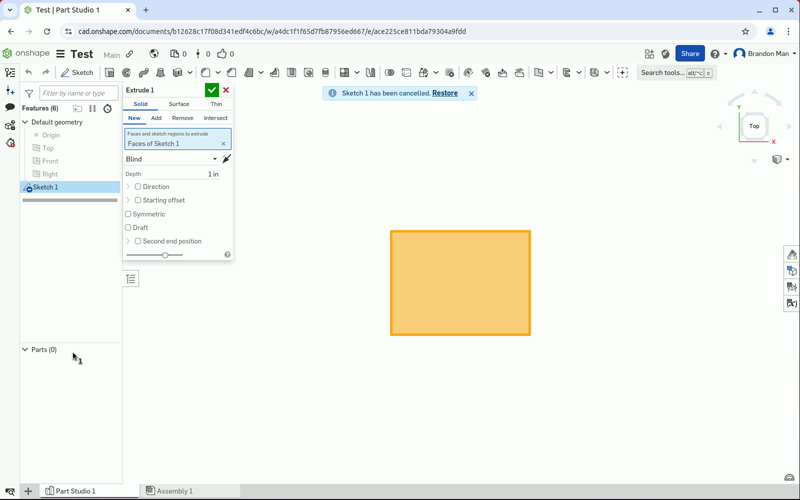
mouse_move(143, 106)
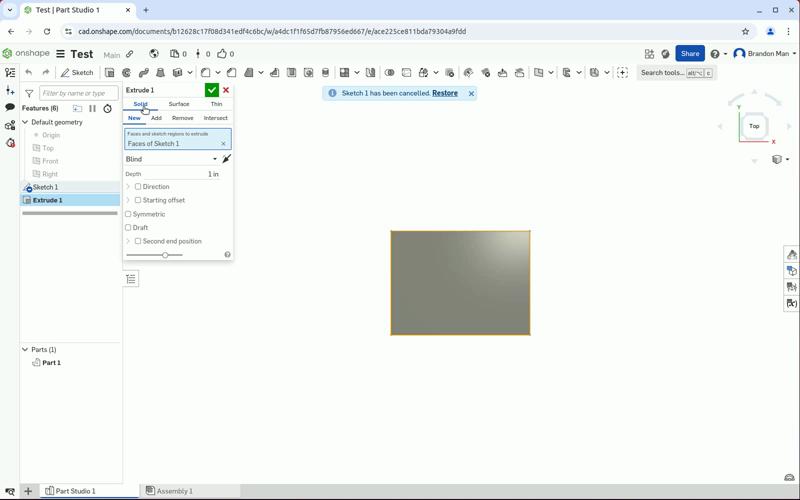
click(143, 106)
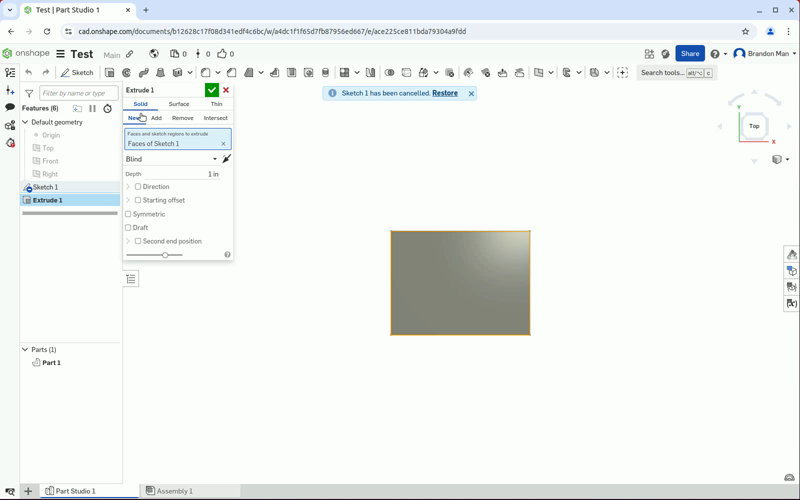
mouse_move(137, 120)
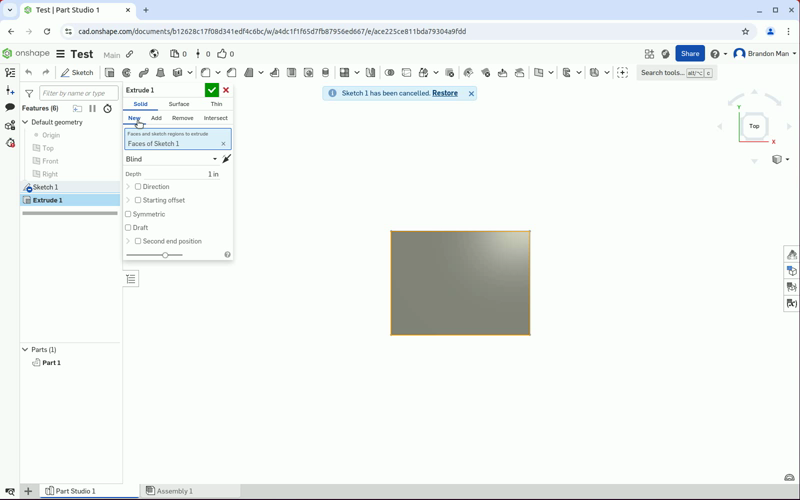
click(137, 120)
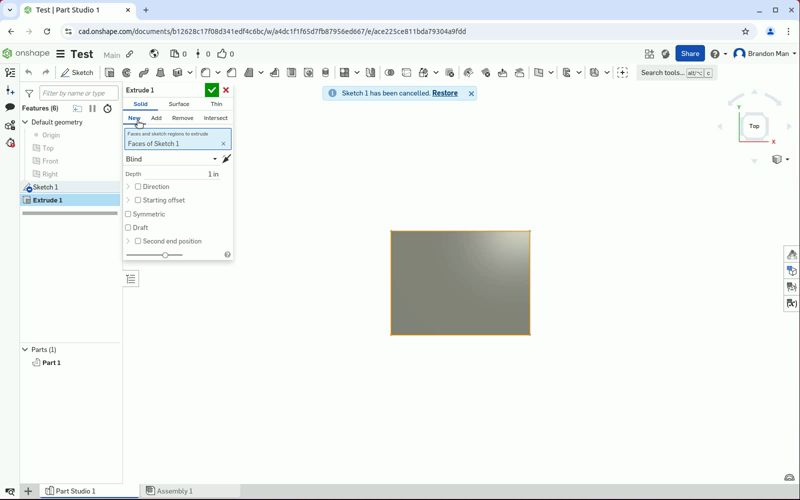
key(tab, 4)
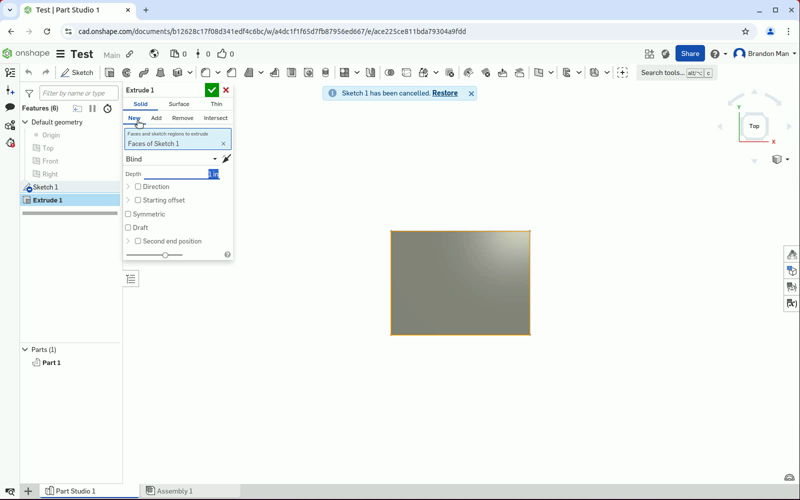
text(17.813)
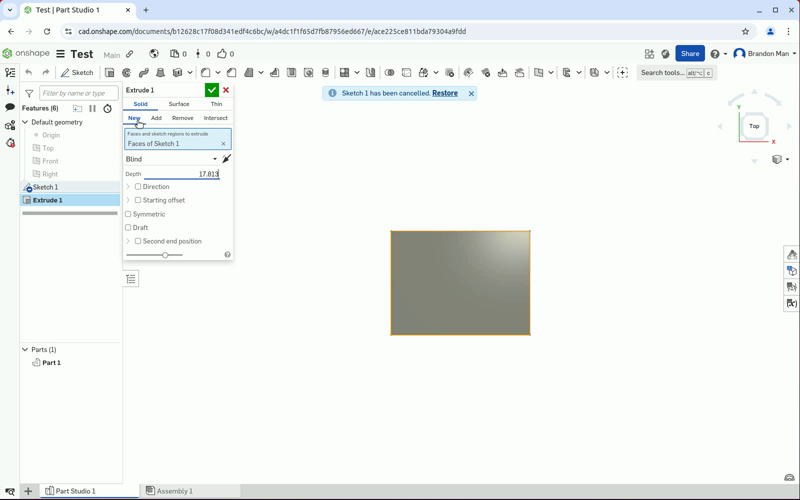
key(enter)
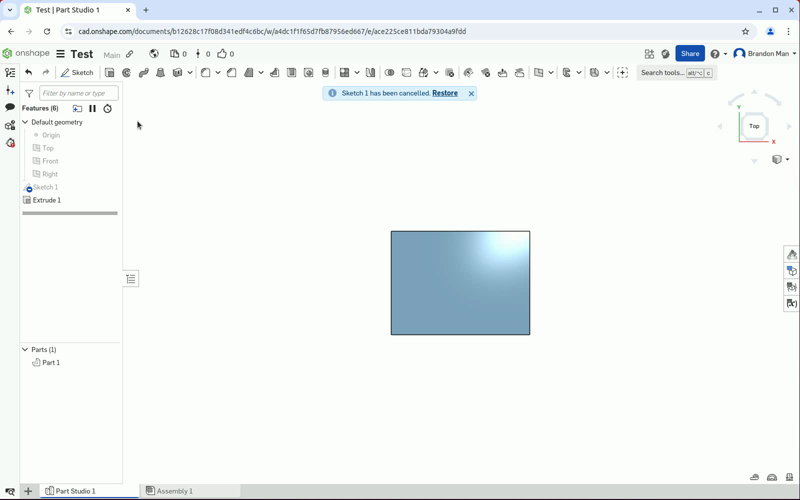
key(shift+h)
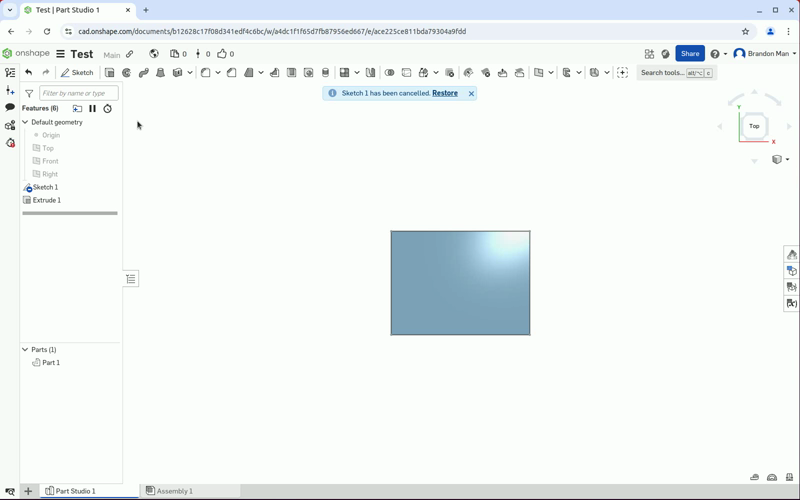
key(shift+h)
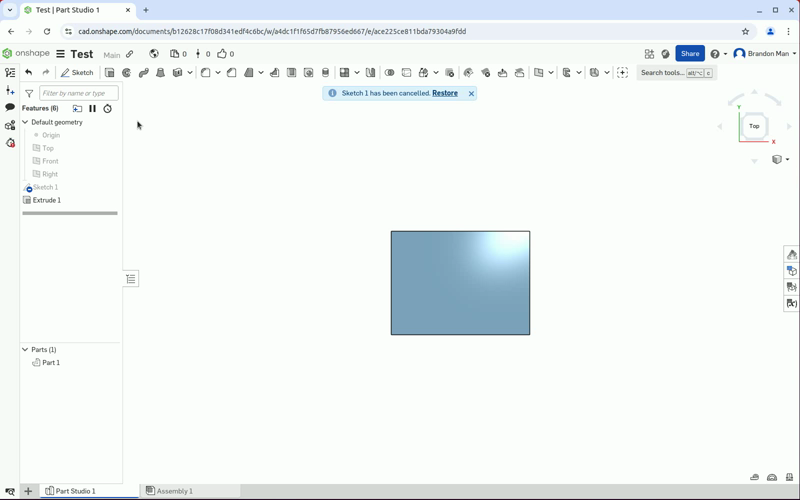
mouse_move(73, 189)
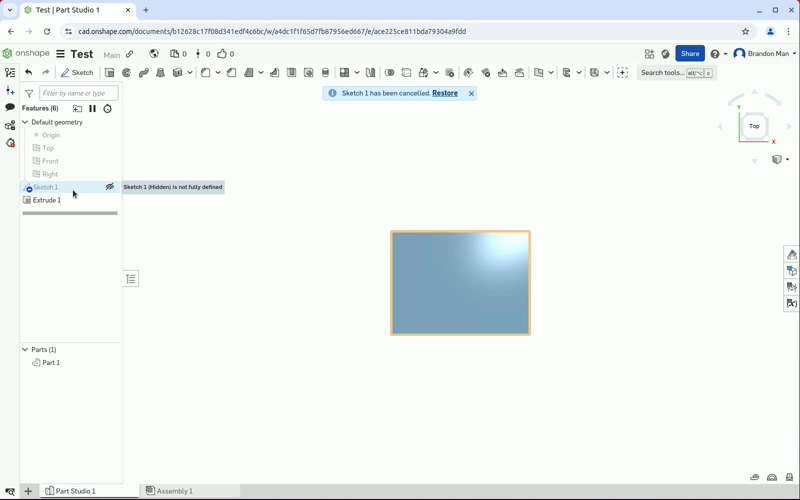
click(73, 189)
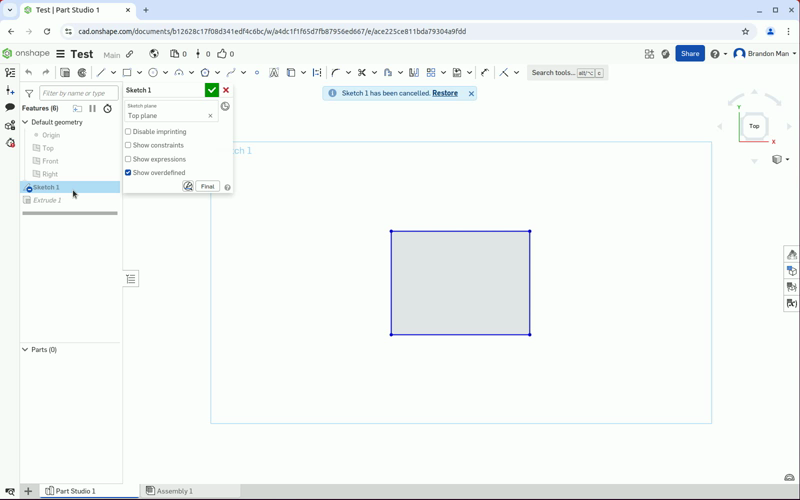
mouse_move(229, 92)
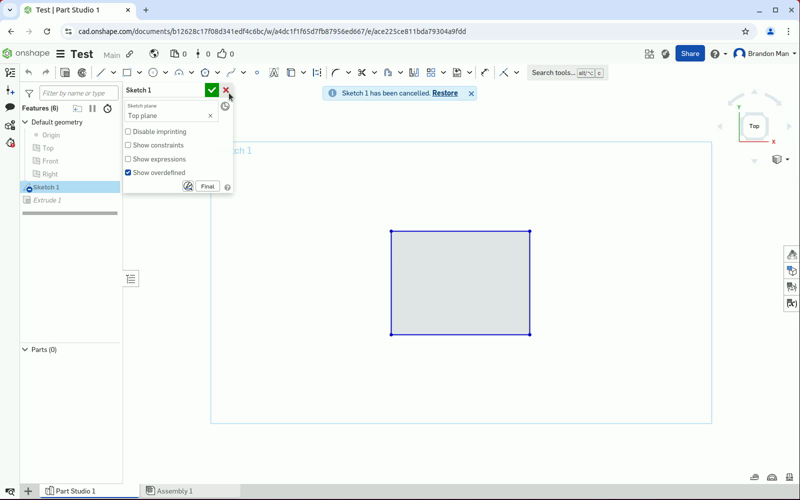
click(229, 92)
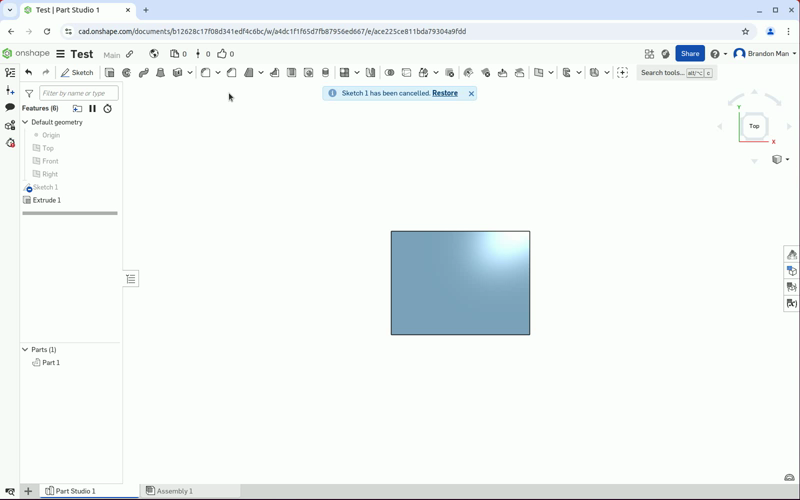
mouse_move(541, 75)
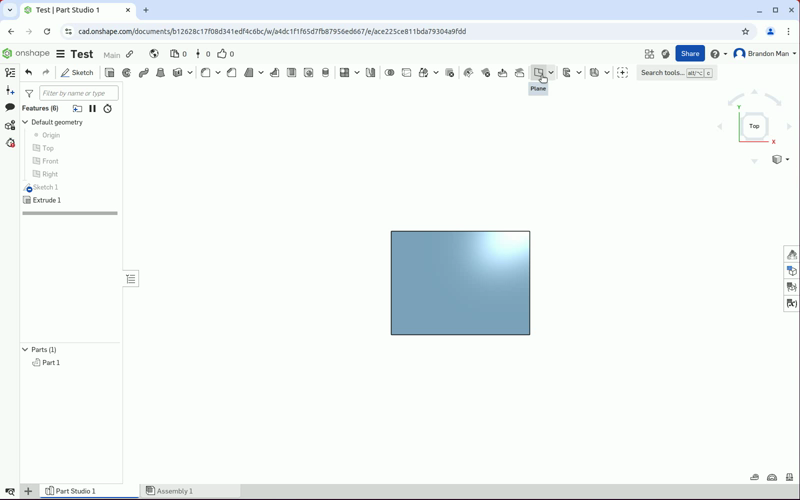
click(541, 75)
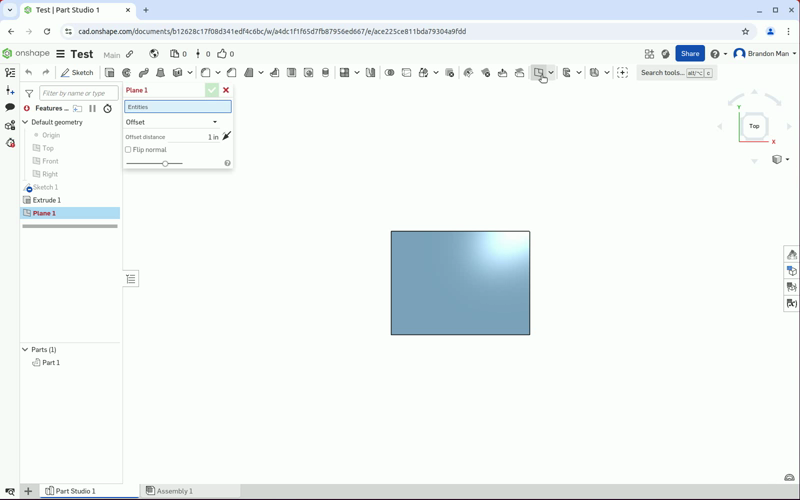
mouse_move(73, 150)
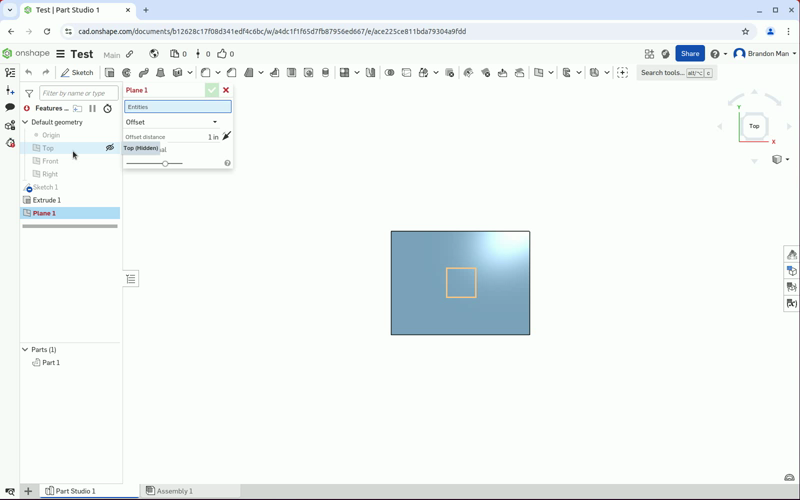
click(73, 150)
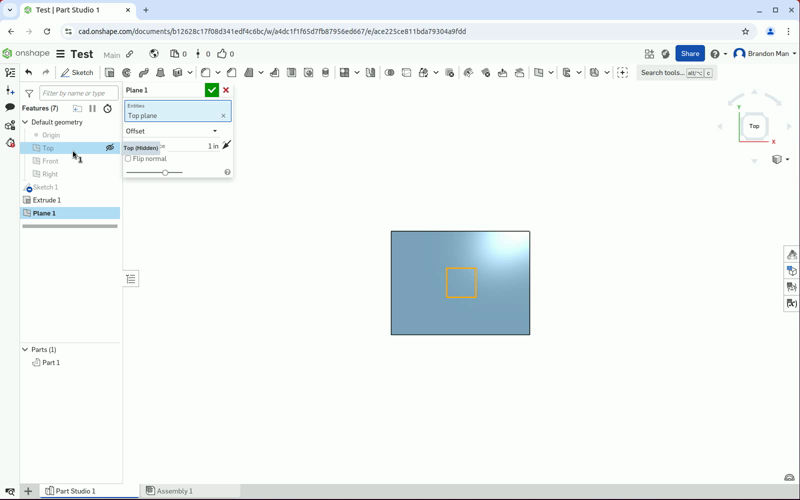
key(tab, 2)
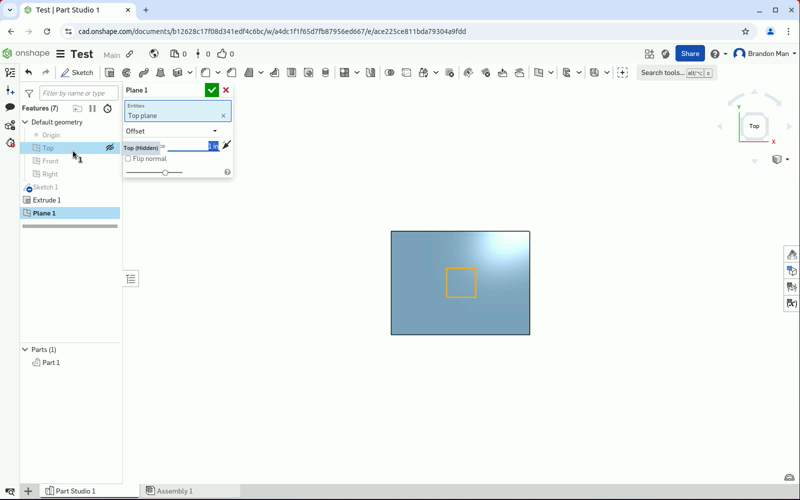
text(17.809)
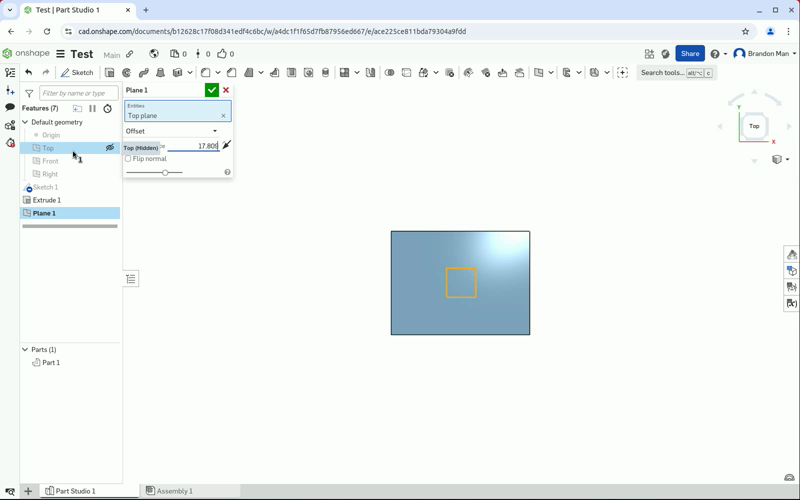
key(enter, 2)
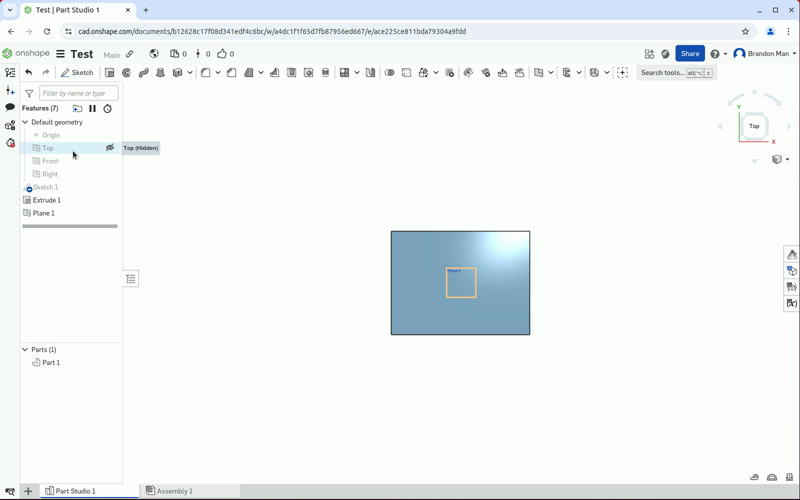
key(shift+s)
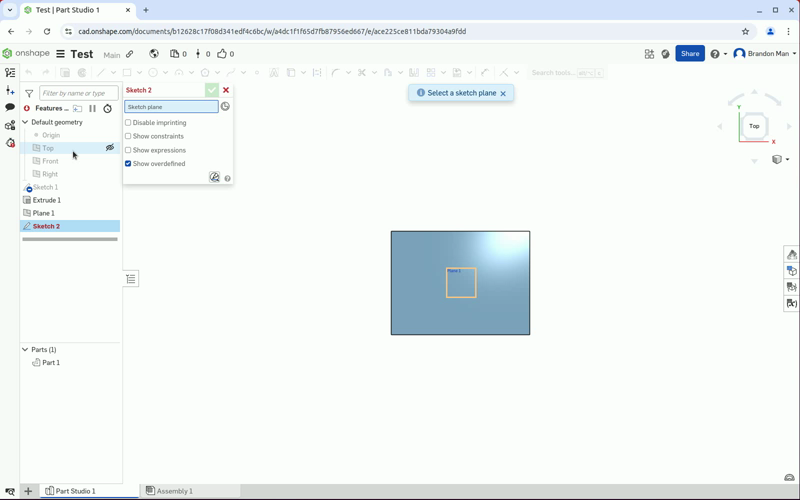
mouse_move(73, 215)
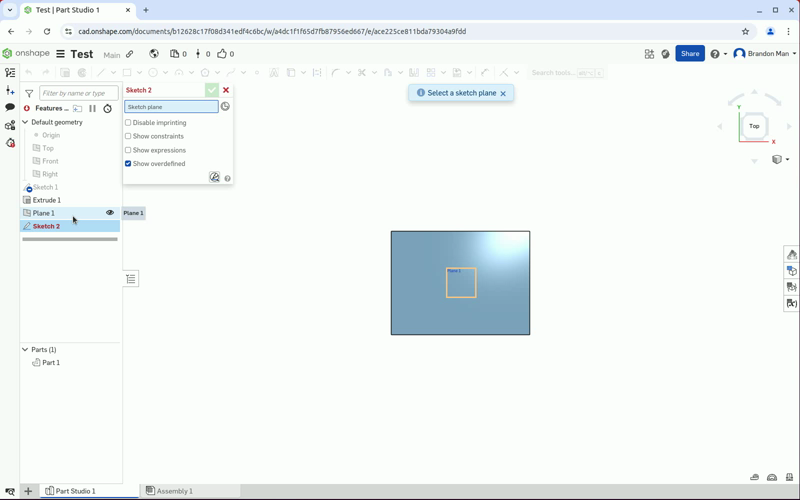
click(73, 215)
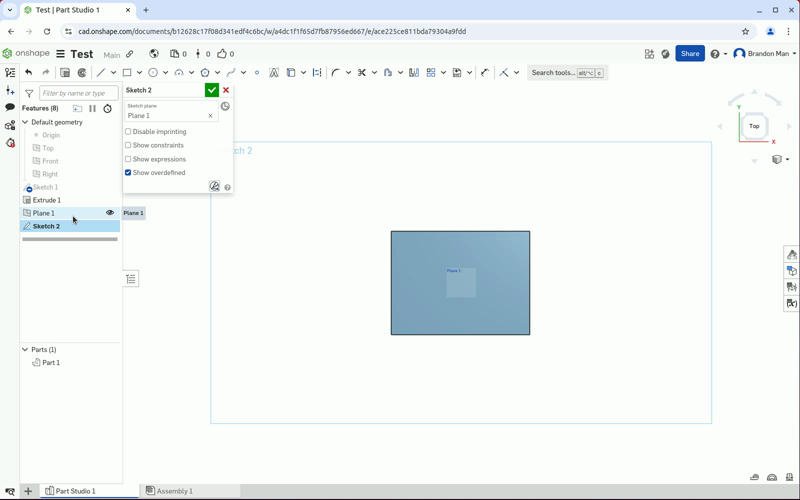
mouse_move(73, 352)
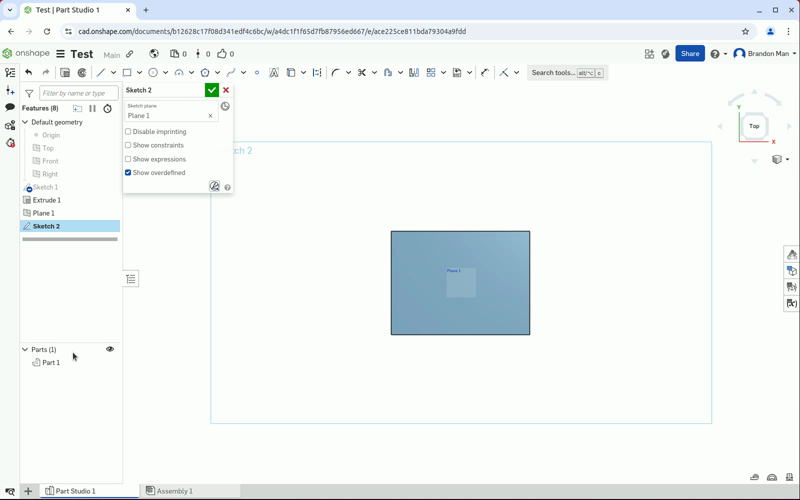
key(y)
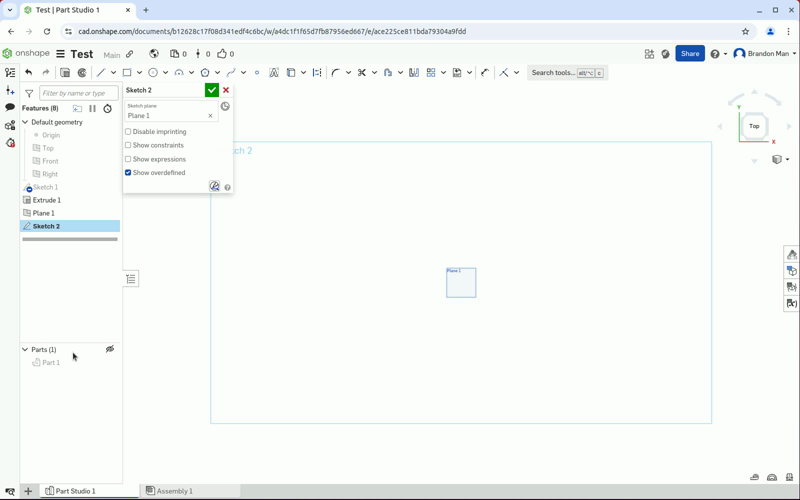
key(c)
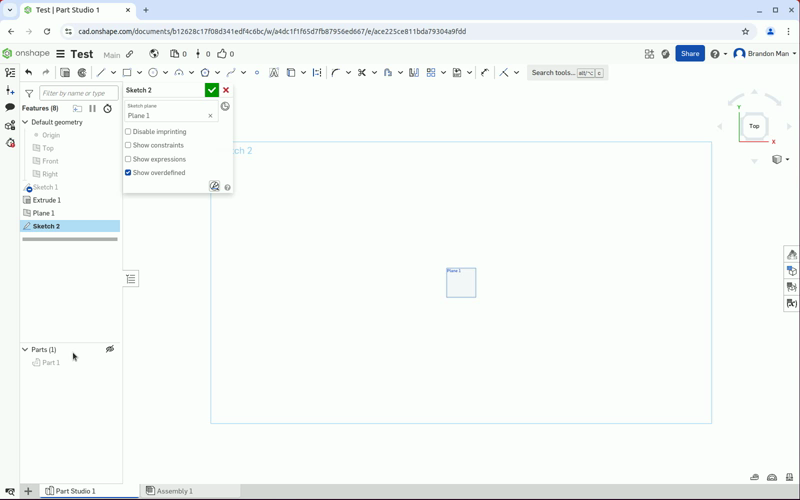
key_down(shift)
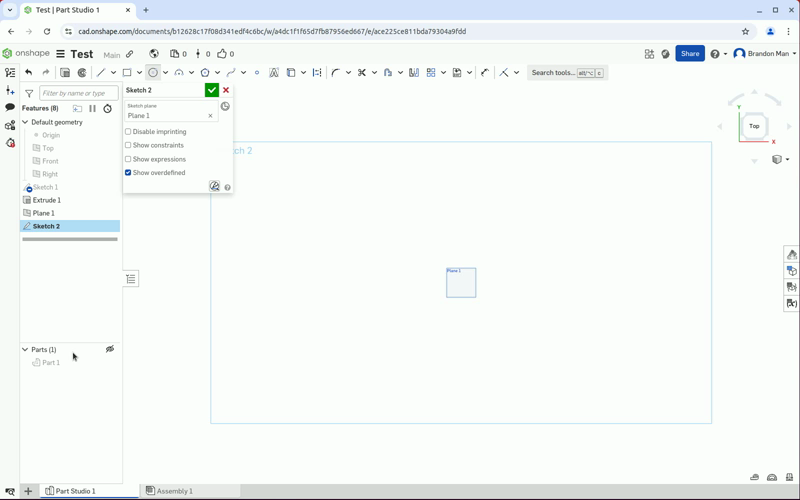
mouse_move(461, 282)
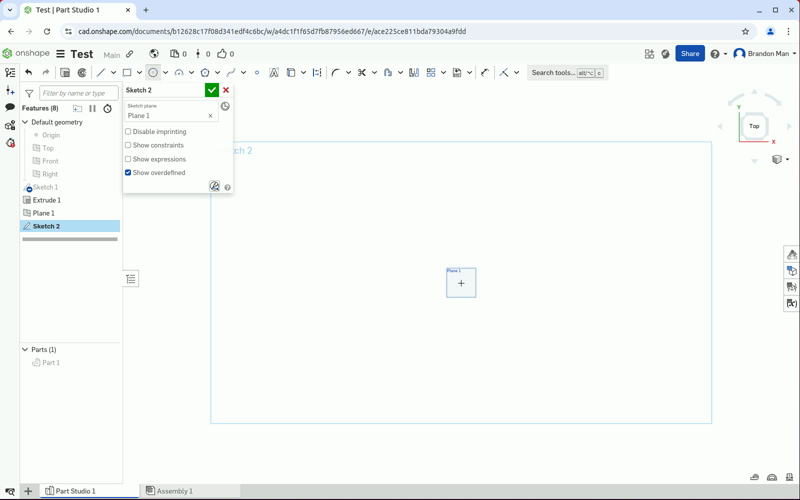
click(461, 282)
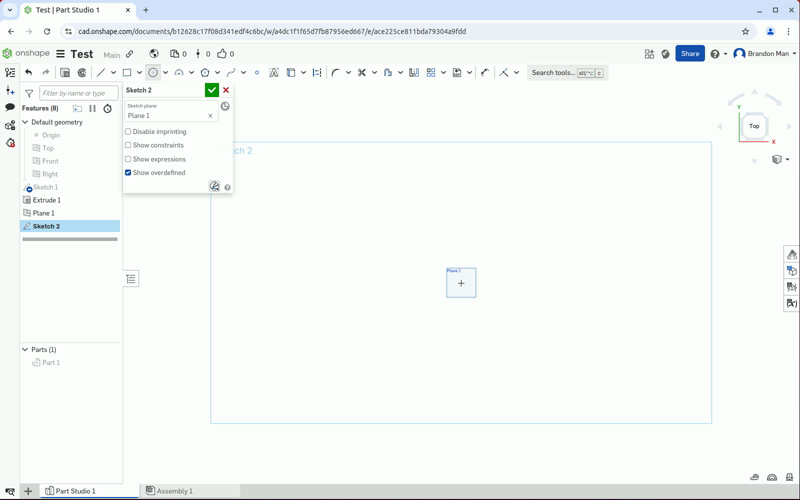
key_up(shift)
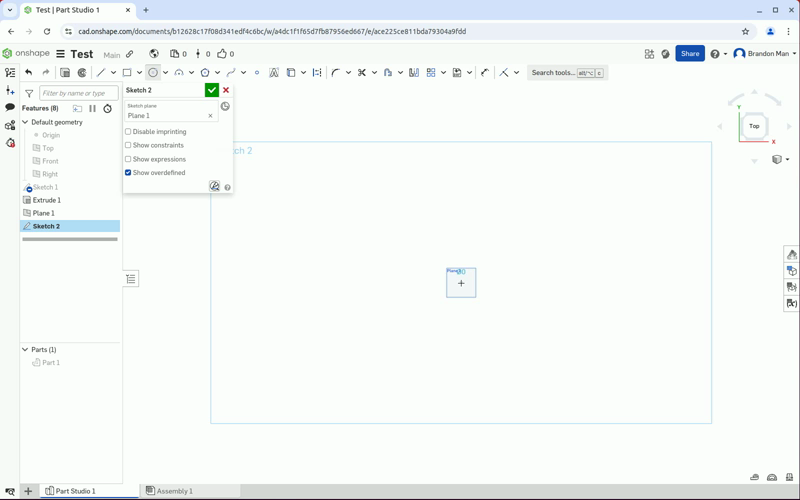
mouse_move(479, 282)
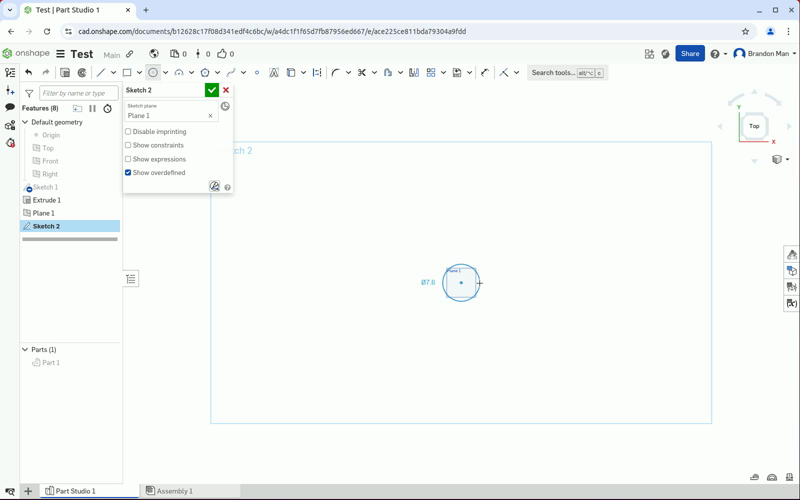
click(479, 282)
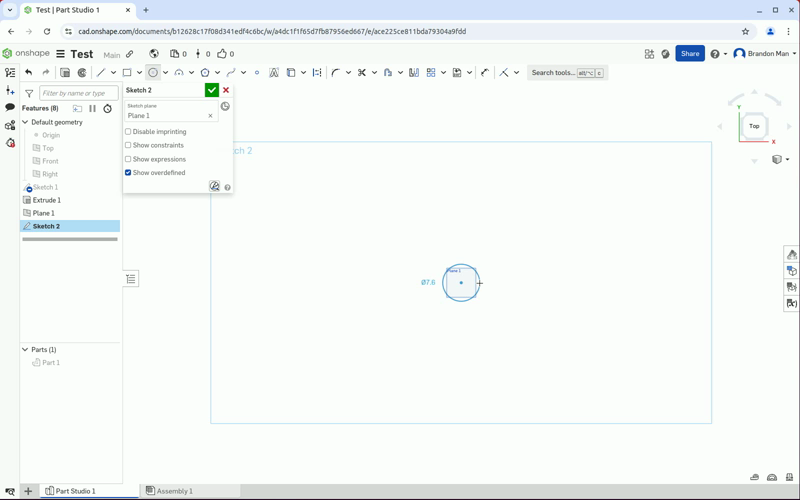
key(esc)
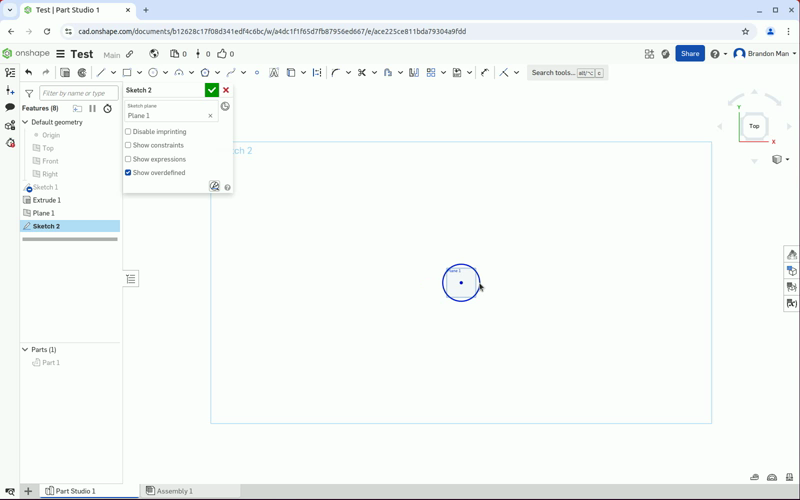
mouse_move(468, 296)
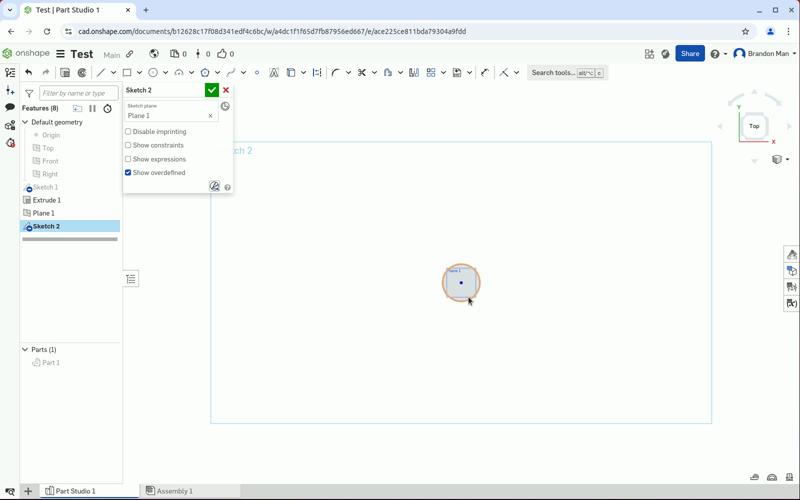
scroll(6)
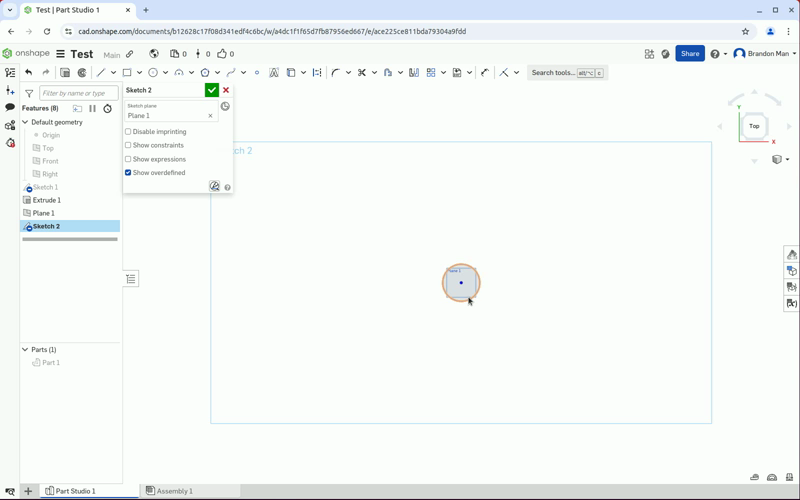
scroll(6)
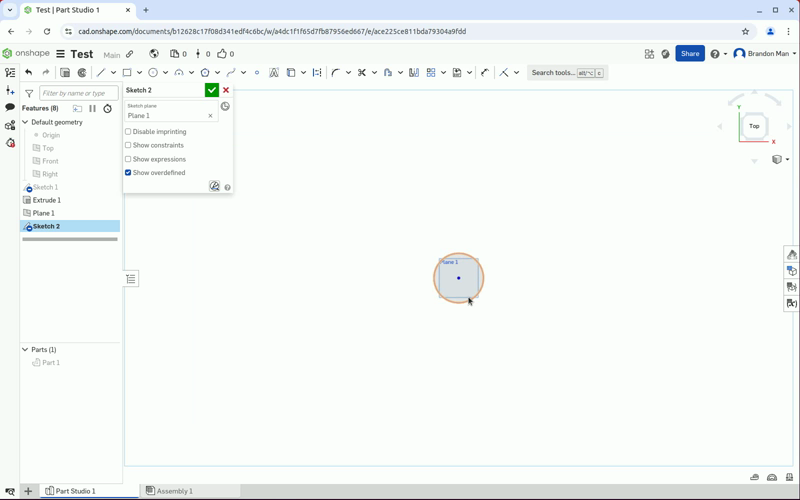
scroll(6)
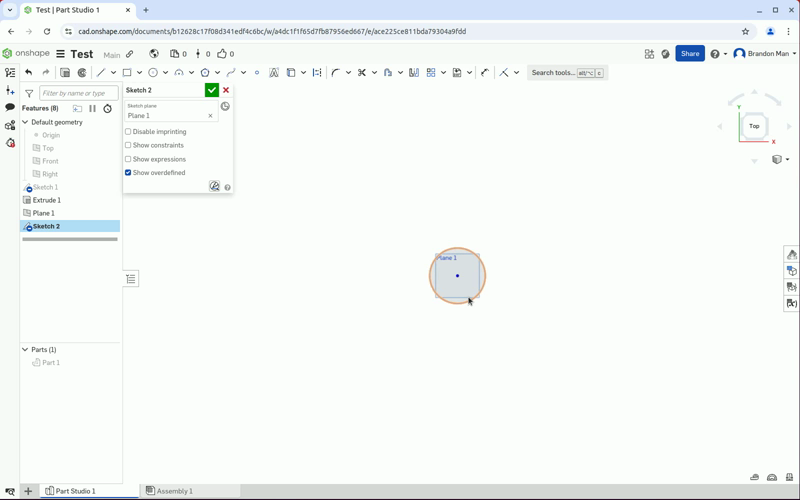
scroll(6)
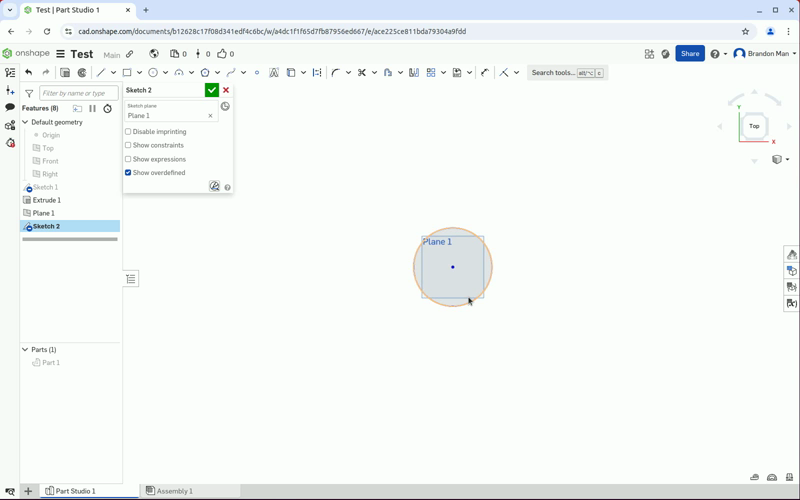
scroll(6)
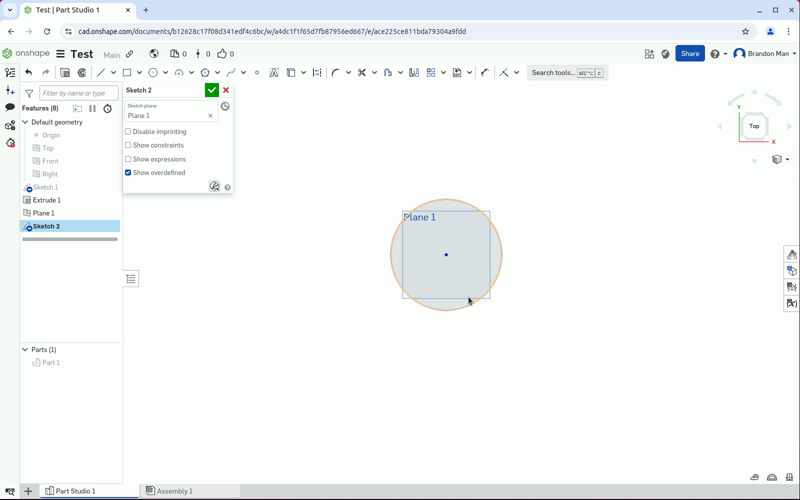
scroll(6)
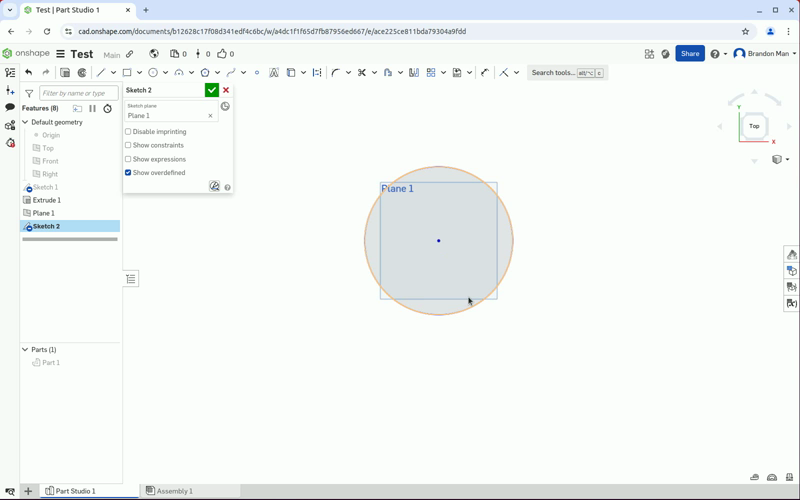
scroll(6)
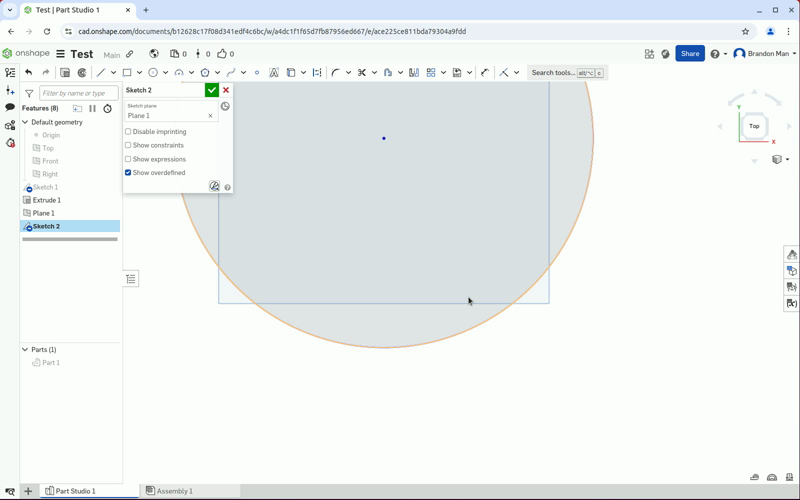
click(468, 296)
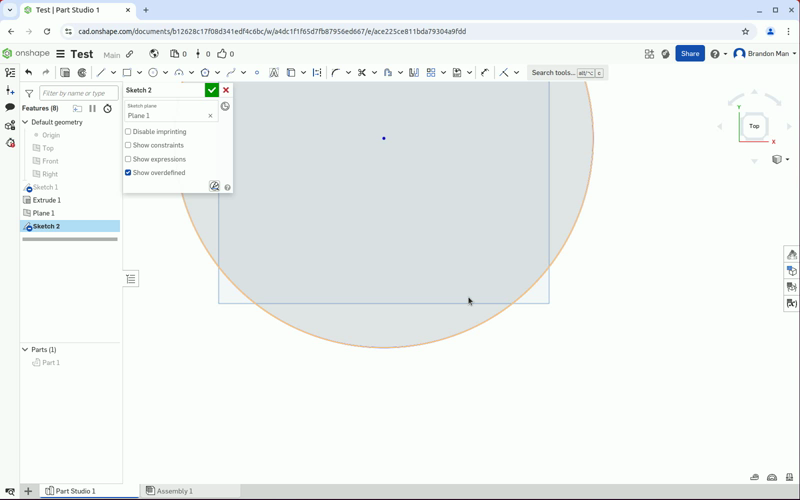
scroll(-6)
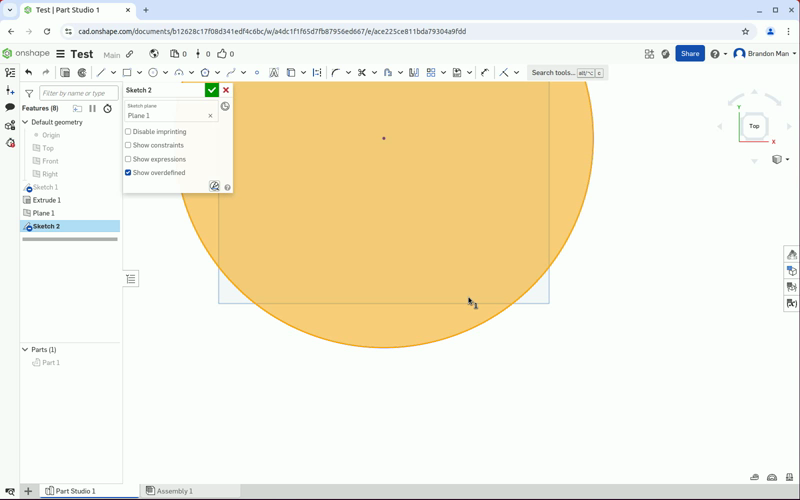
scroll(-6)
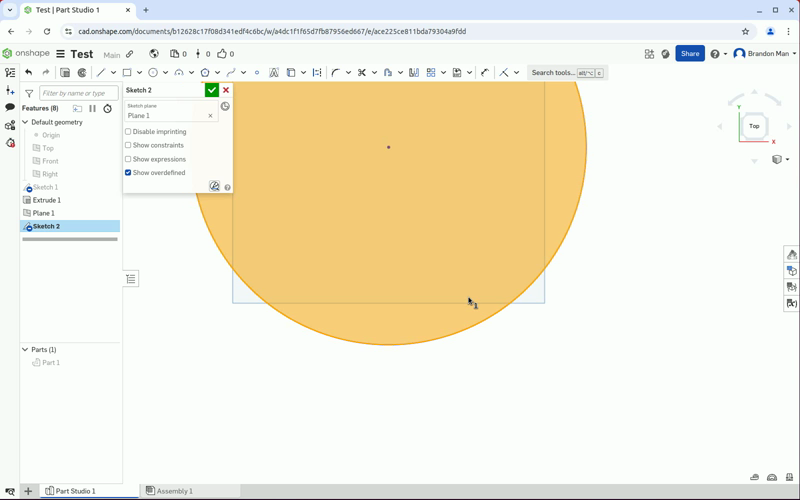
scroll(-6)
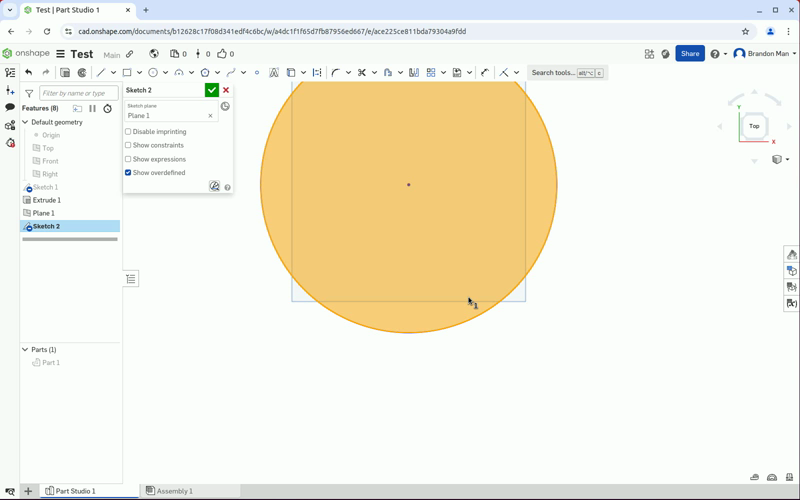
scroll(-6)
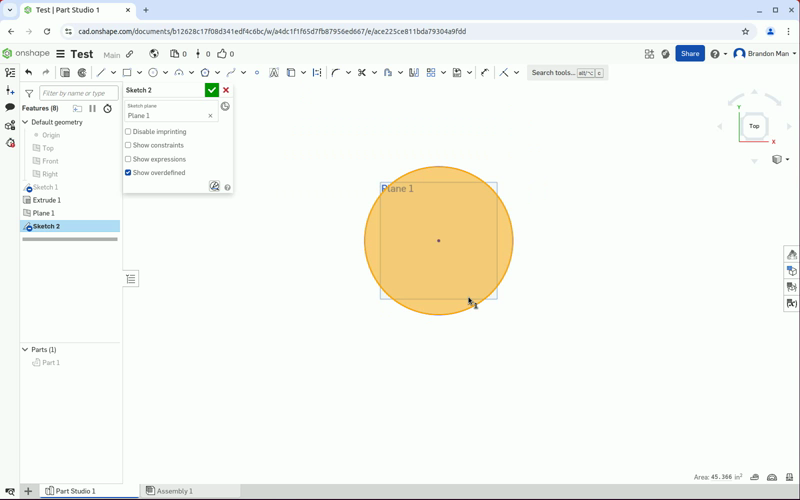
scroll(-6)
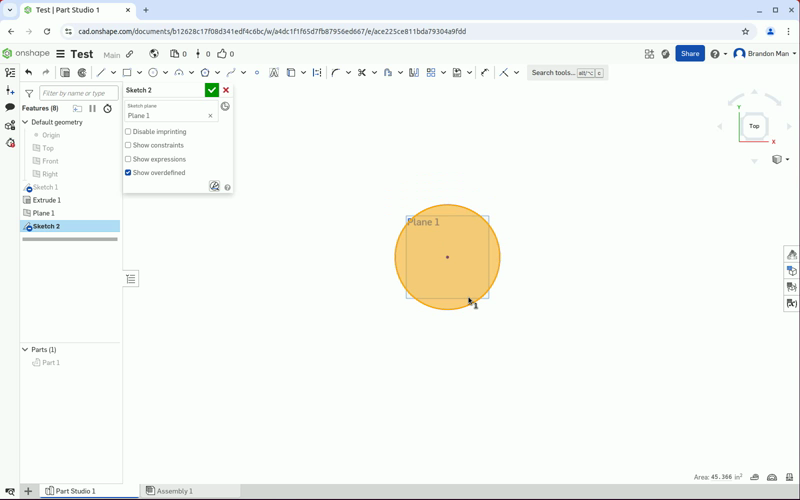
scroll(-6)
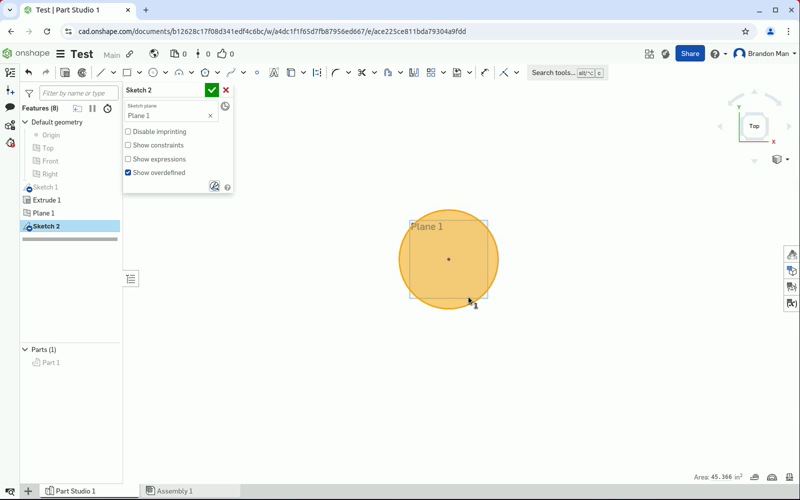
scroll(-6)
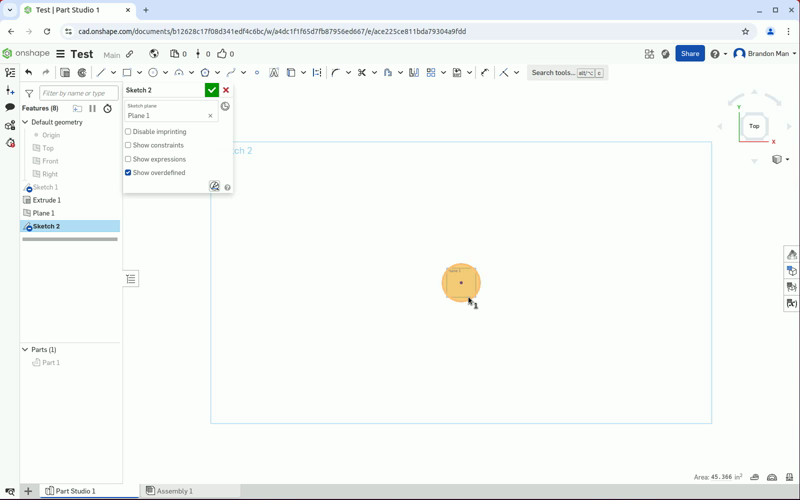
mouse_move(73, 352)
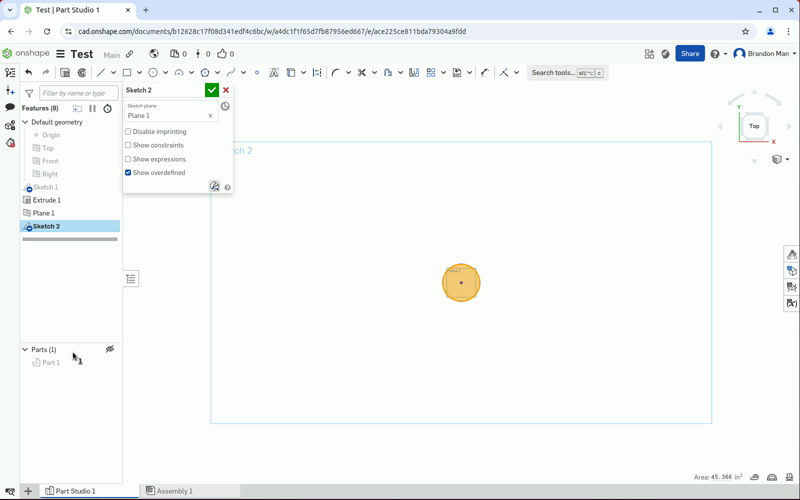
key(shift+y)
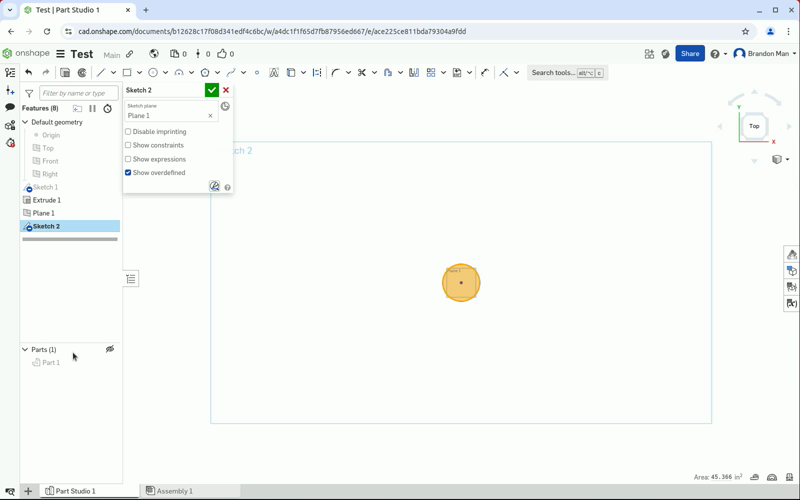
key(shift+e)
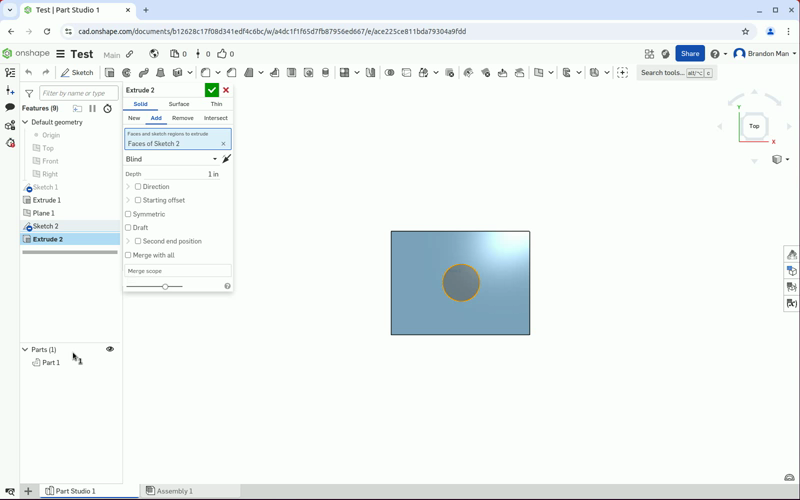
mouse_move(143, 106)
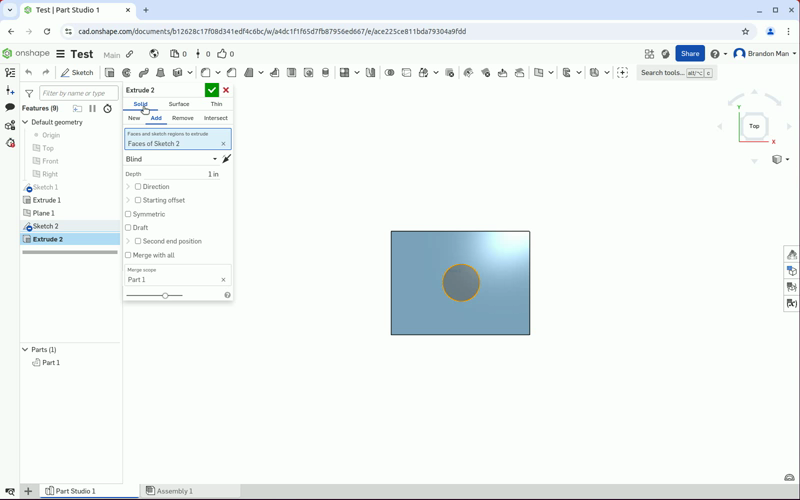
click(143, 106)
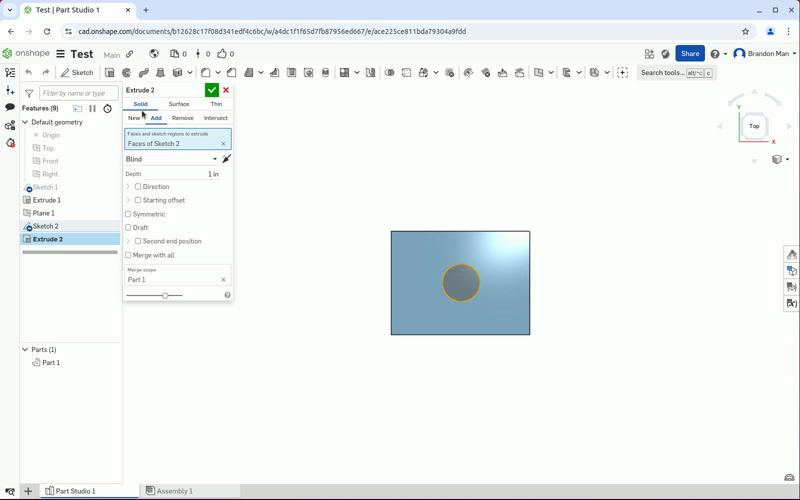
mouse_move(137, 120)
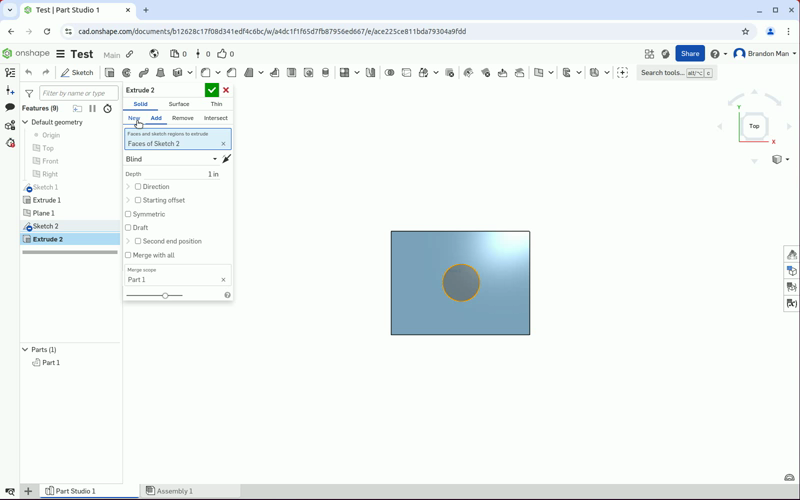
click(137, 120)
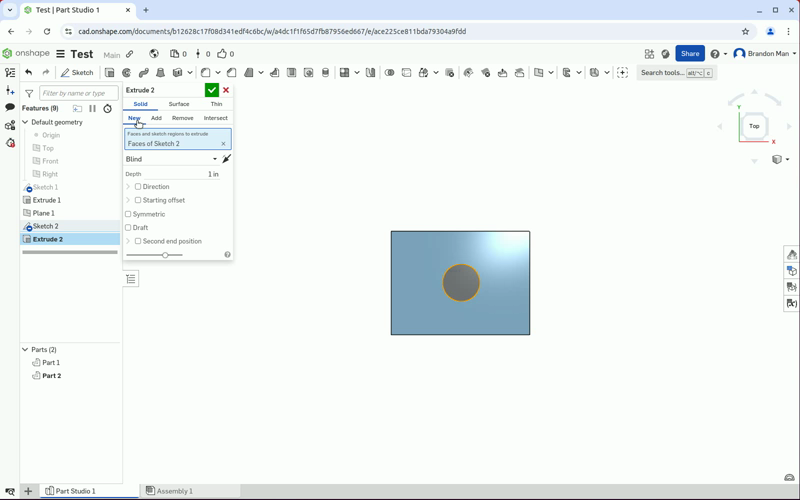
key(tab, 4)
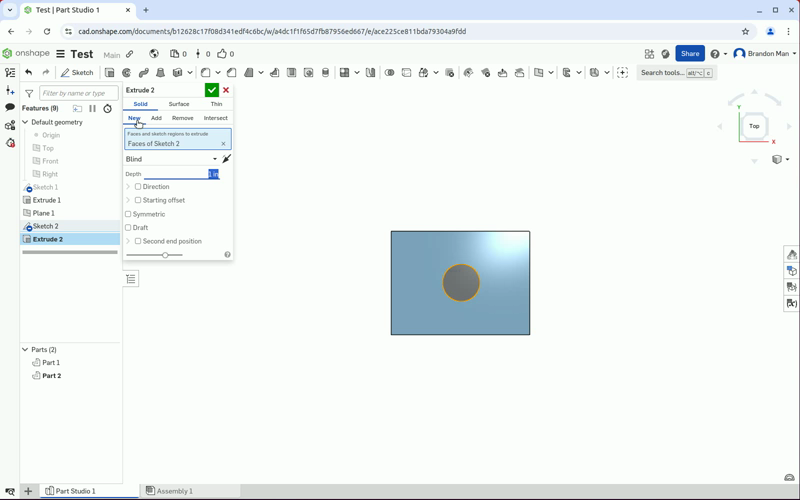
text(5.296)
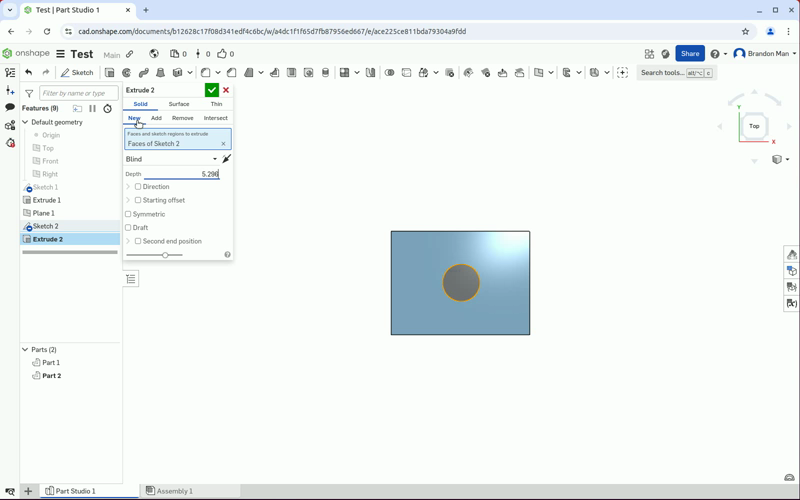
key(enter)
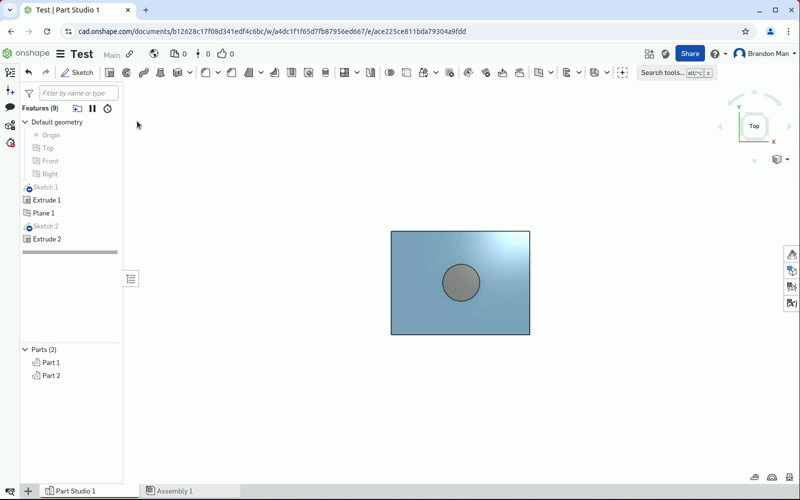
key(shift+h)
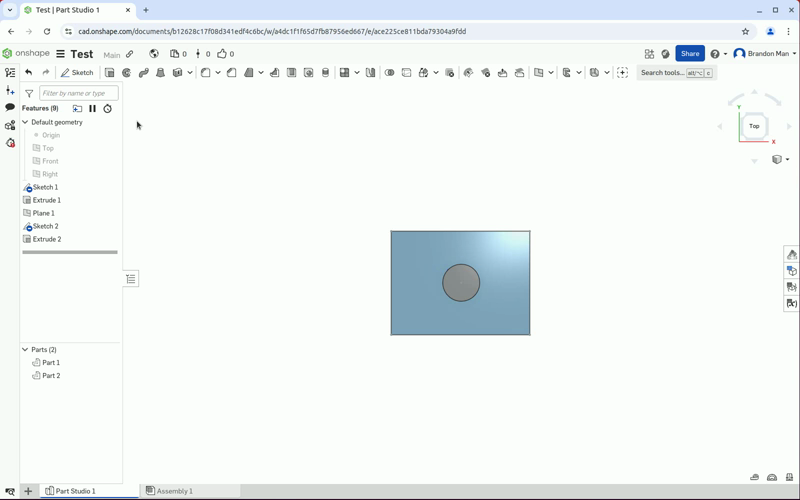
key(shift+h)
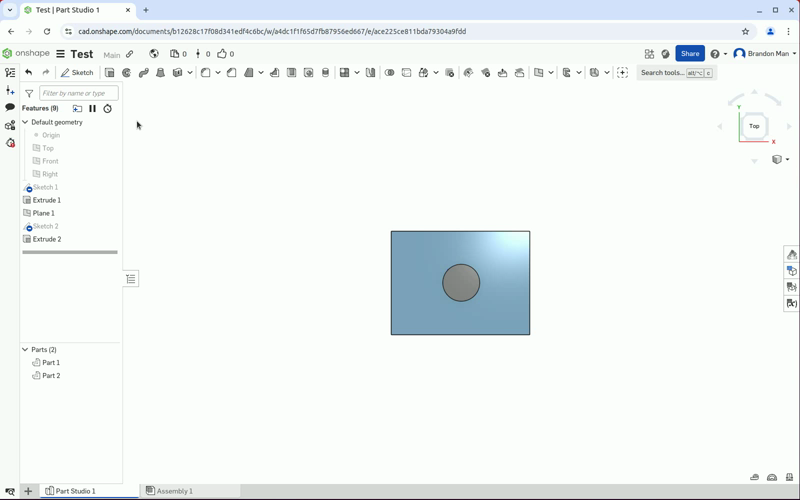
mouse_move(73, 189)
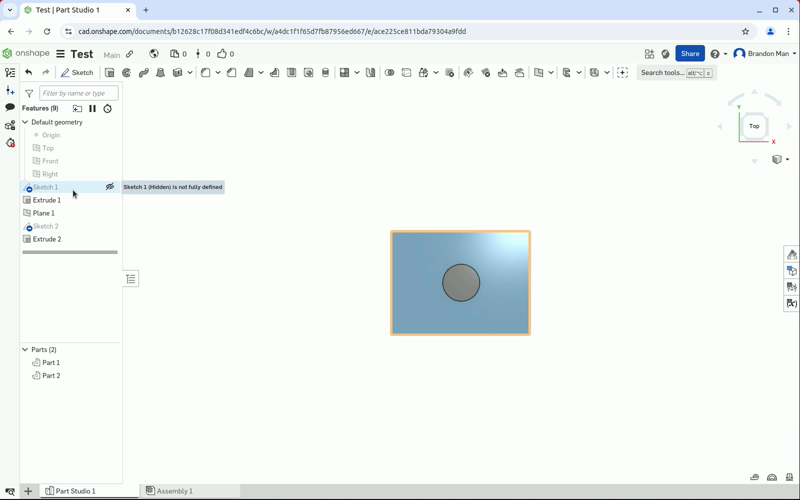
click(73, 189)
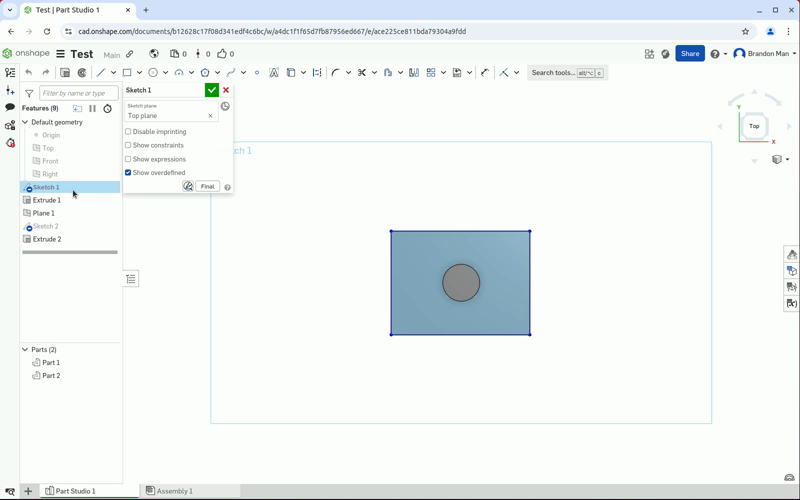
mouse_move(229, 92)
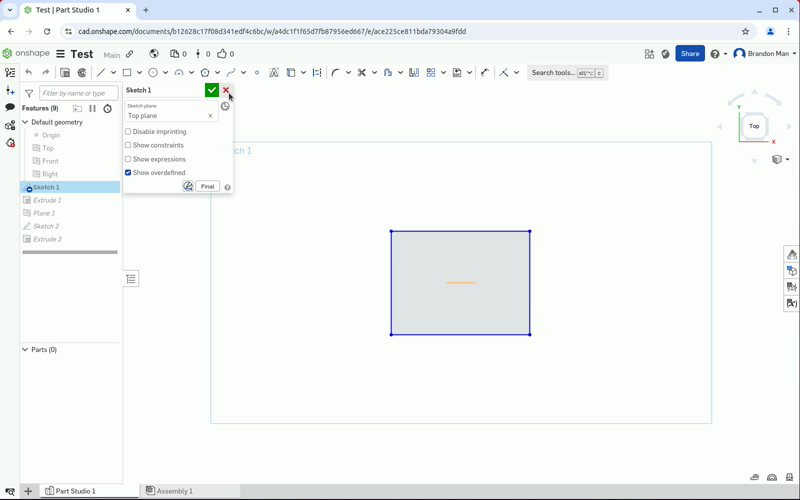
click(229, 92)
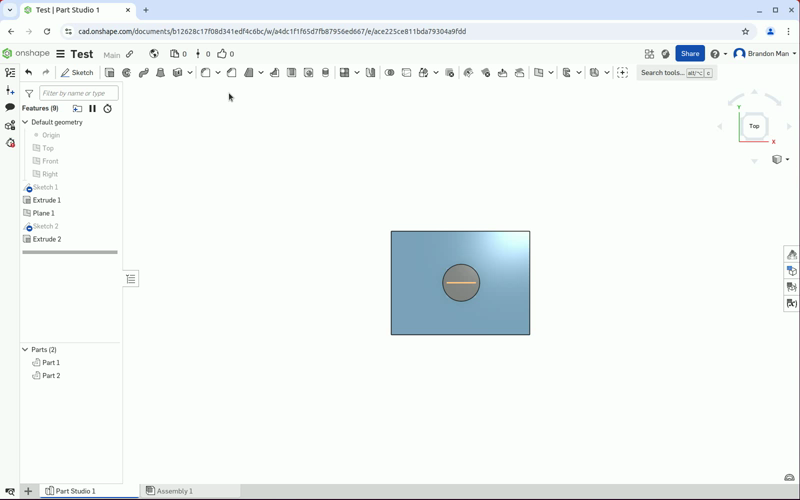
mouse_move(73, 352)
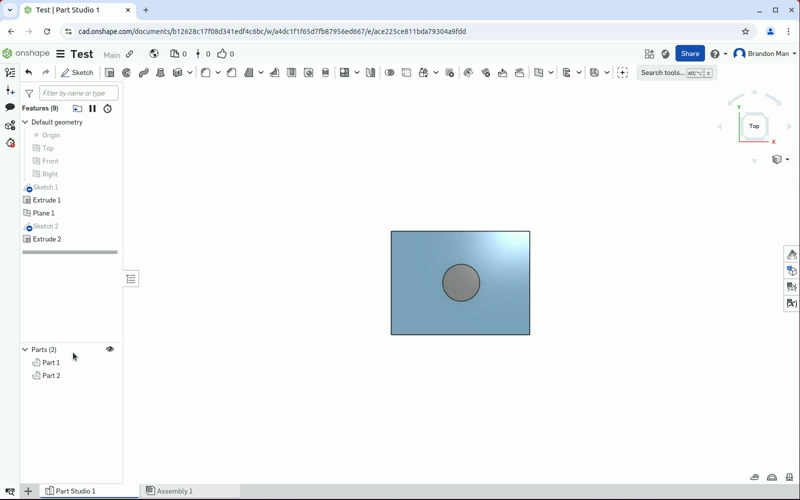
key(y)
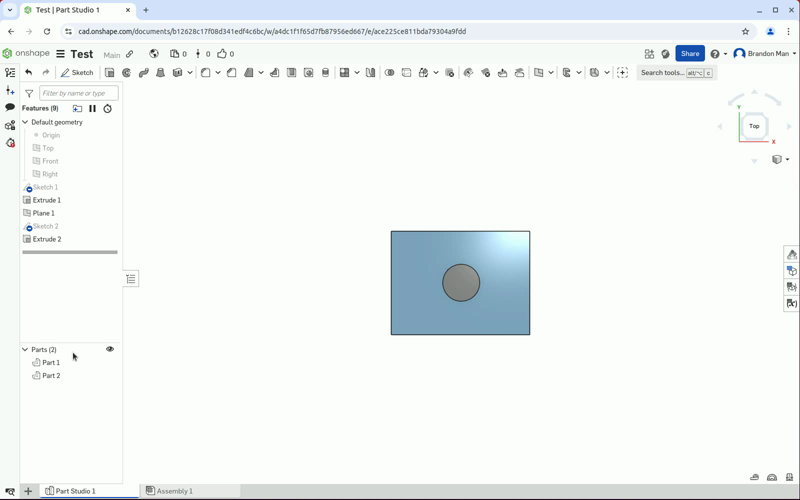
key(shift+p)
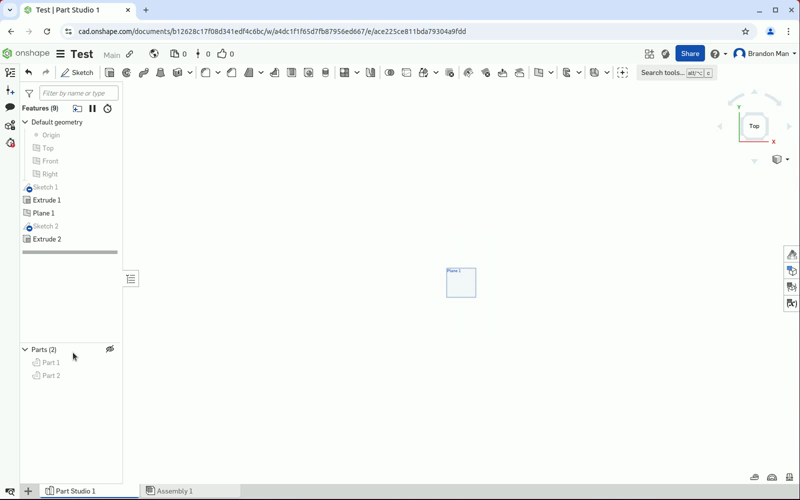
key(space)
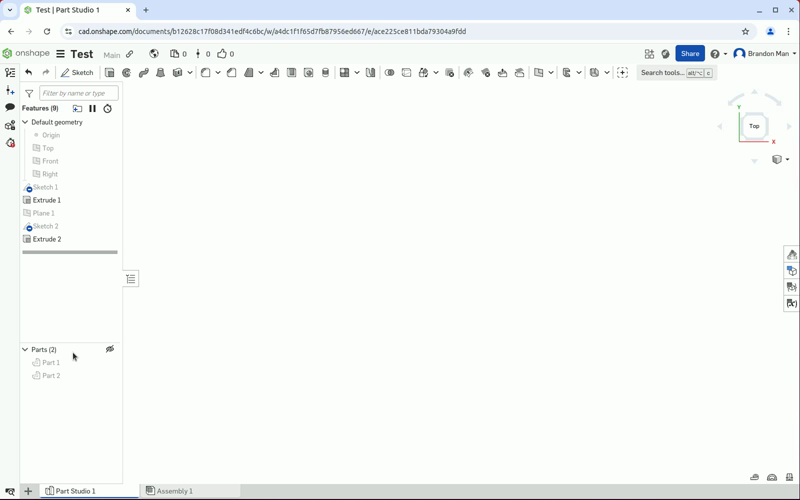
key_down(shift)
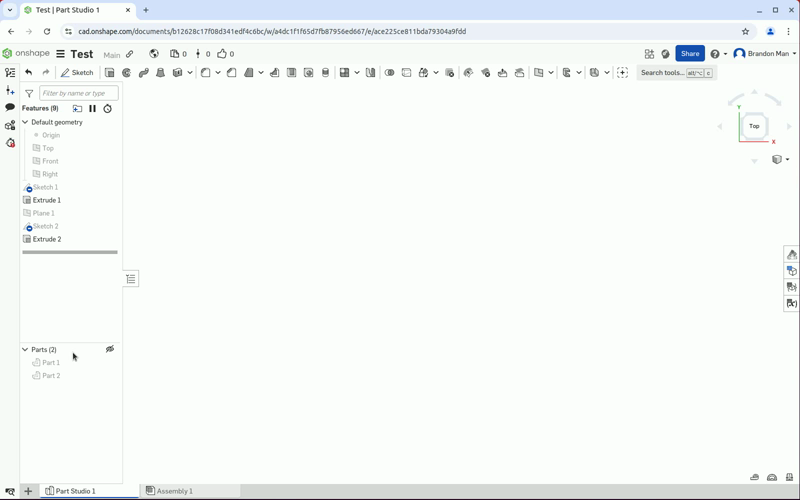
key(up)
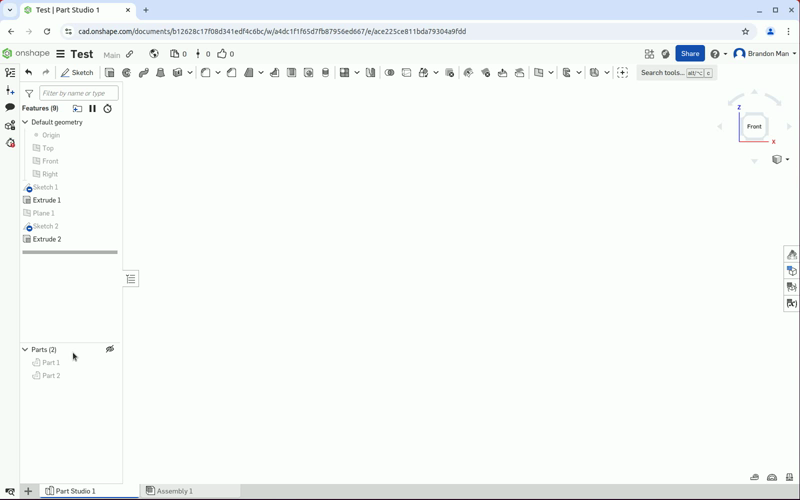
key_up(shift)
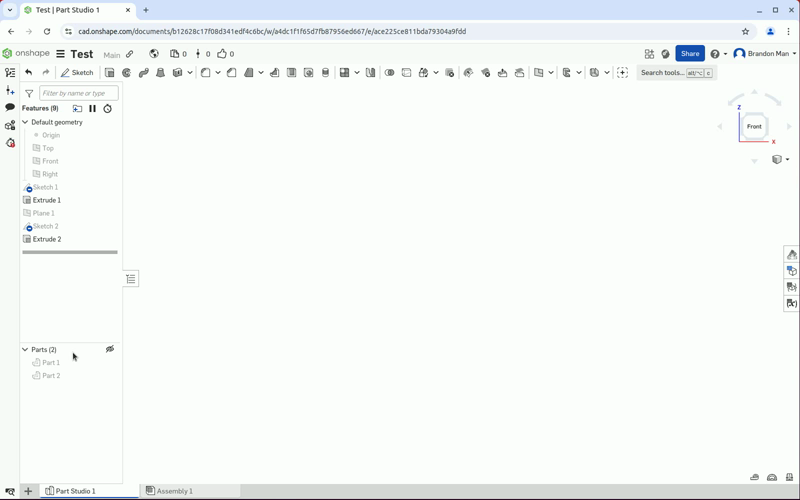
mouse_move(73, 352)
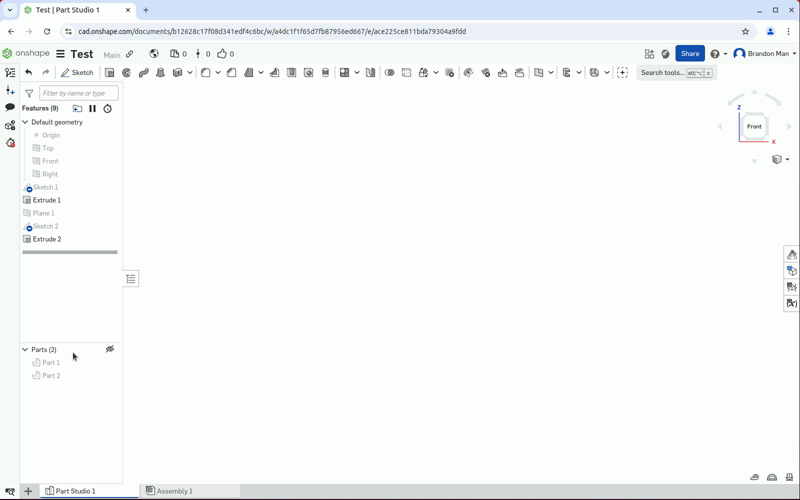
key(shift+y)
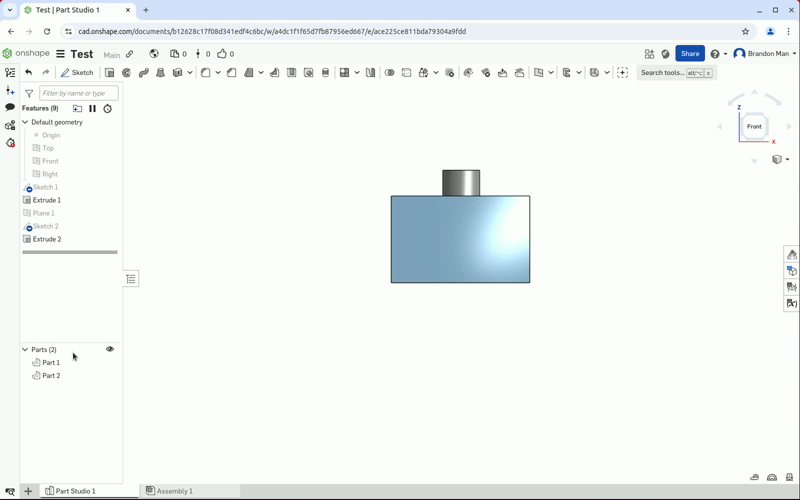
mouse_move(541, 75)
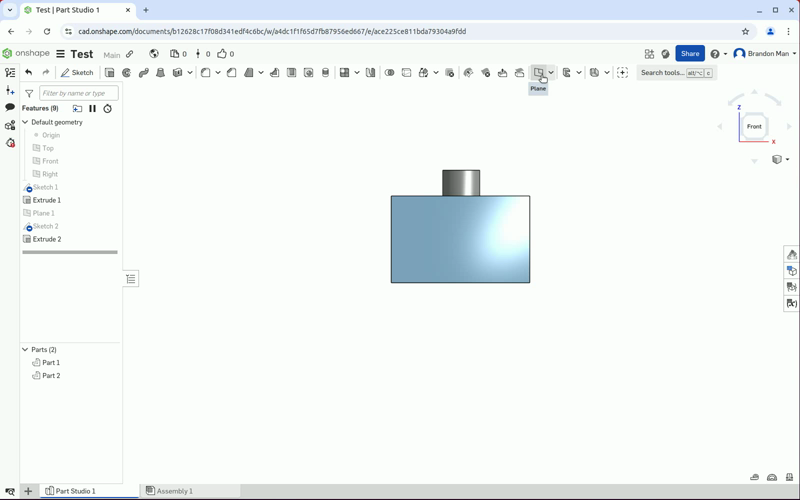
click(541, 75)
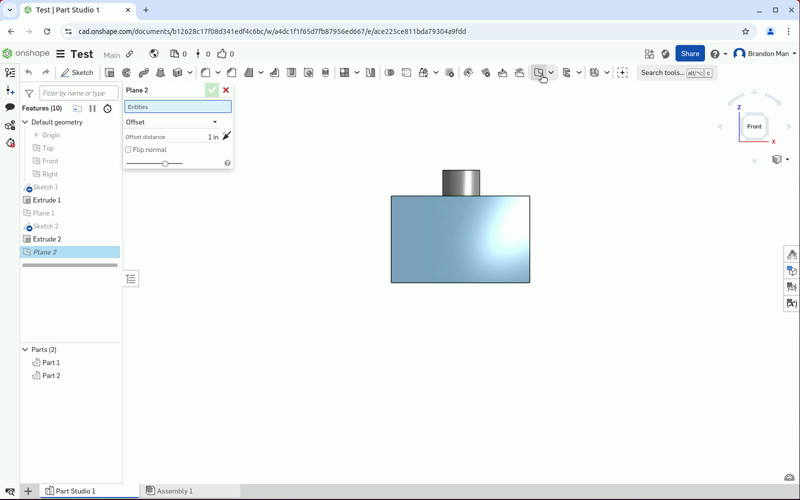
mouse_move(73, 163)
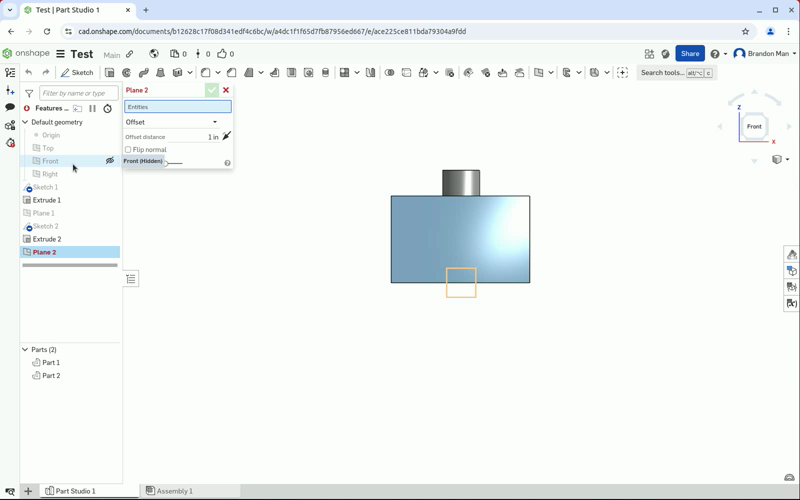
click(73, 163)
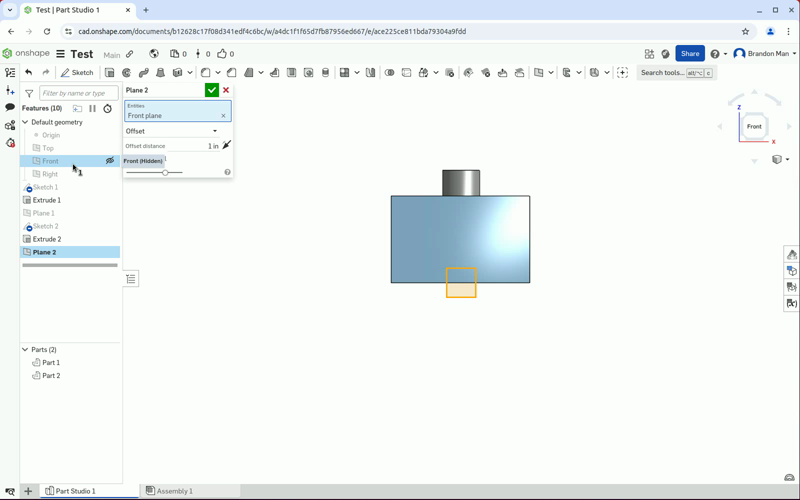
key(tab, 2)
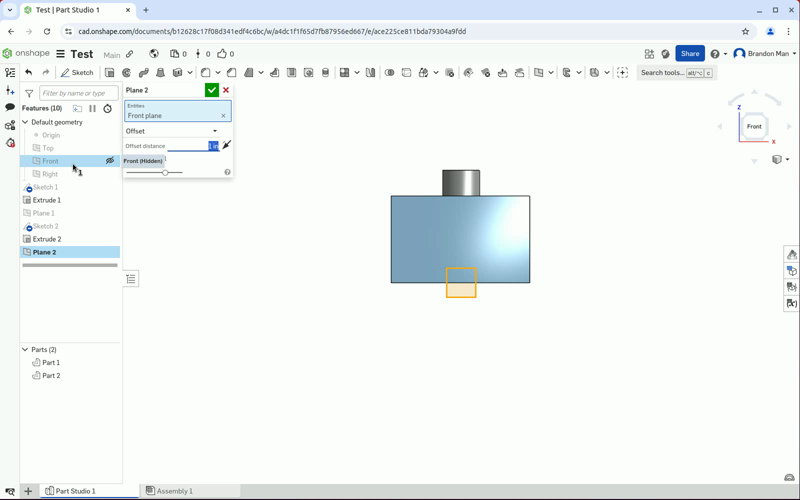
text(10.599)
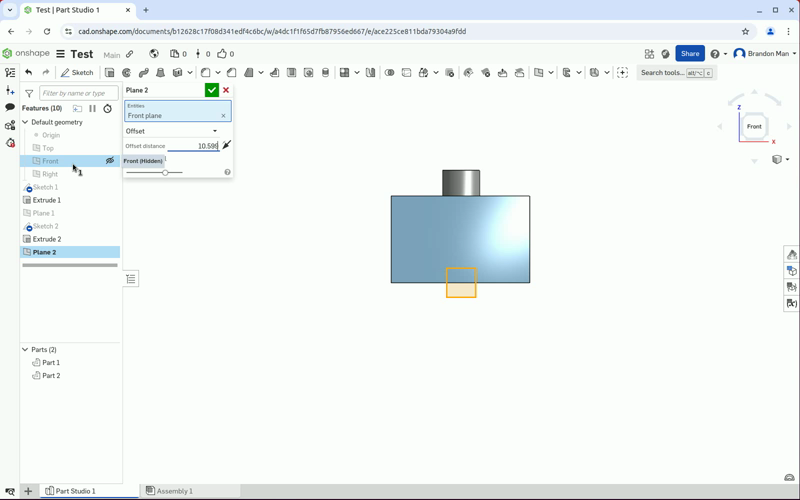
key(enter, 2)
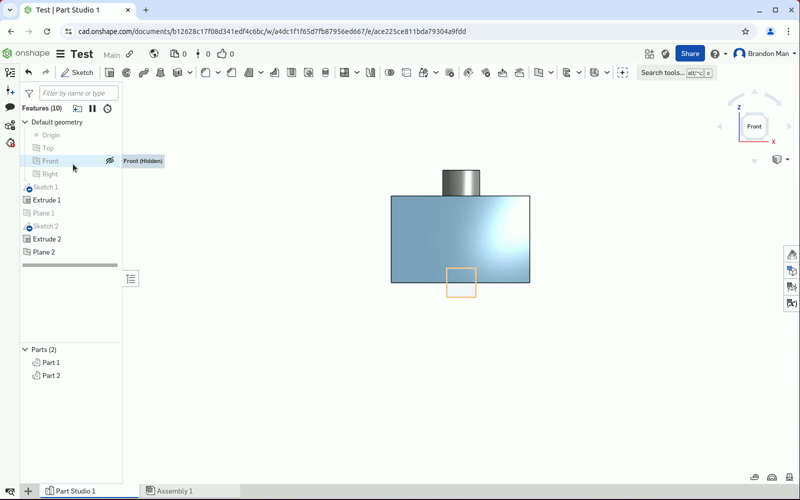
key(shift+s)
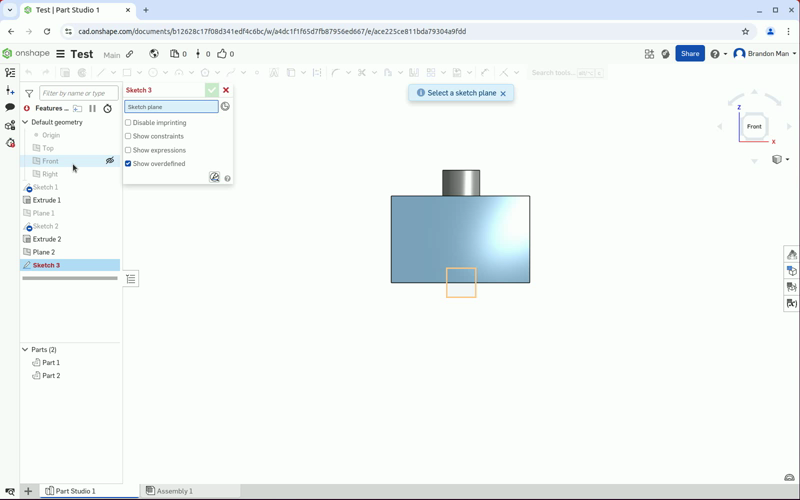
mouse_move(73, 254)
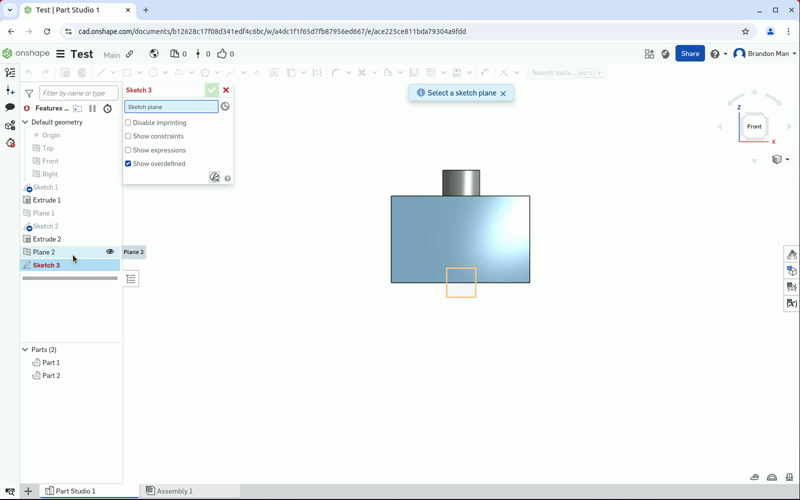
click(73, 254)
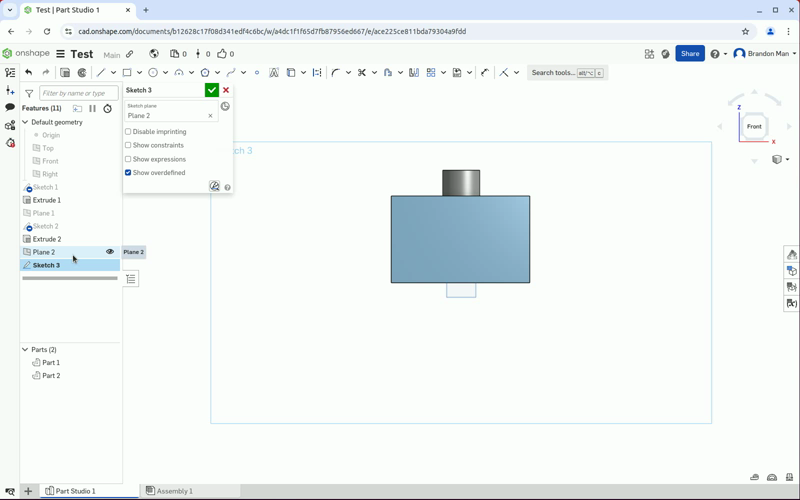
mouse_move(73, 352)
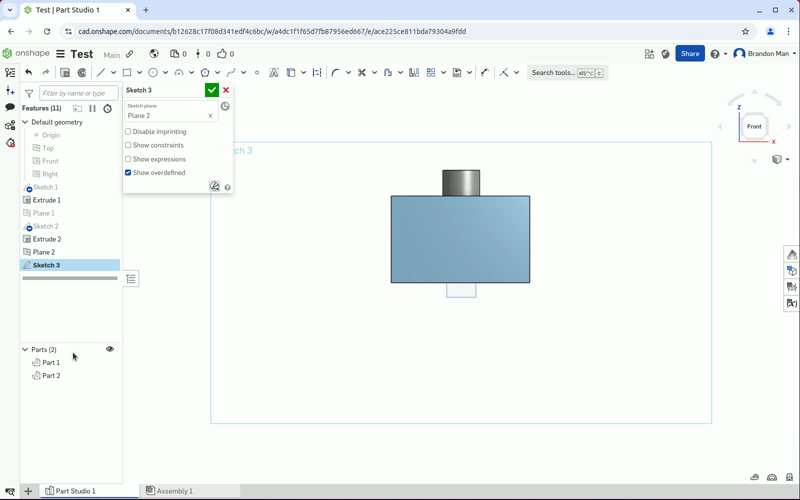
key(y)
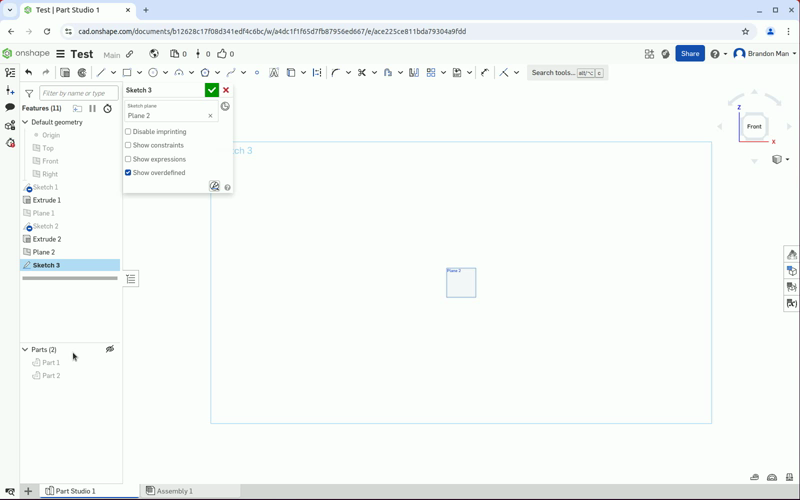
key(l)
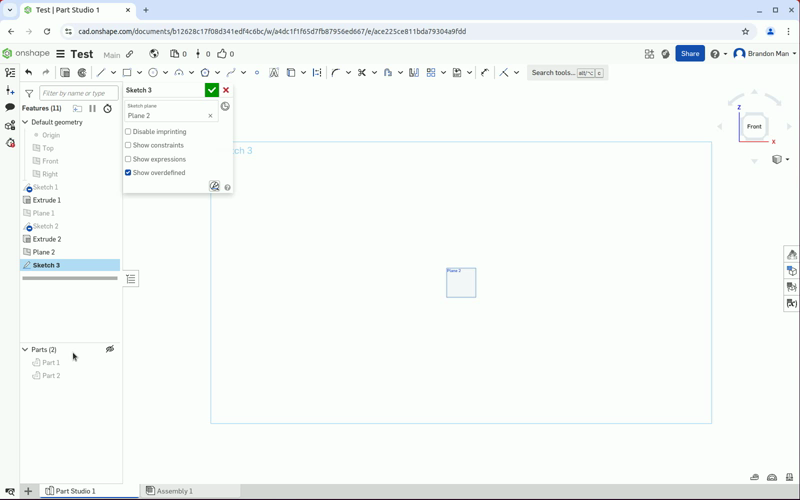
key_down(shift)
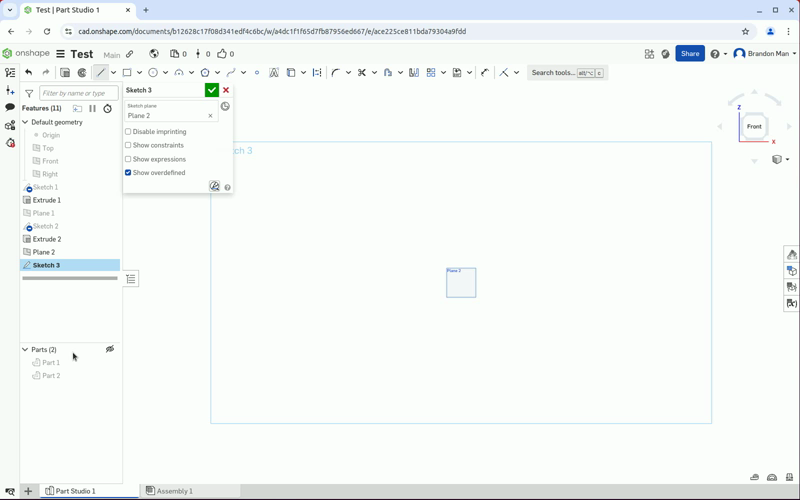
mouse_move(443, 250)
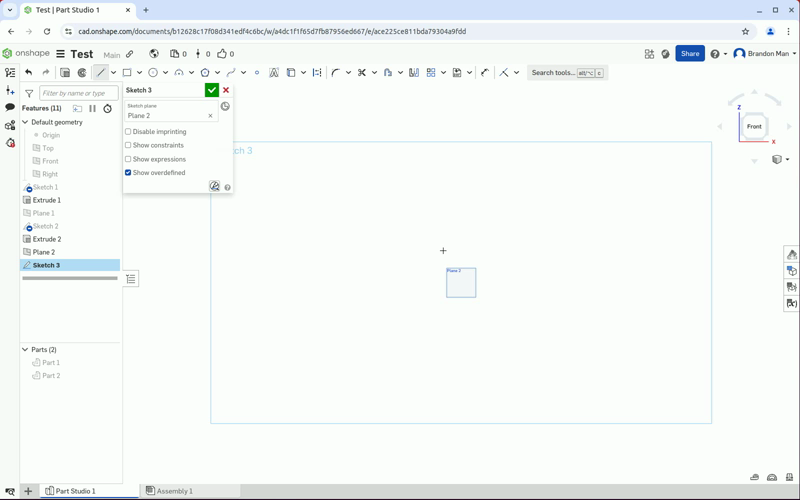
click(443, 250)
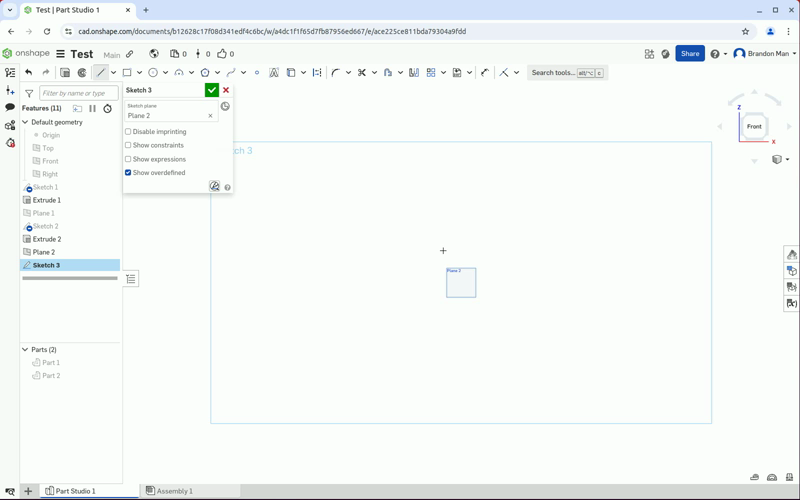
key_up(shift)
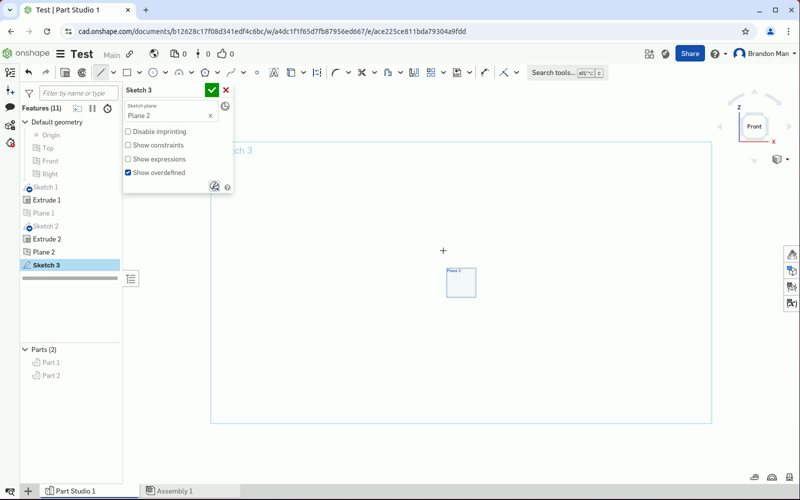
key_down(shift)
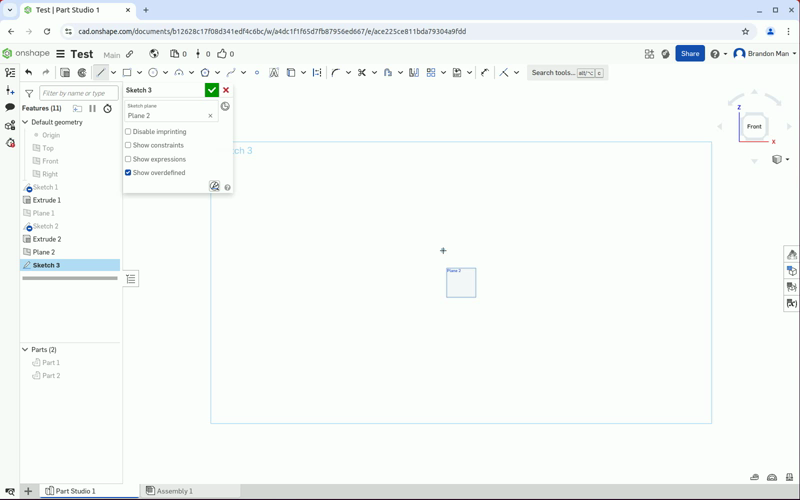
mouse_move(473, 250)
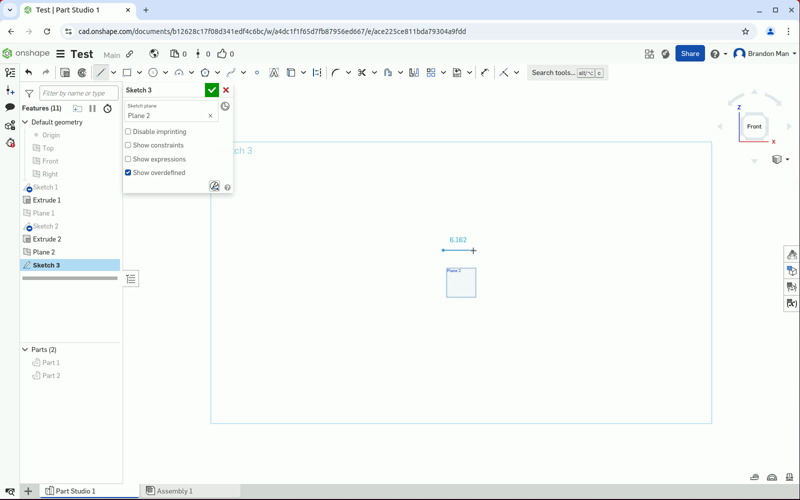
mouse_move(461, 260)
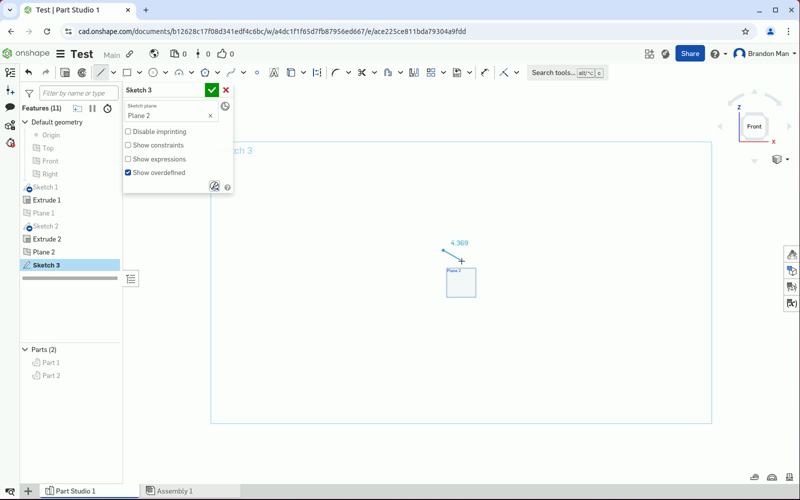
click(461, 260)
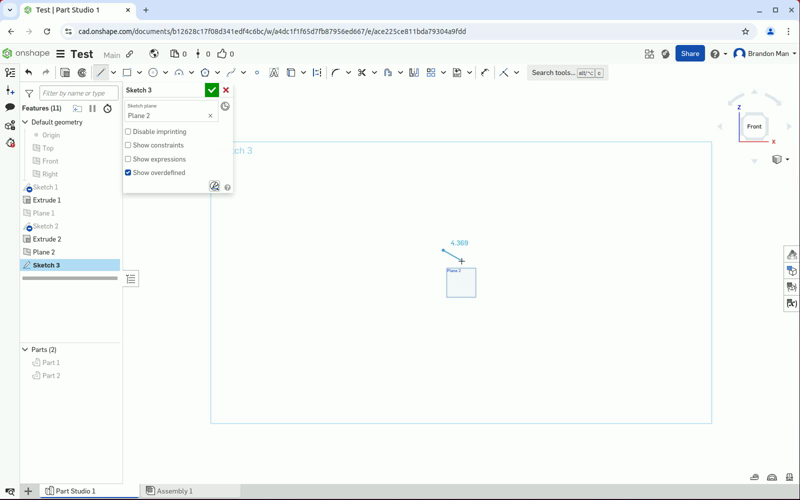
key_up(shift)
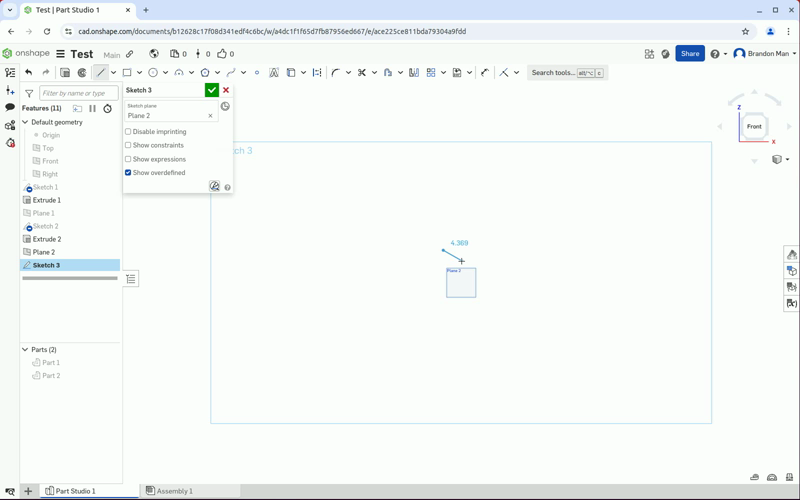
key_down(shift)
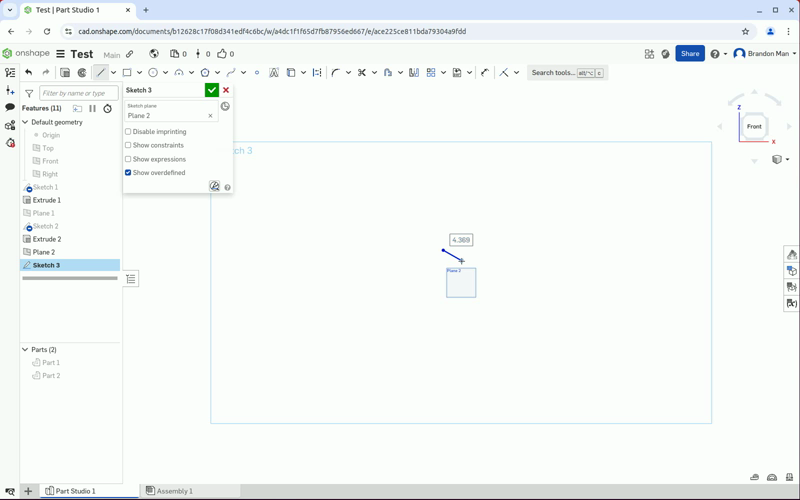
mouse_move(492, 260)
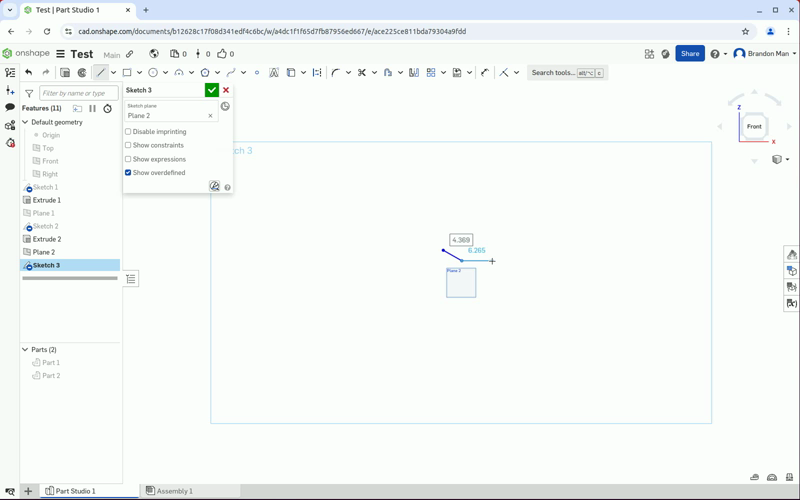
mouse_move(480, 250)
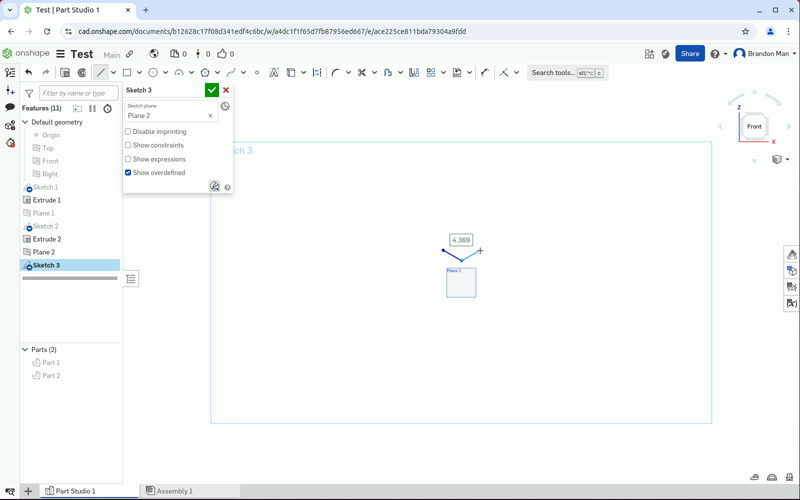
click(480, 250)
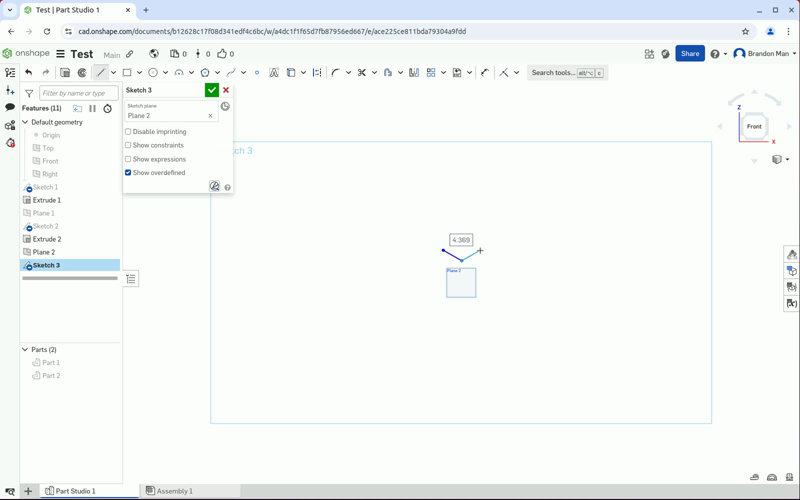
key_up(shift)
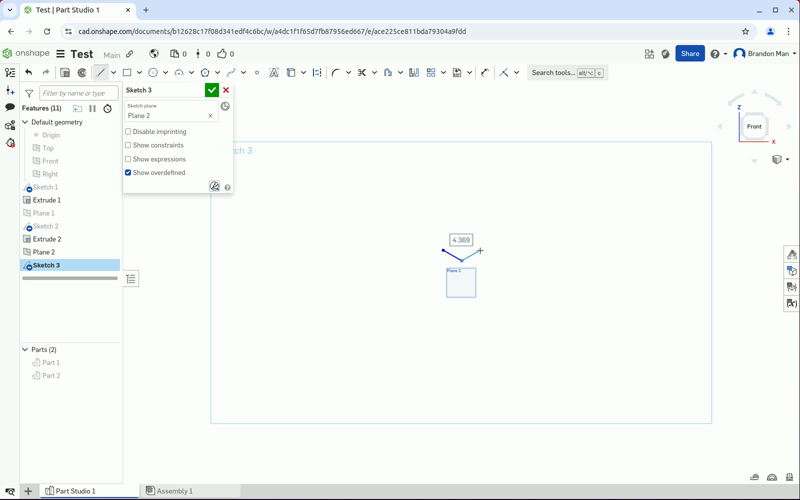
key_down(shift)
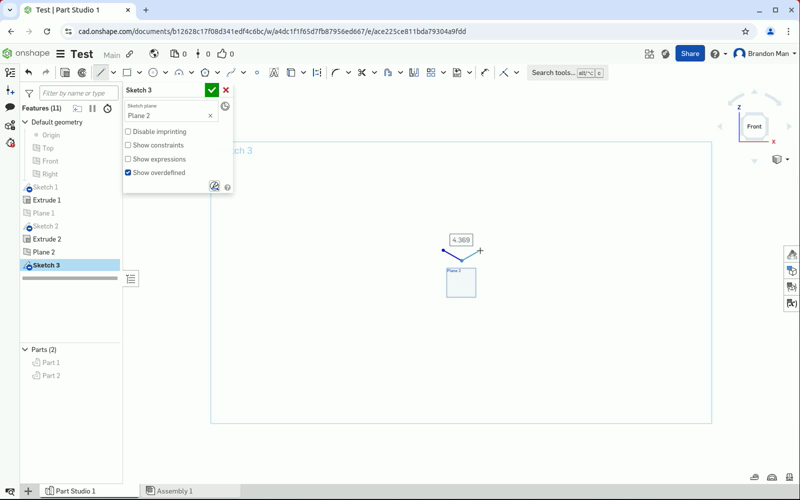
mouse_move(510, 250)
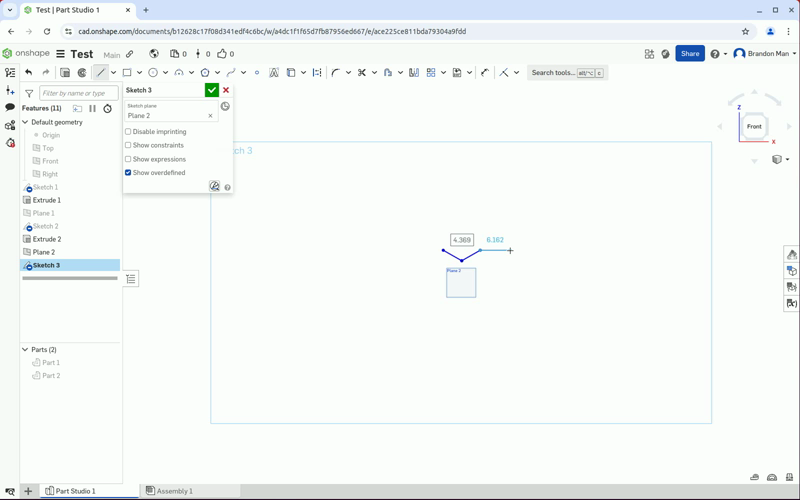
mouse_move(480, 228)
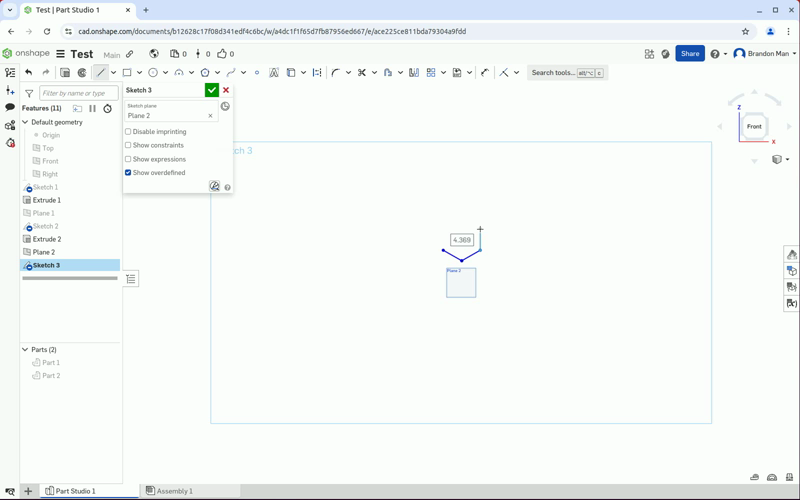
click(480, 228)
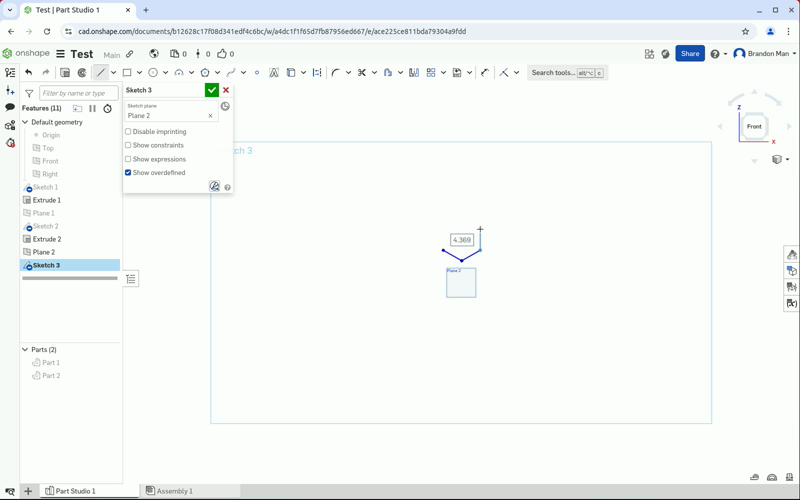
key_up(shift)
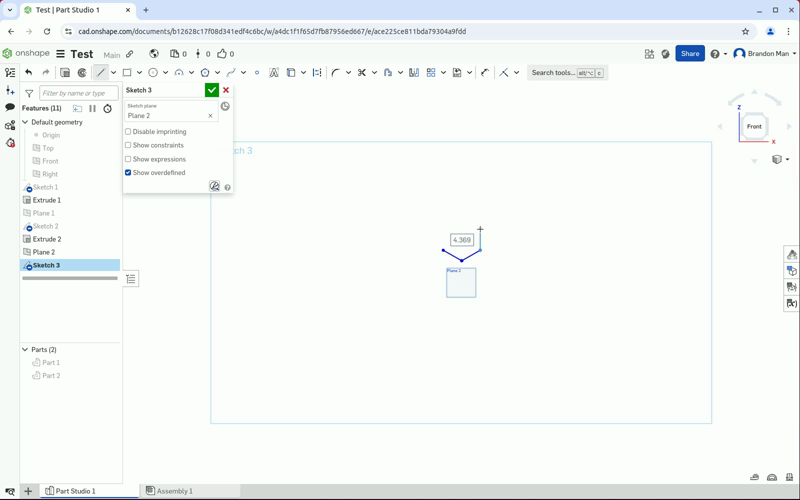
key_down(shift)
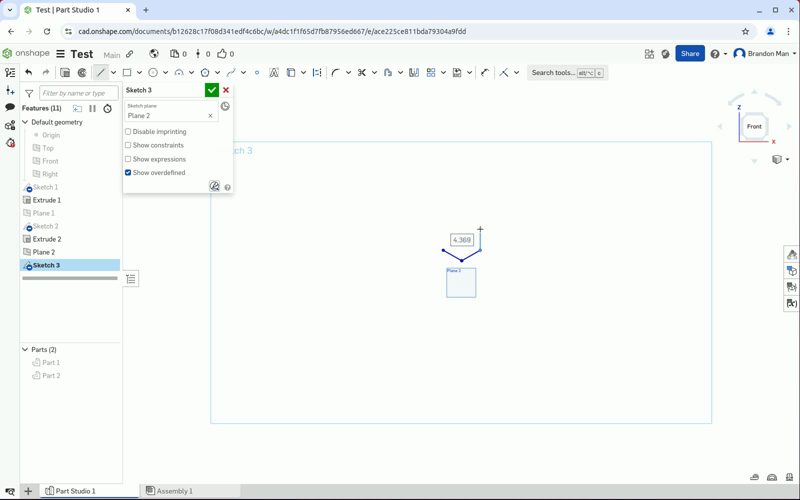
mouse_move(510, 228)
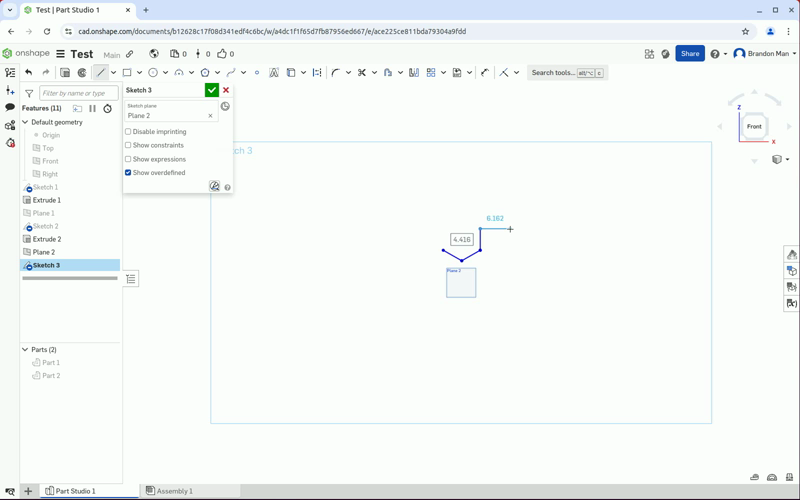
mouse_move(461, 218)
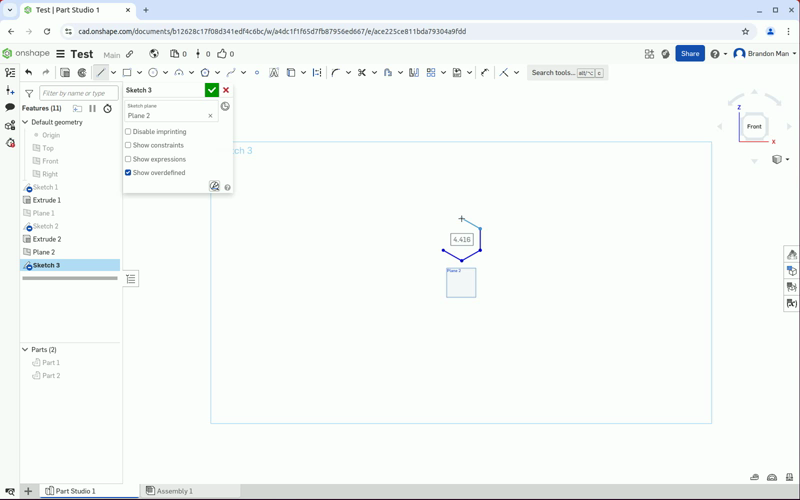
click(461, 218)
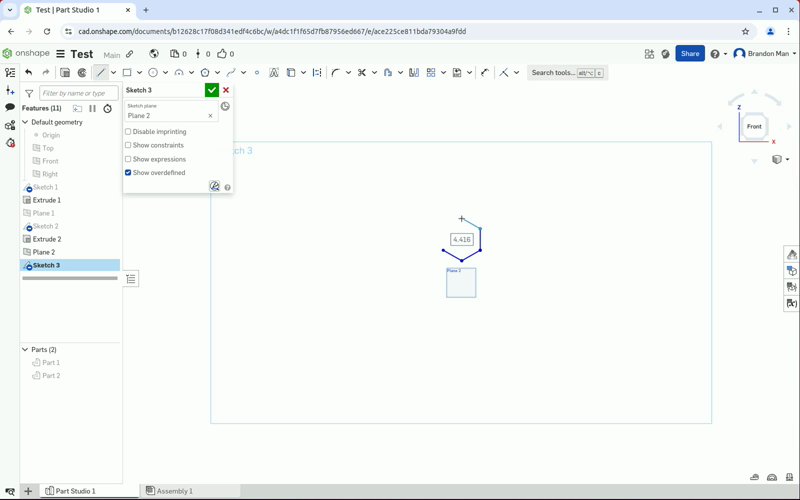
key_up(shift)
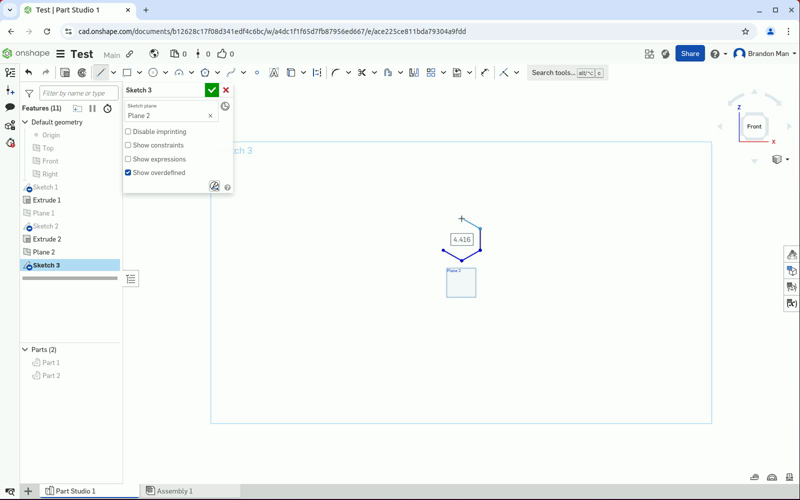
key_down(shift)
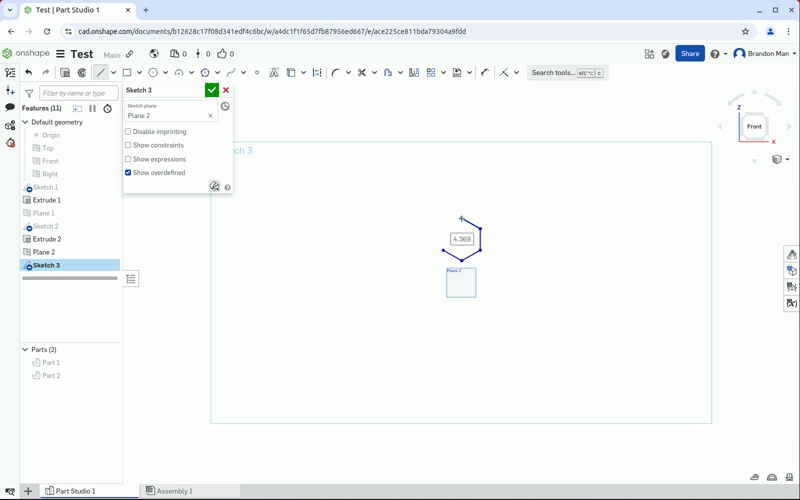
mouse_move(492, 218)
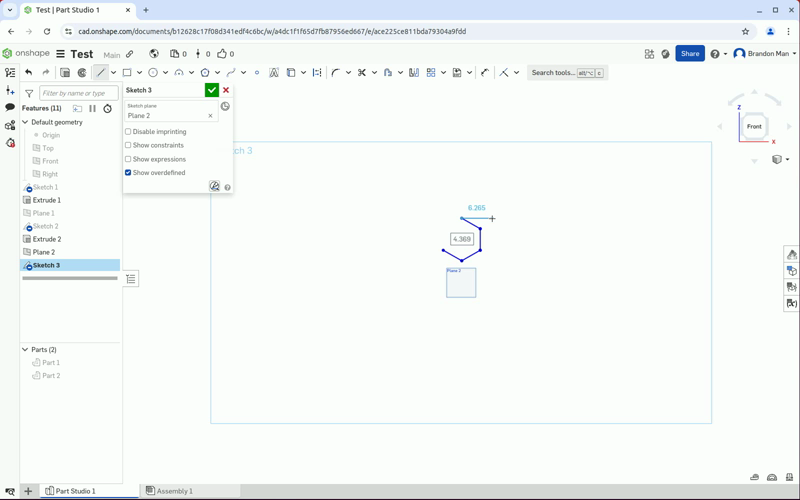
mouse_move(443, 228)
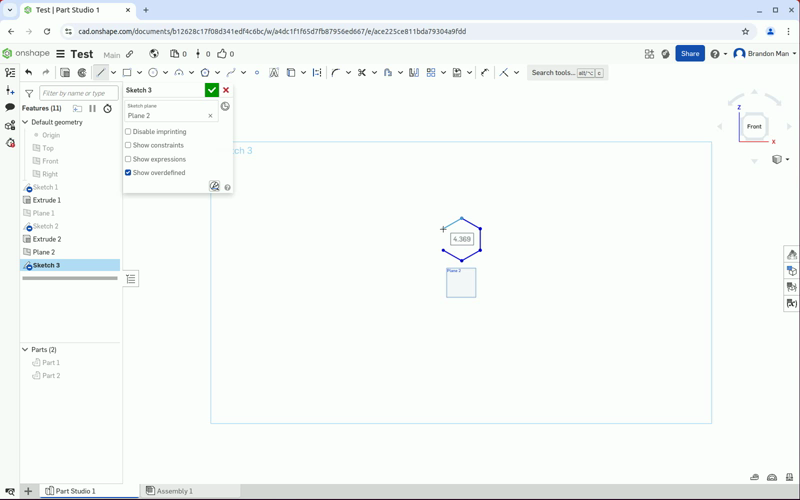
click(443, 228)
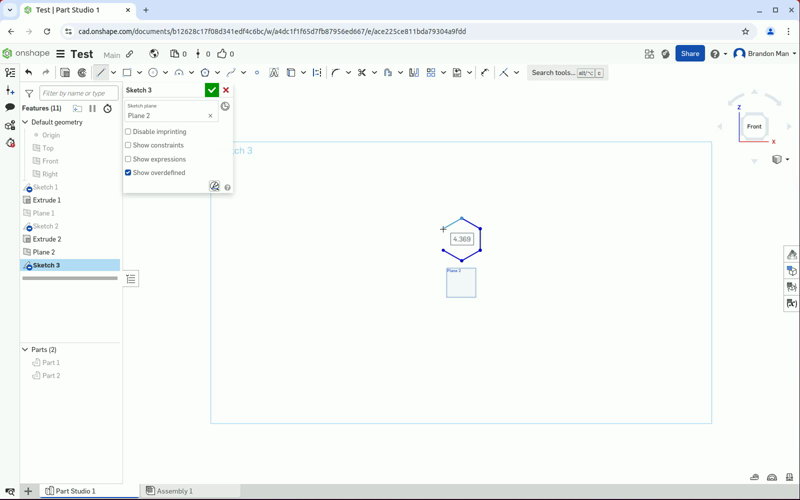
key_up(shift)
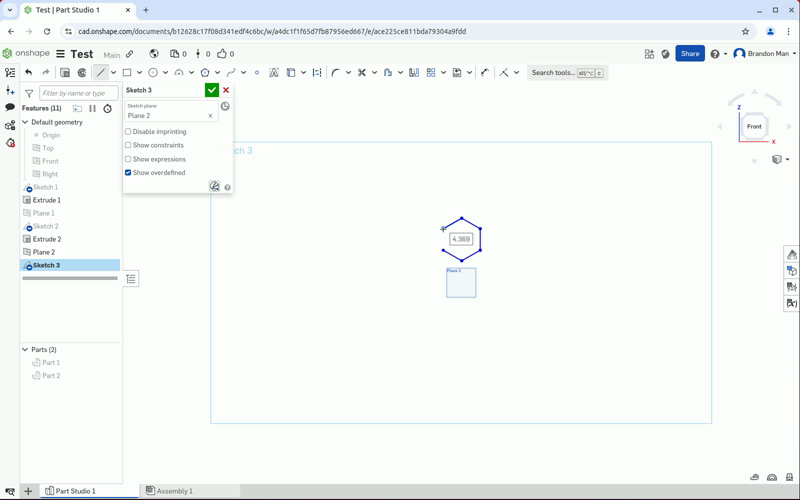
mouse_move(473, 228)
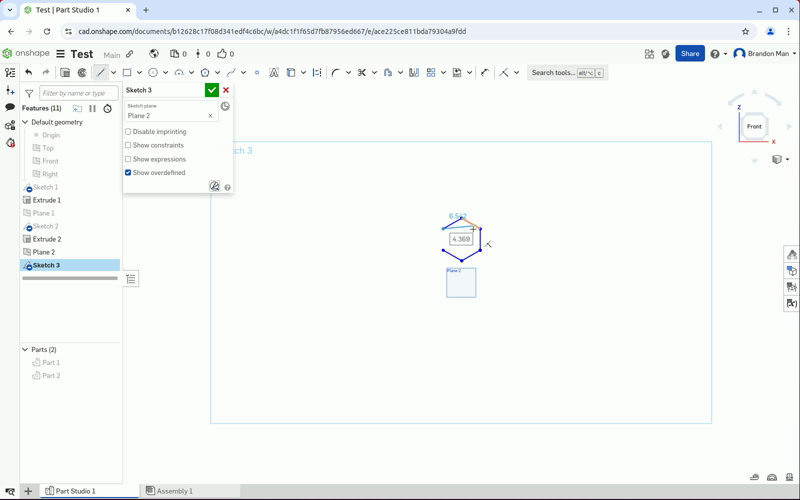
key_down(shift)
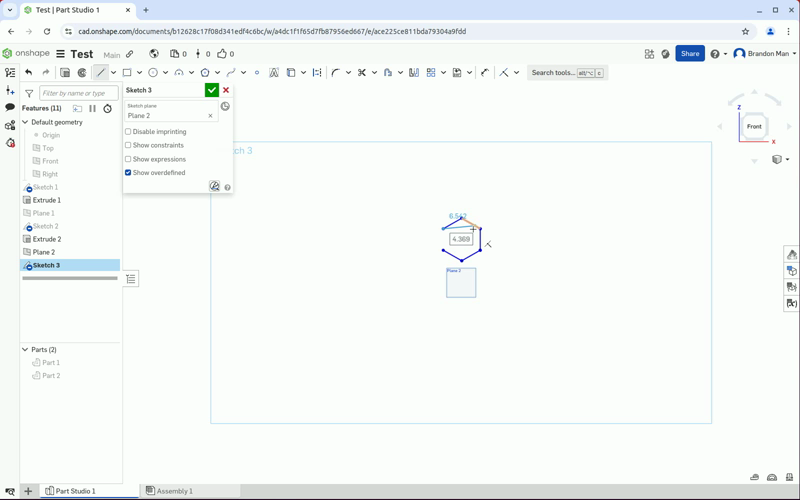
mouse_move(443, 250)
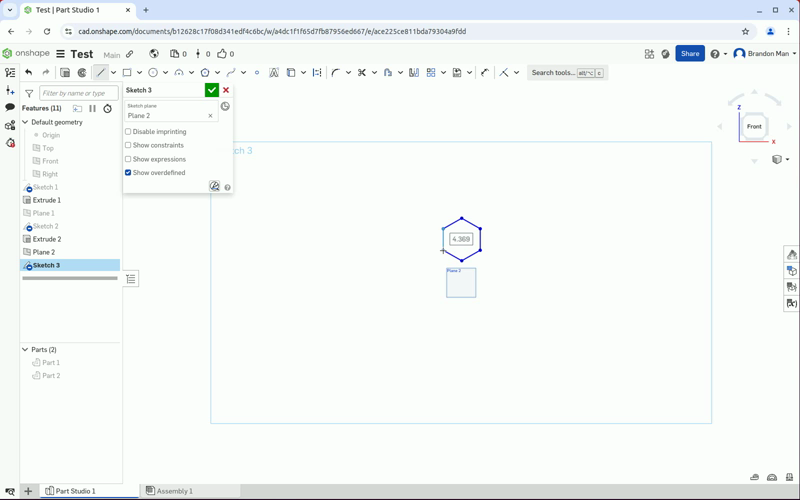
key_up(shift)
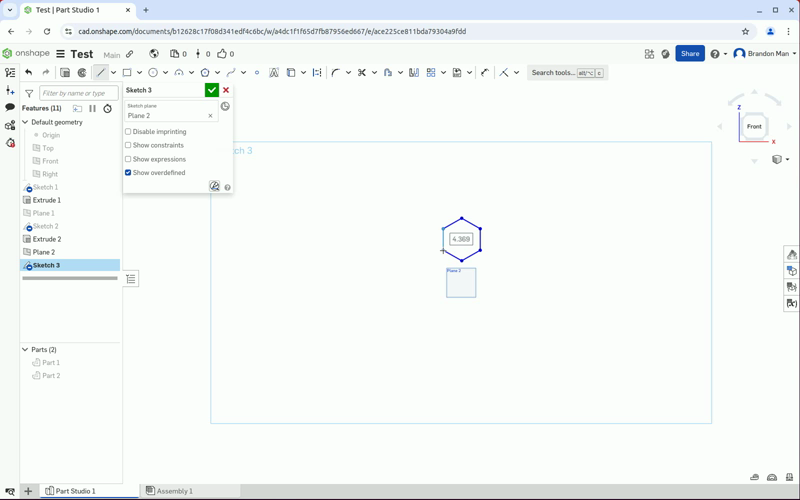
click(443, 250)
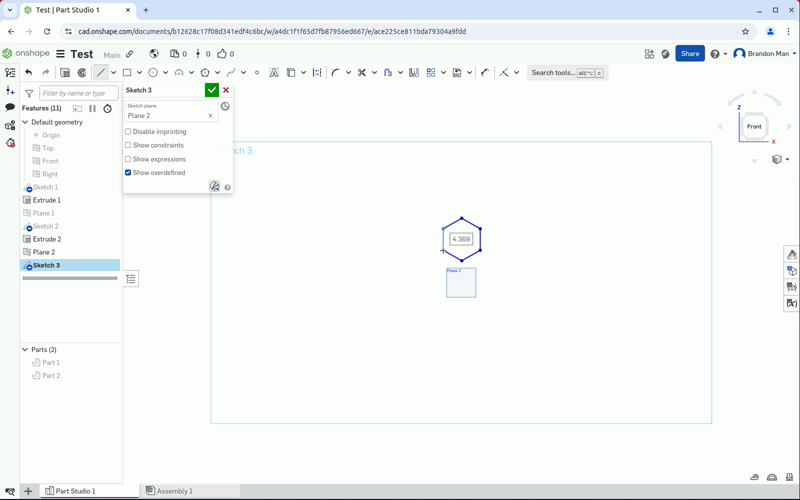
key(esc)
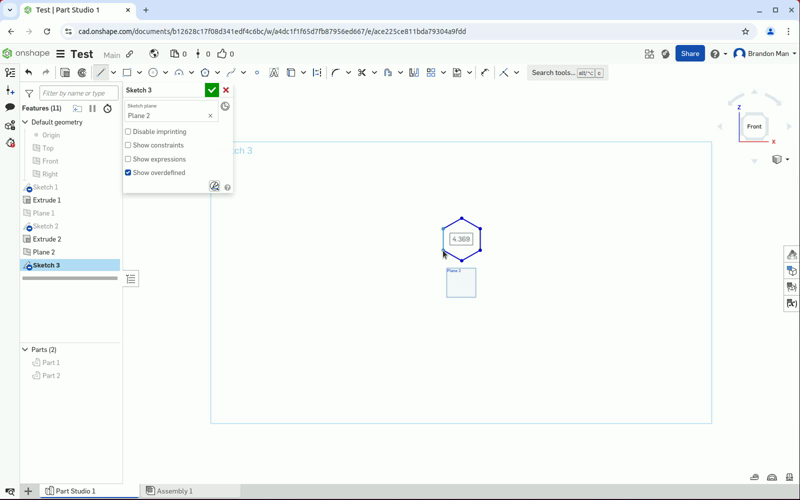
mouse_move(455, 223)
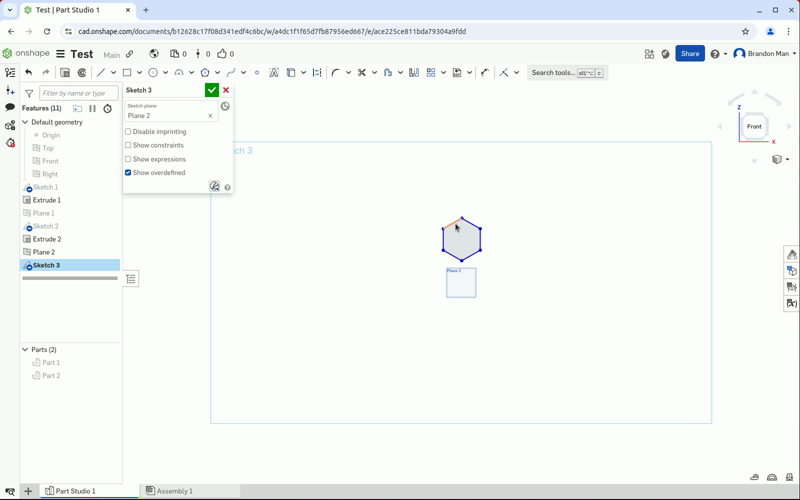
scroll(6)
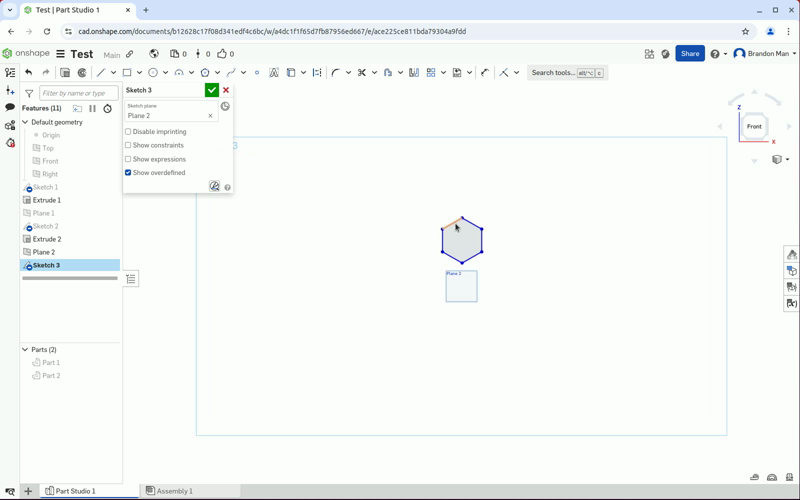
scroll(6)
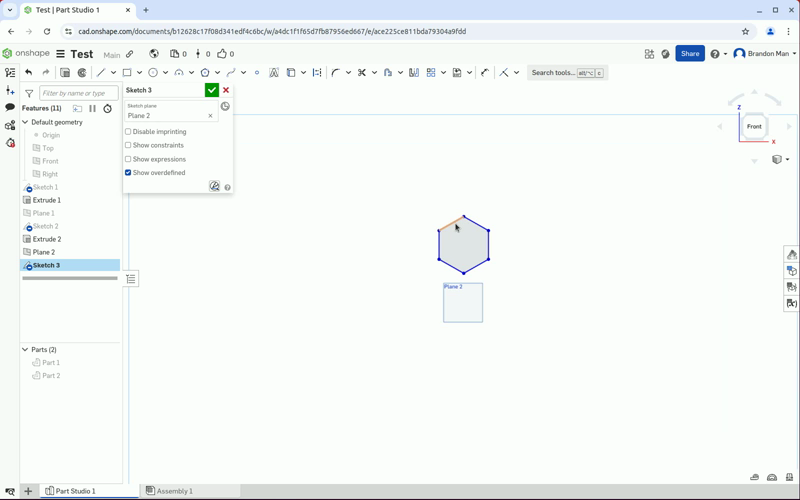
scroll(6)
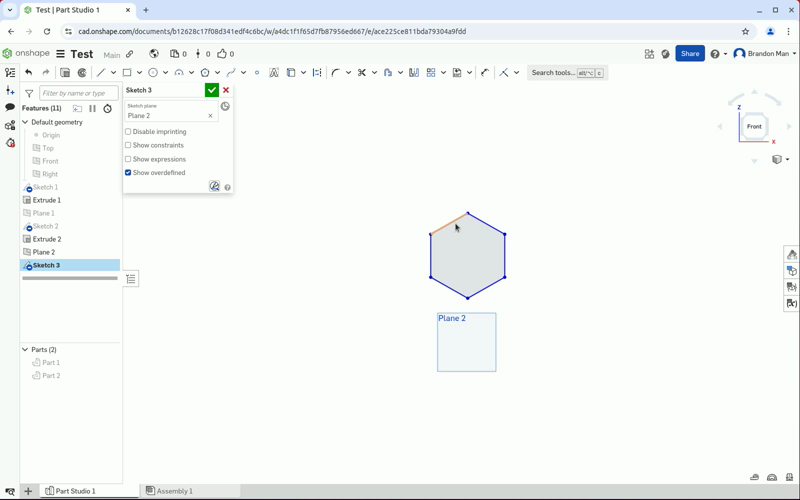
scroll(6)
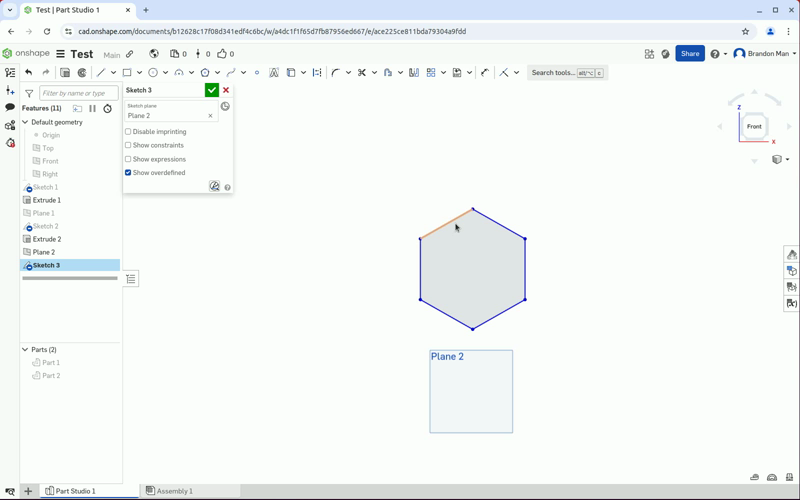
scroll(6)
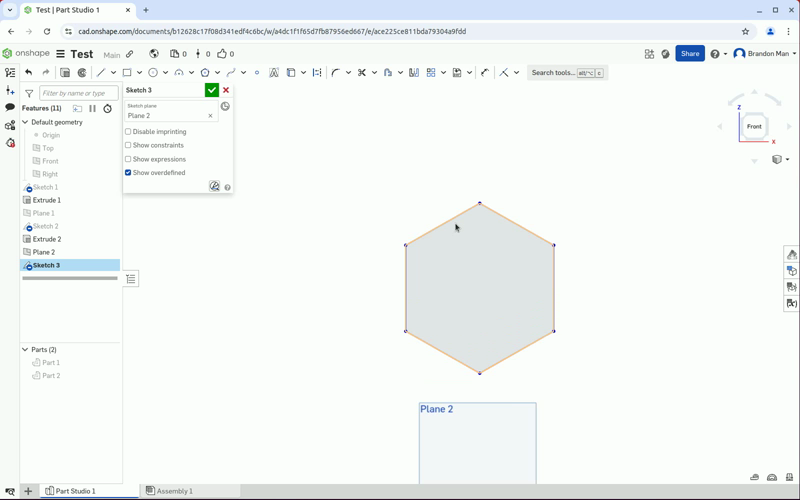
scroll(6)
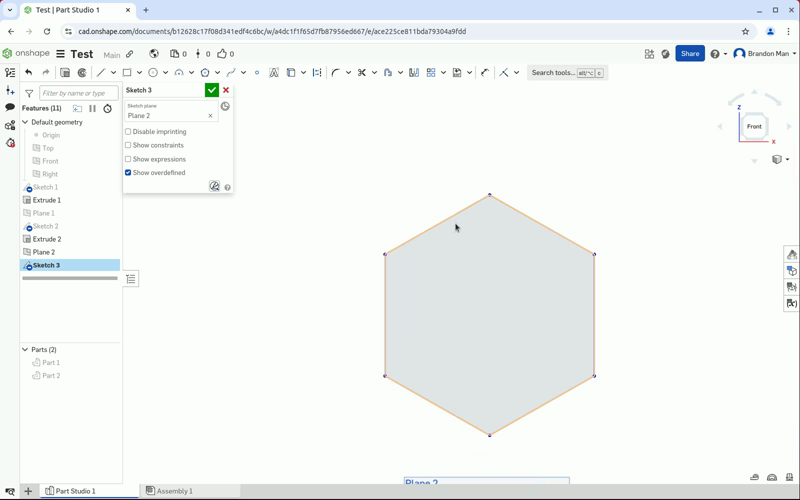
scroll(6)
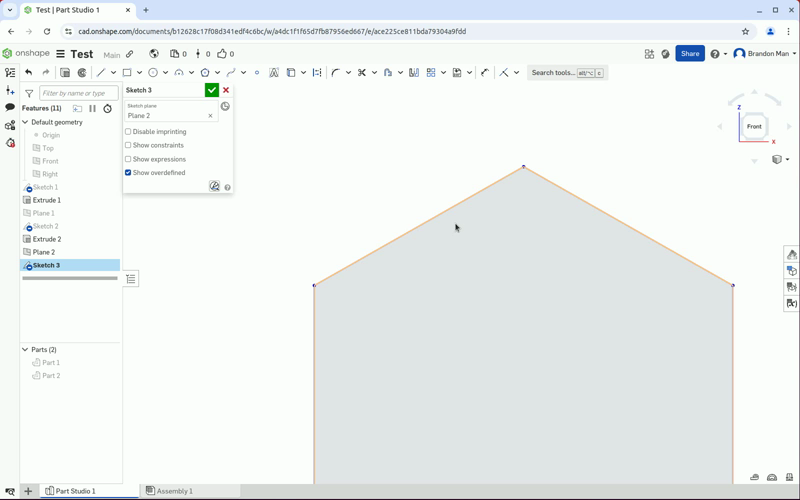
click(455, 223)
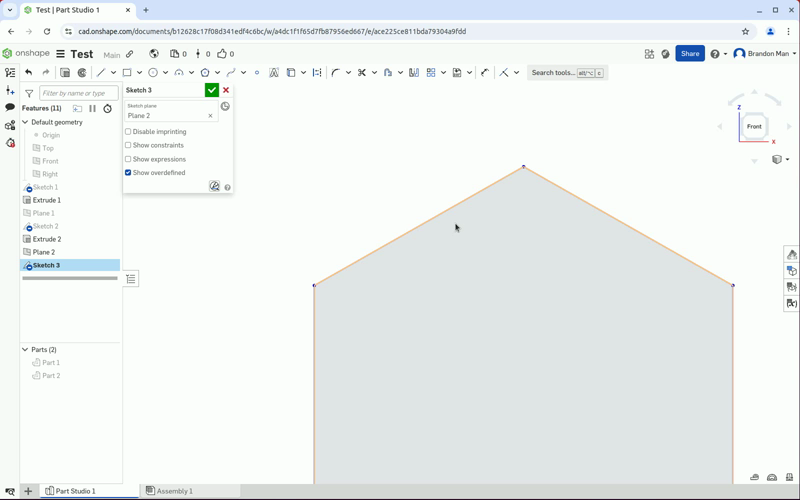
scroll(-6)
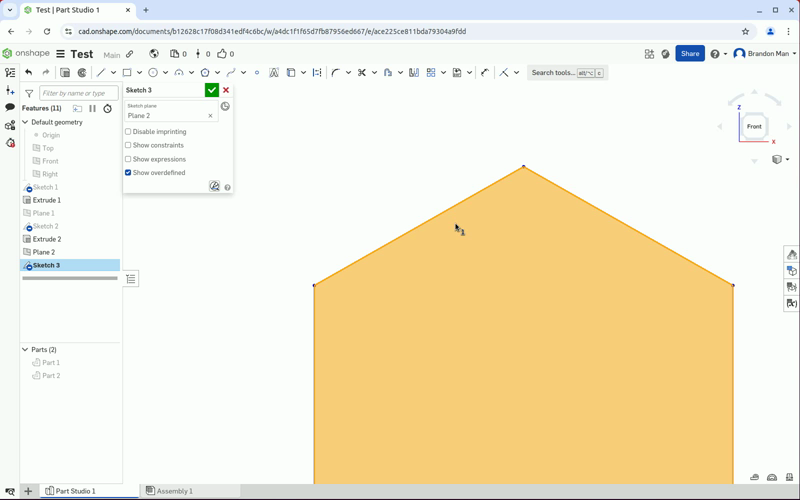
scroll(-6)
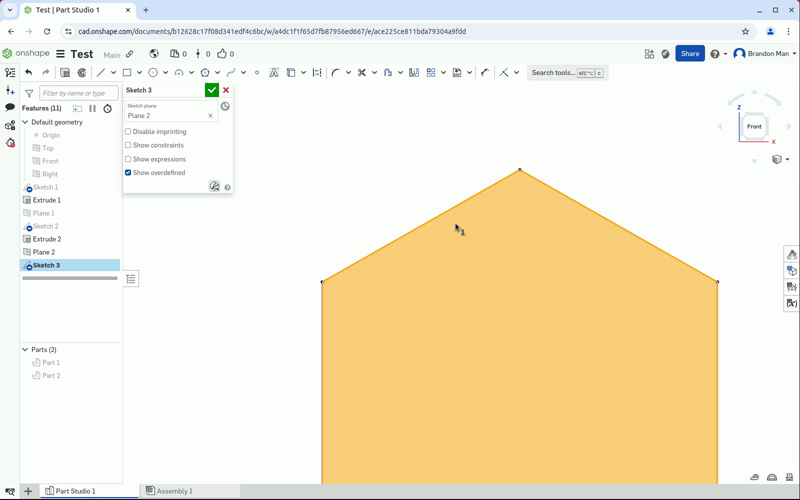
scroll(-6)
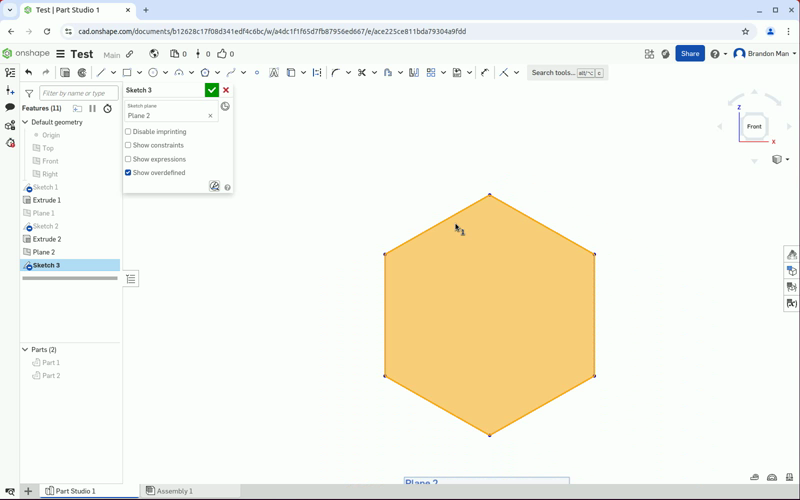
scroll(-6)
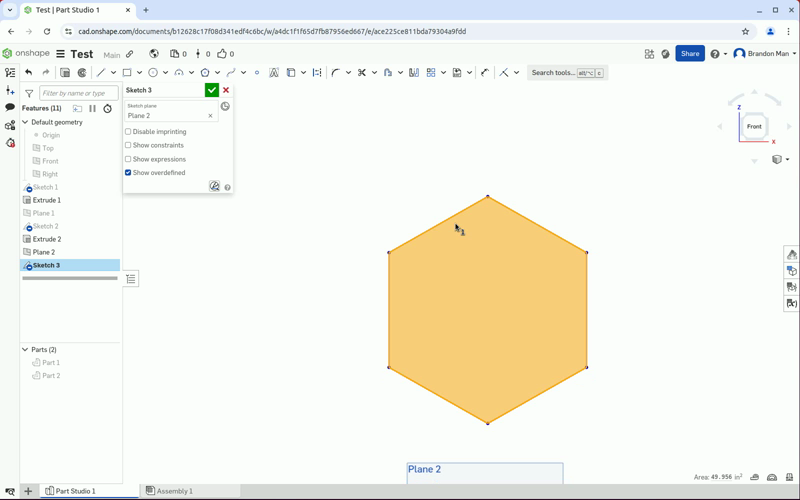
scroll(-6)
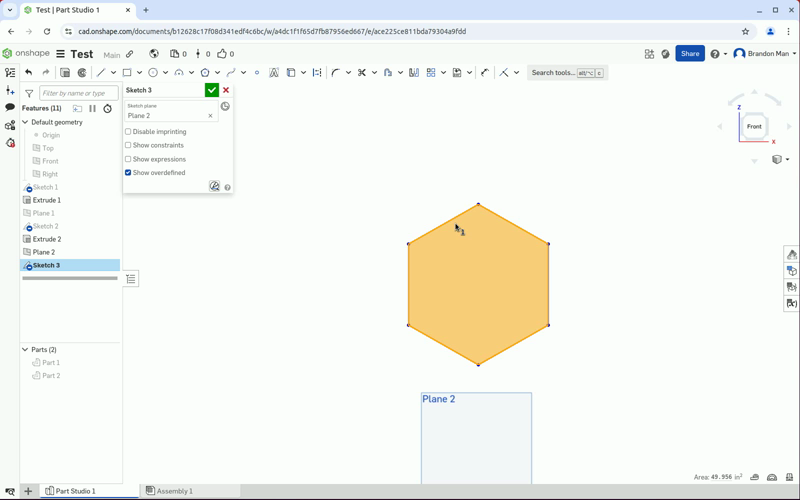
scroll(-6)
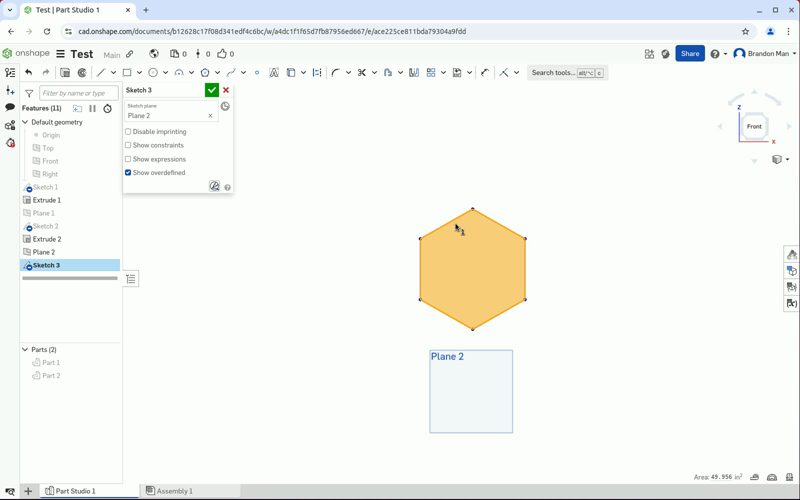
scroll(-6)
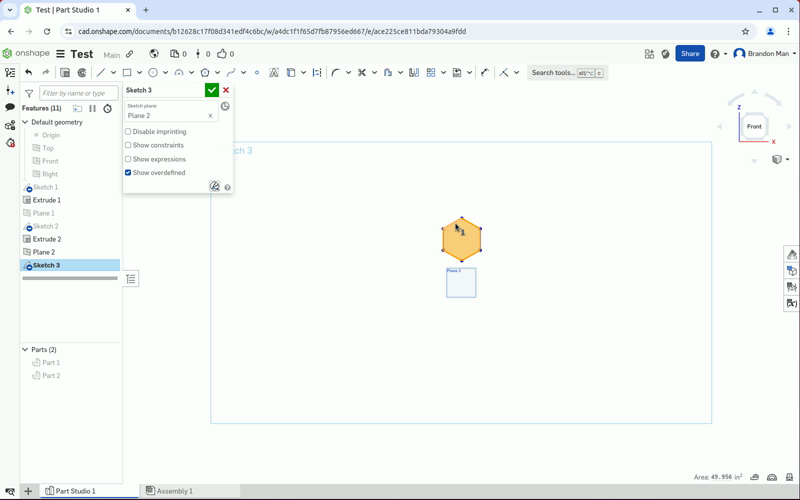
mouse_move(73, 352)
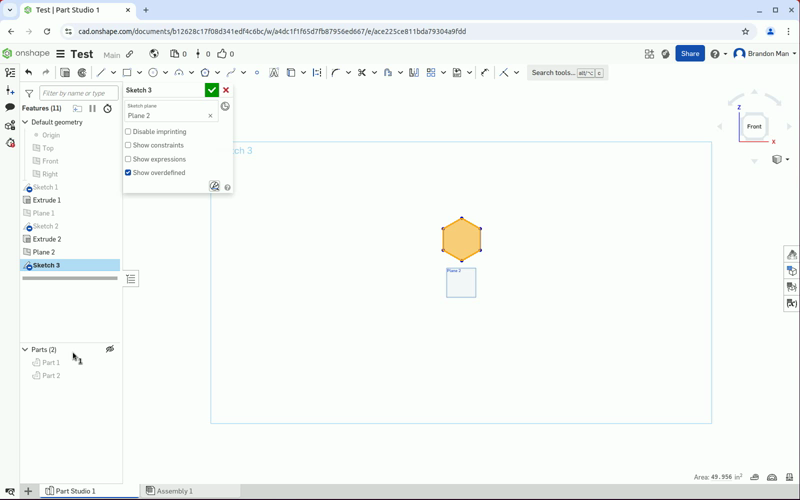
key(shift+y)
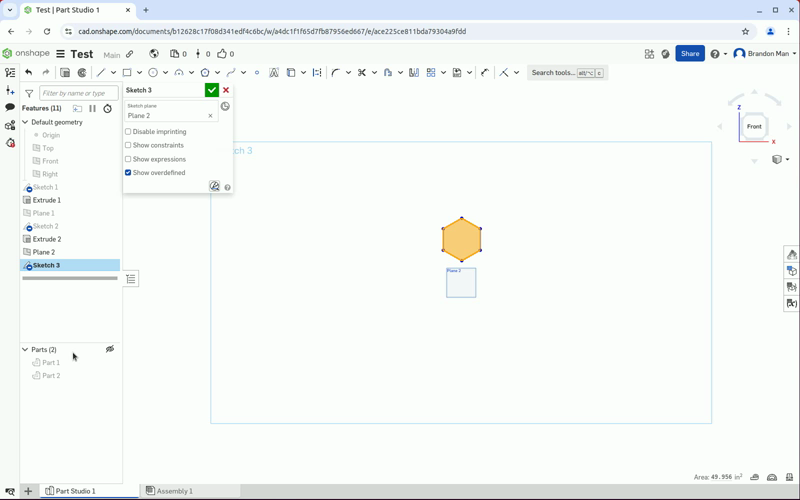
key(shift+e)
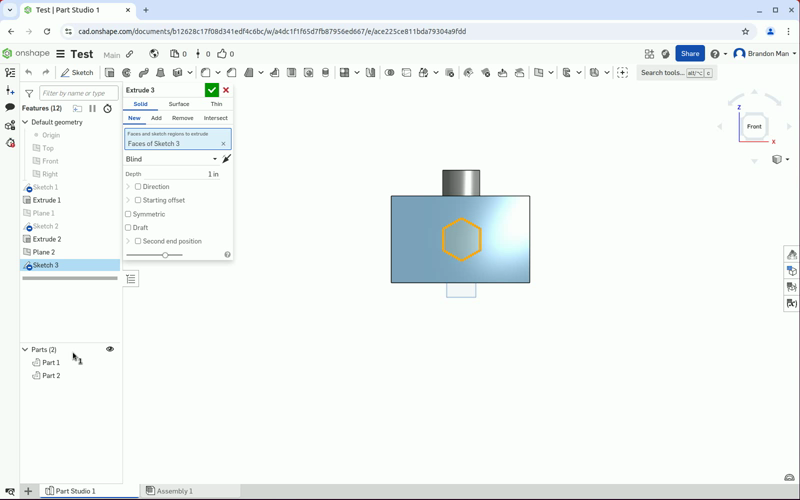
mouse_move(143, 106)
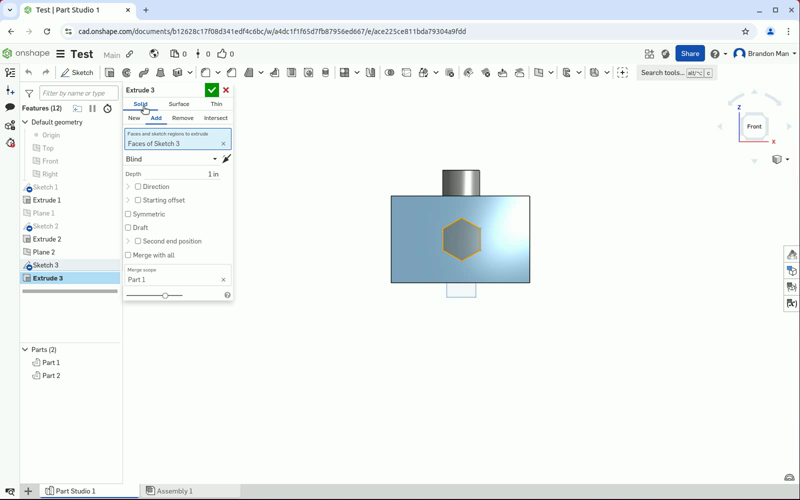
click(143, 106)
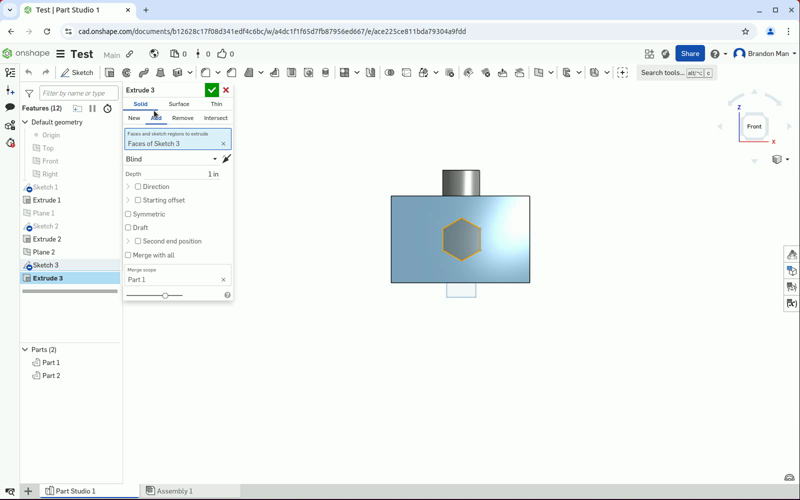
mouse_move(186, 120)
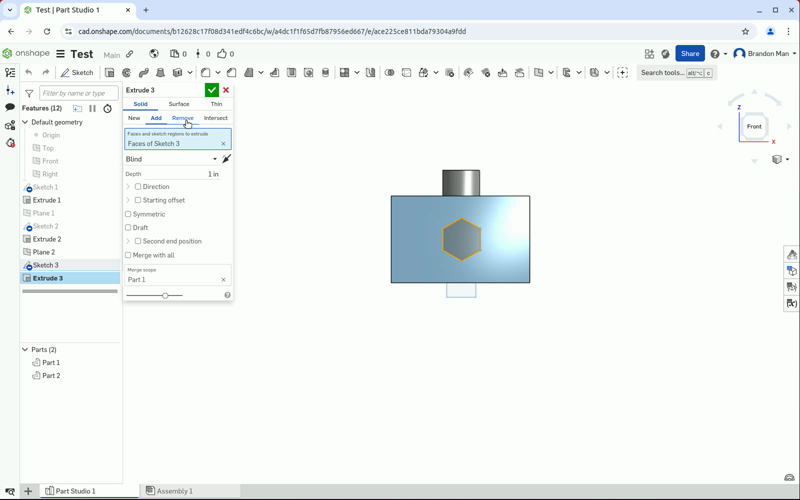
click(186, 120)
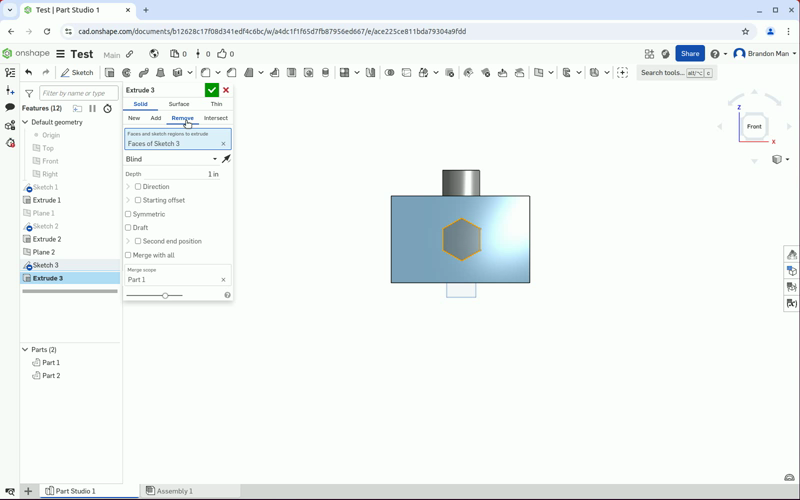
key(tab, 4)
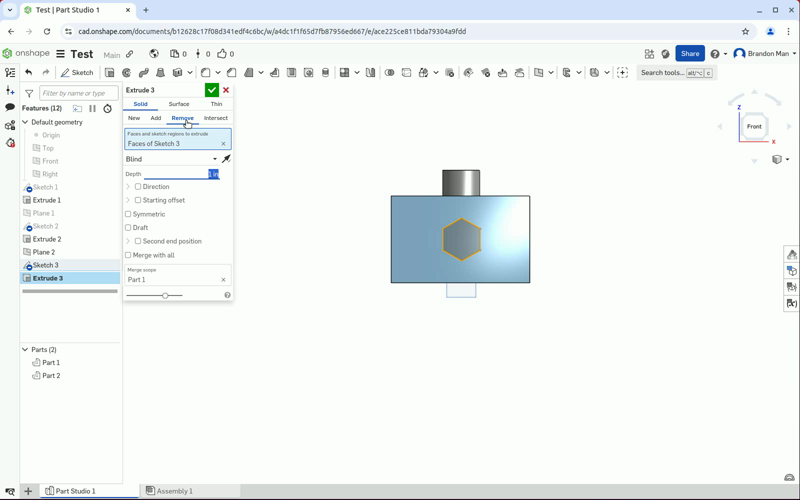
text(1.685)
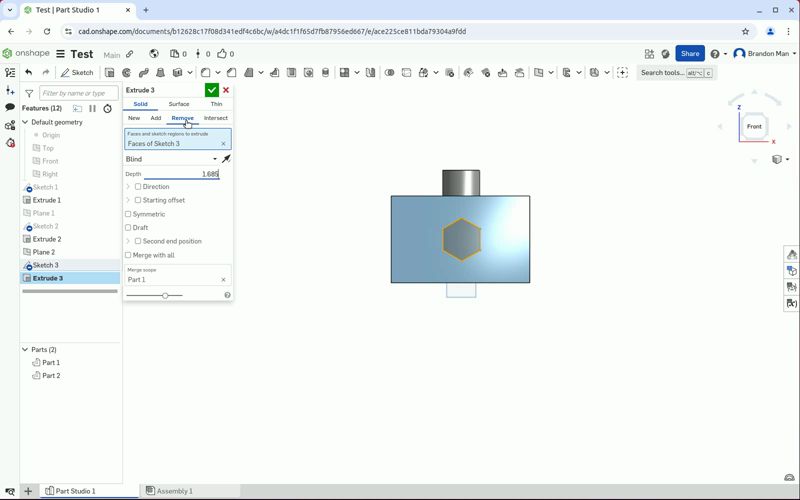
key(tab, 6)
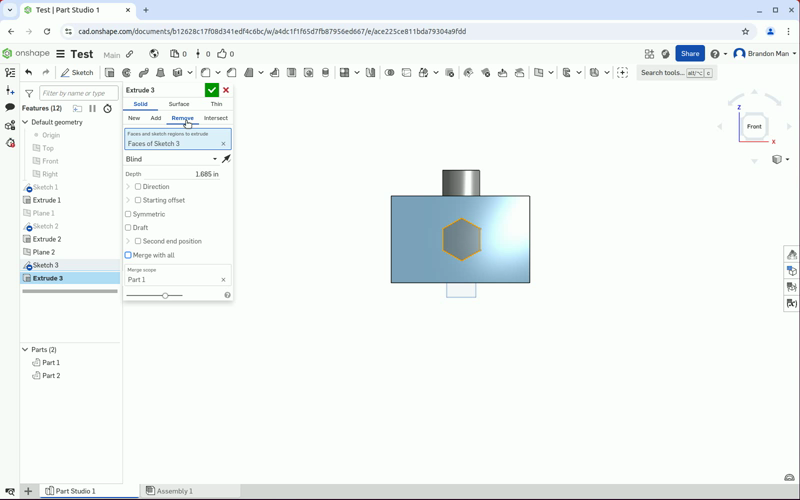
key(space)
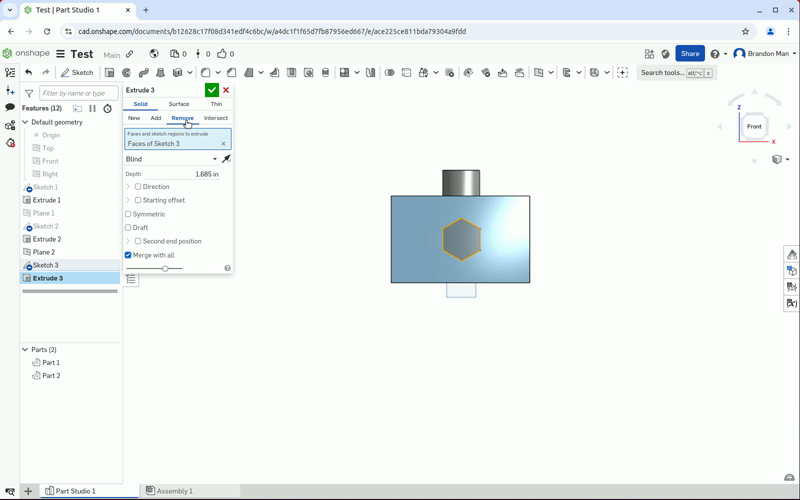
key(enter)
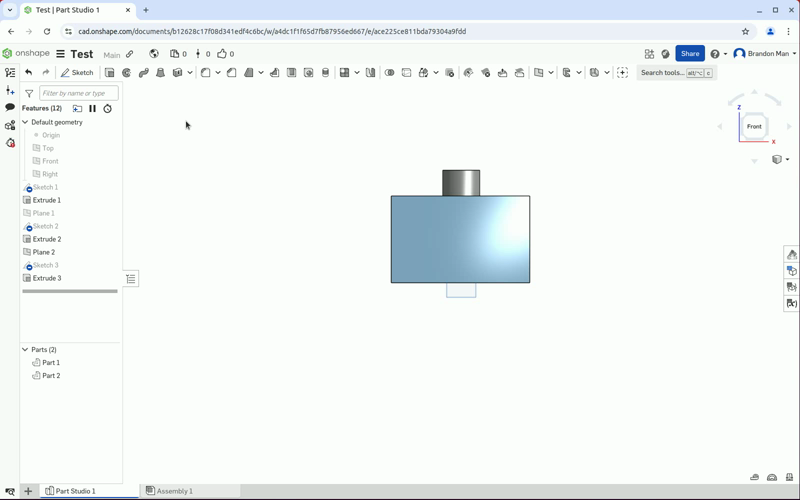
key(shift+h)
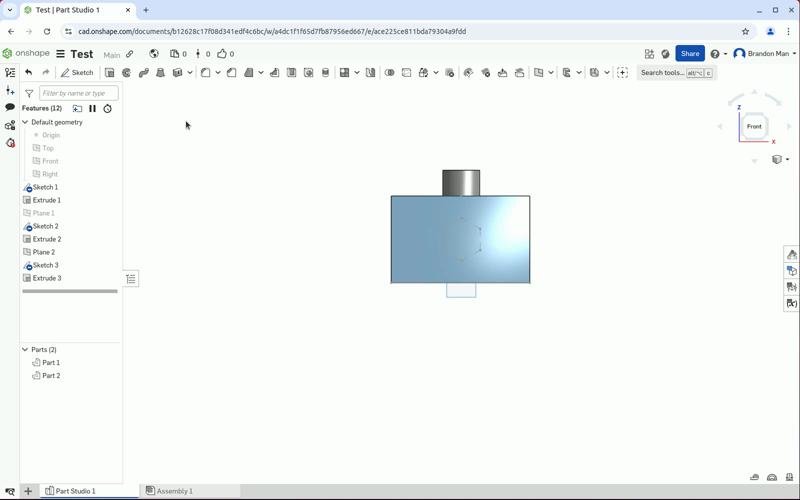
key(shift+h)
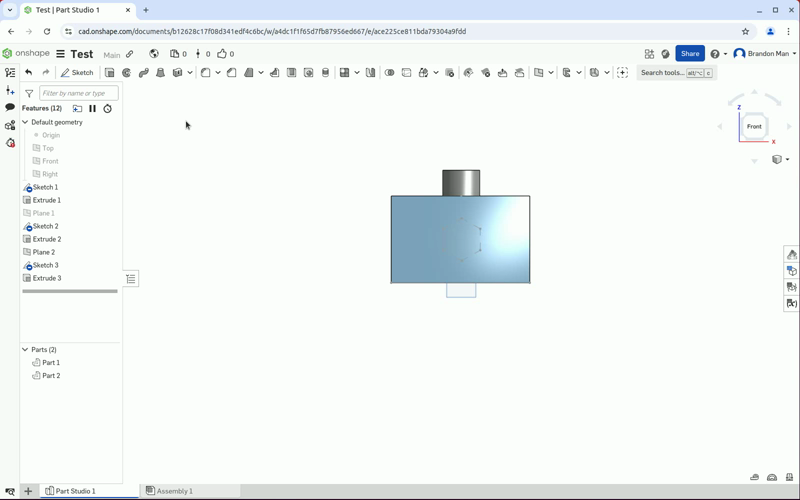
key(shift+7)
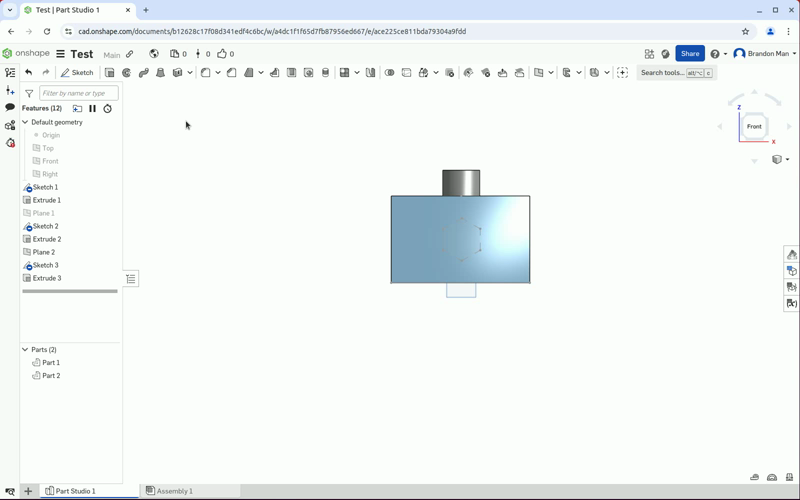
key(left, 2)
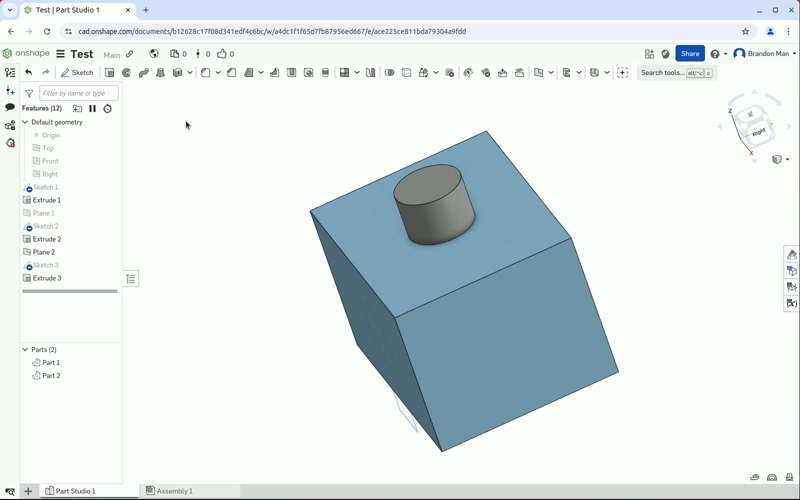
key(down, 2)
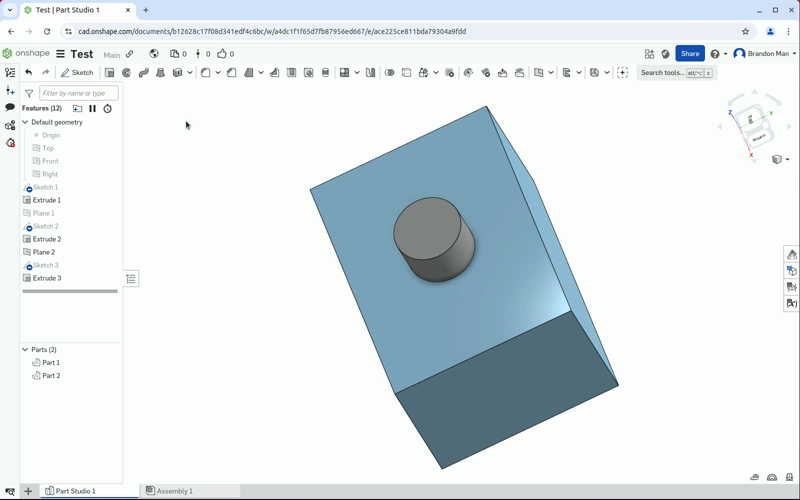
key(up, 2)
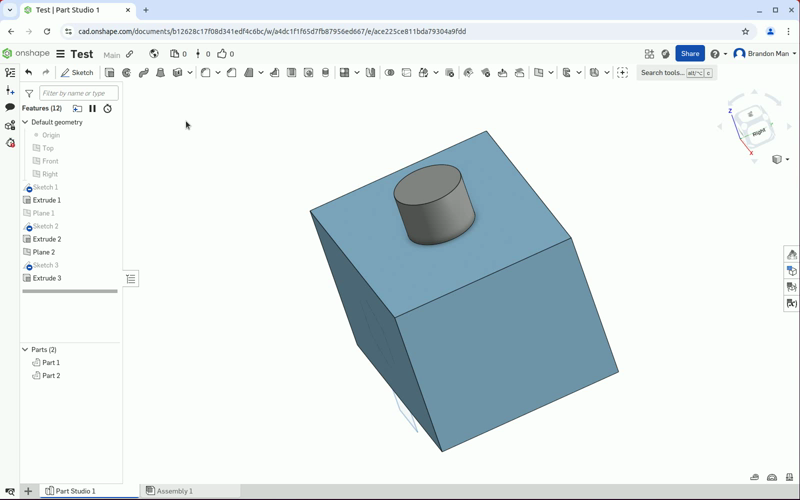
key(right, 2)
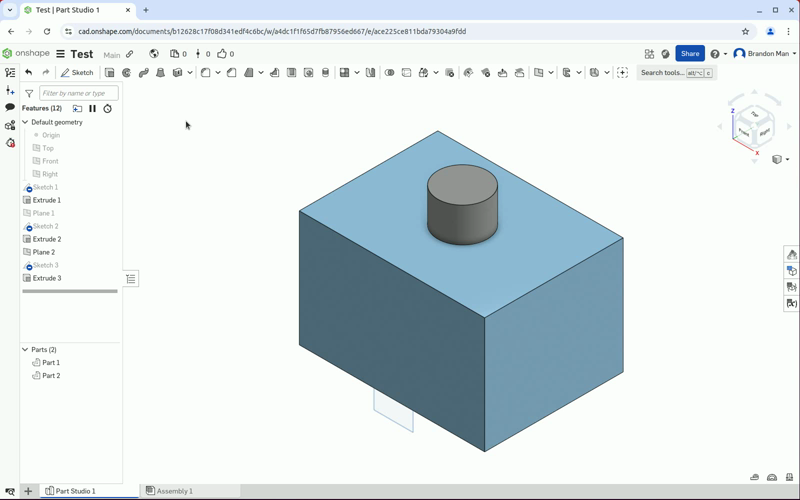
mouse_move(73, 189)
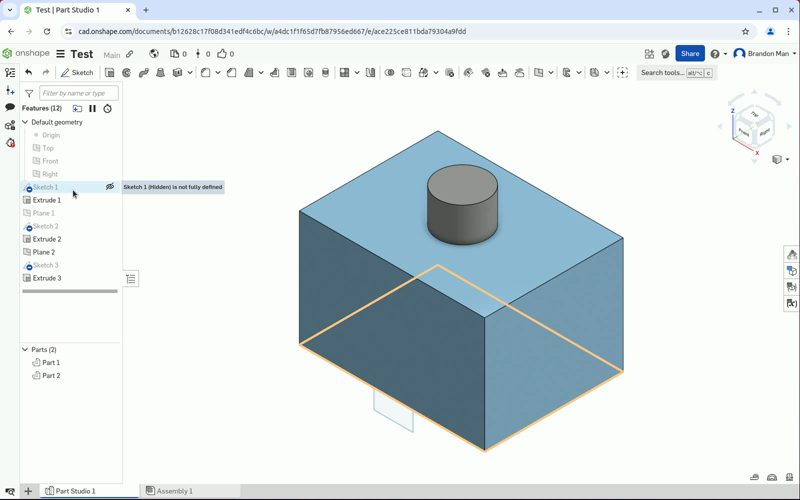
click(73, 189)